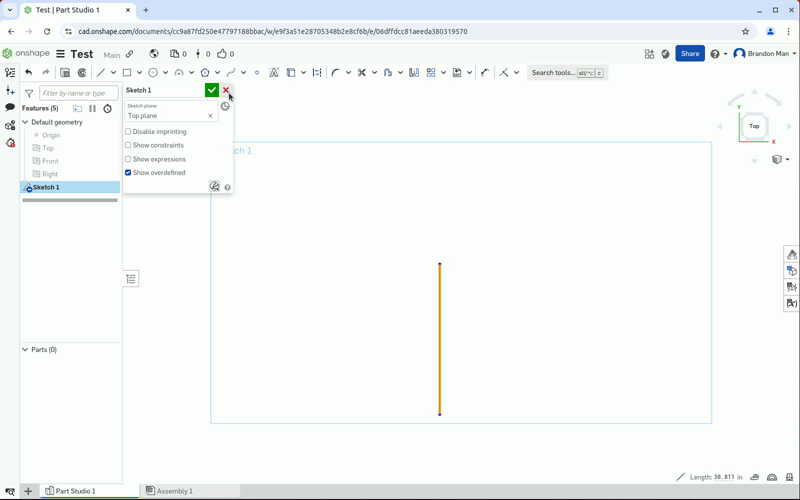
key(shift+h)
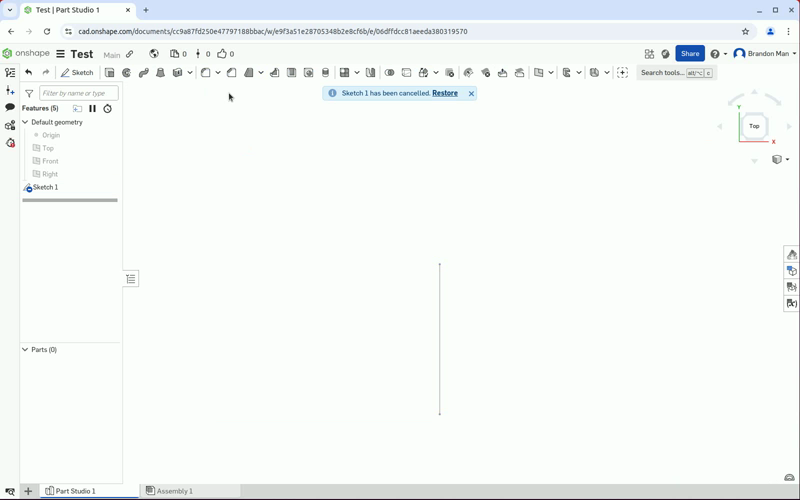
key(shift+s)
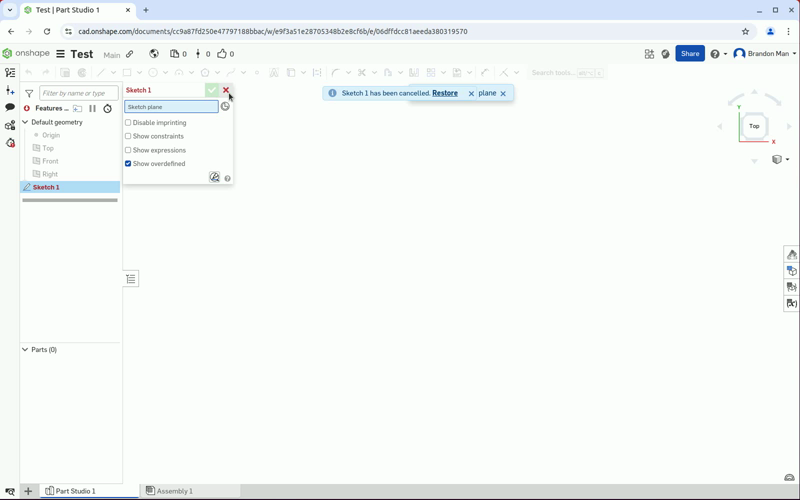
mouse_move(73, 150)
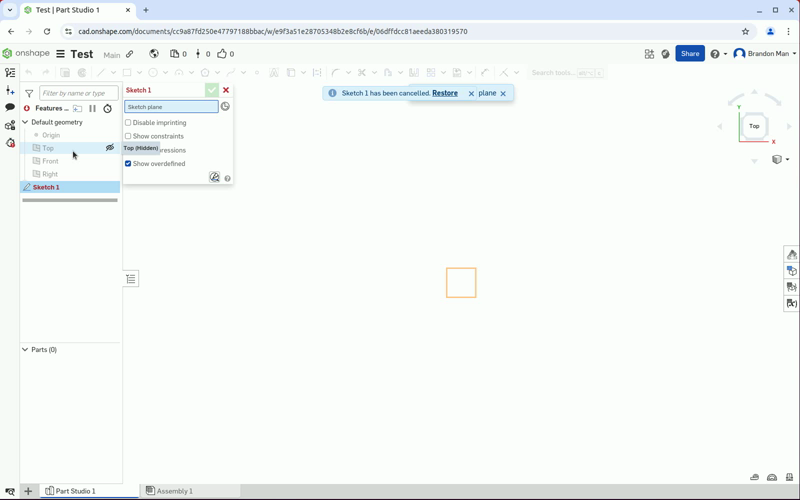
click(73, 150)
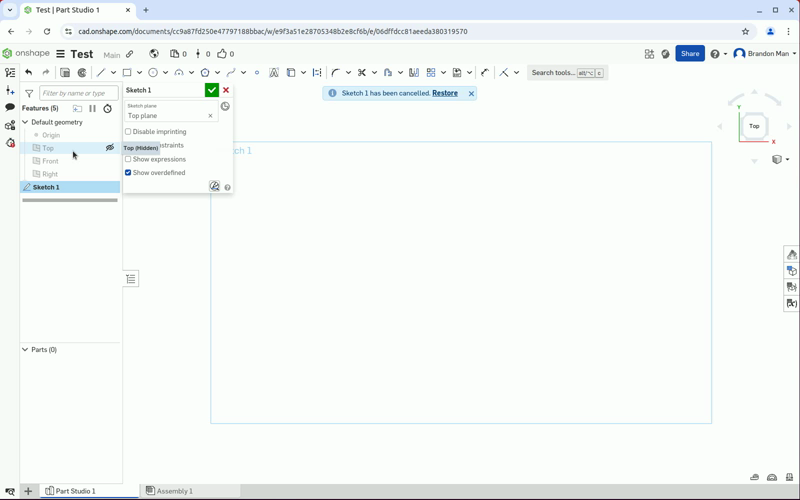
mouse_move(73, 352)
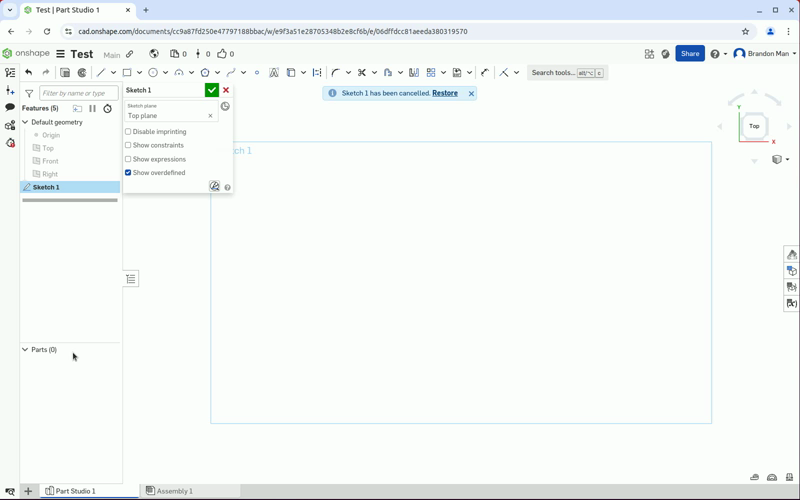
key(y)
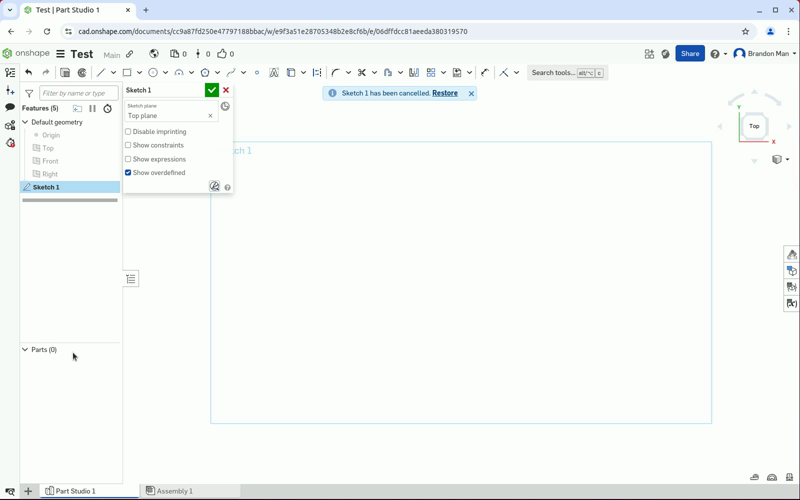
key(l)
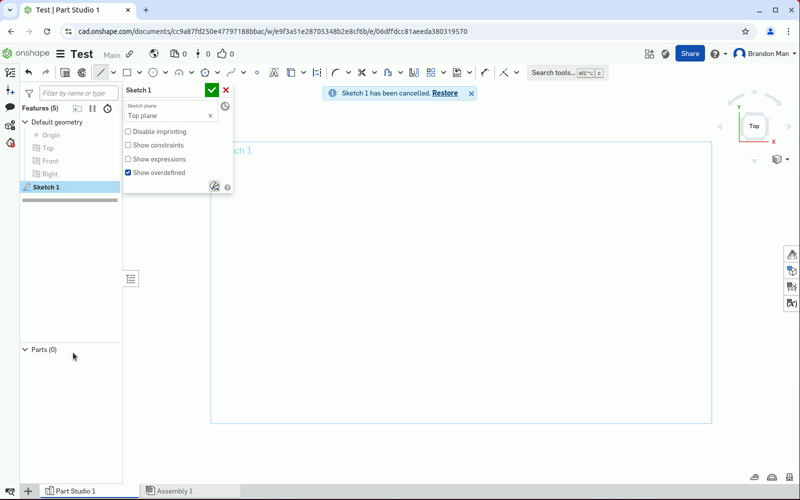
key_down(shift)
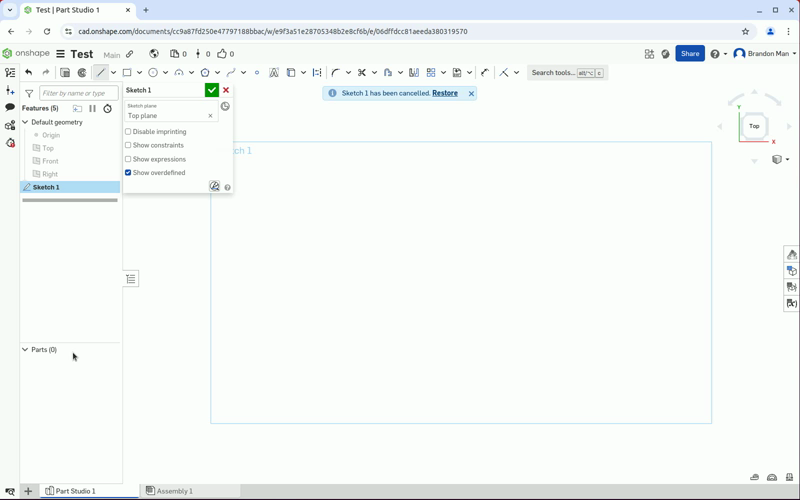
mouse_move(430, 395)
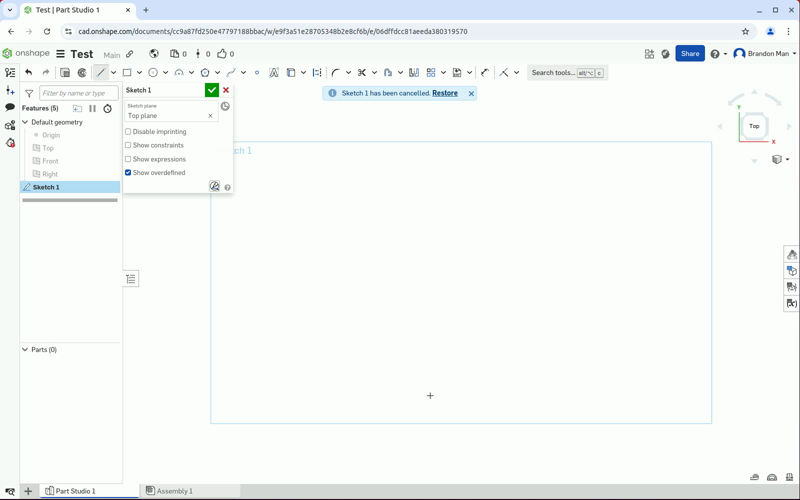
click(430, 395)
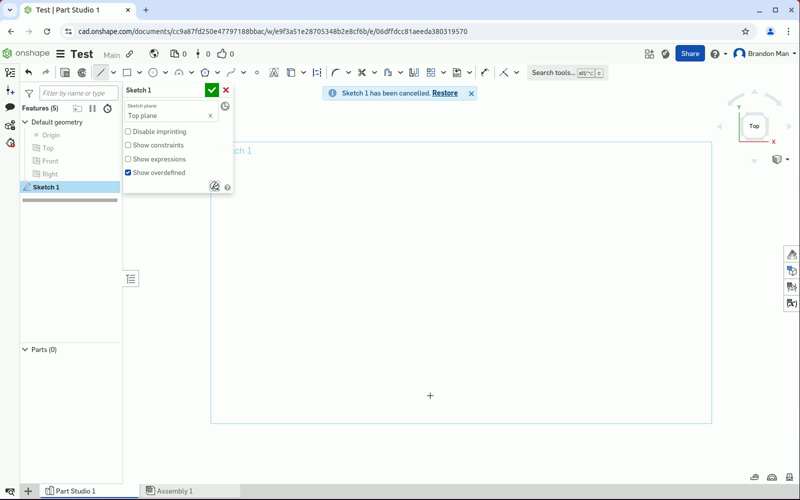
key_up(shift)
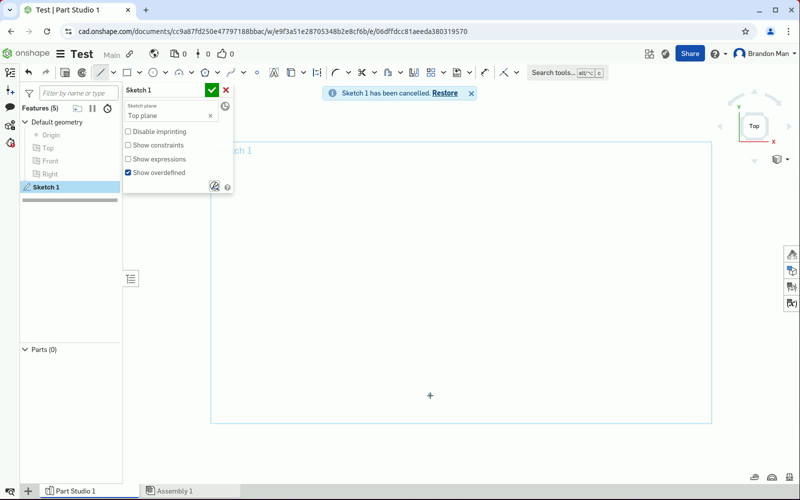
key_down(shift)
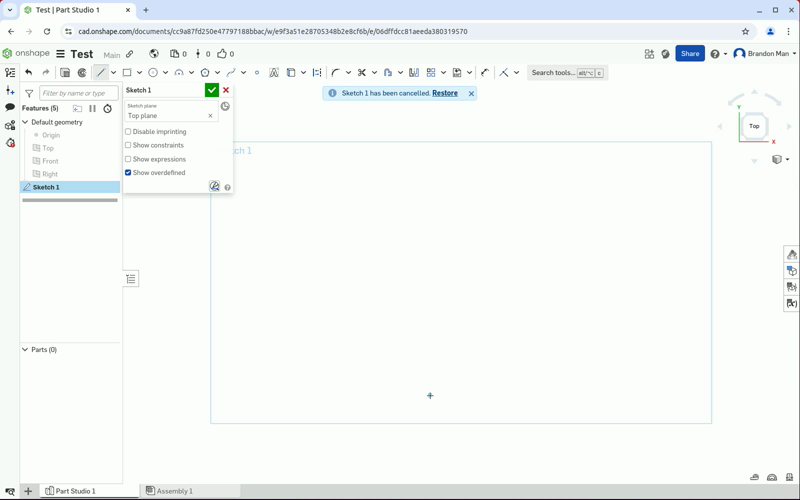
mouse_move(506, 395)
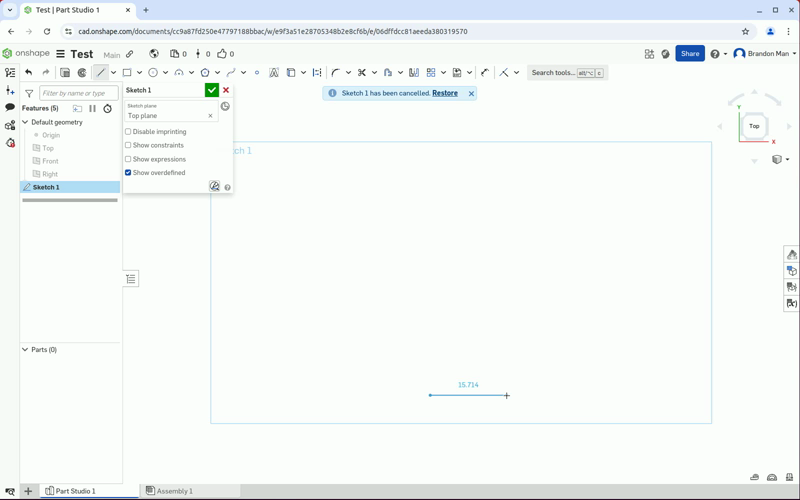
click(506, 395)
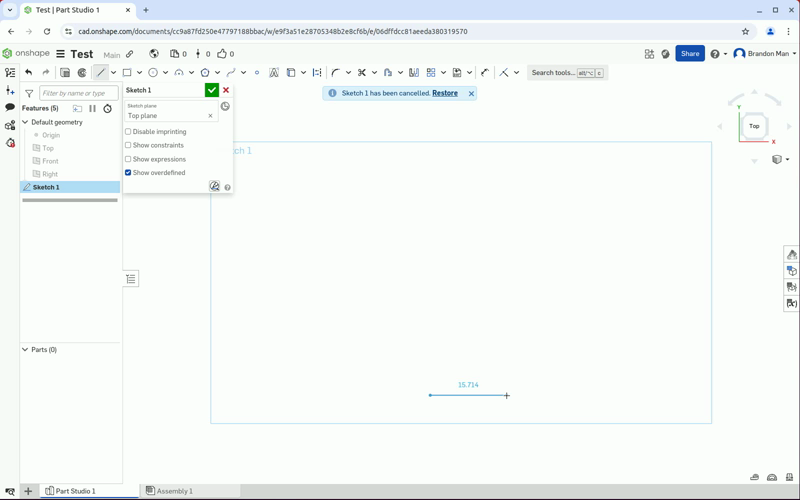
key_up(shift)
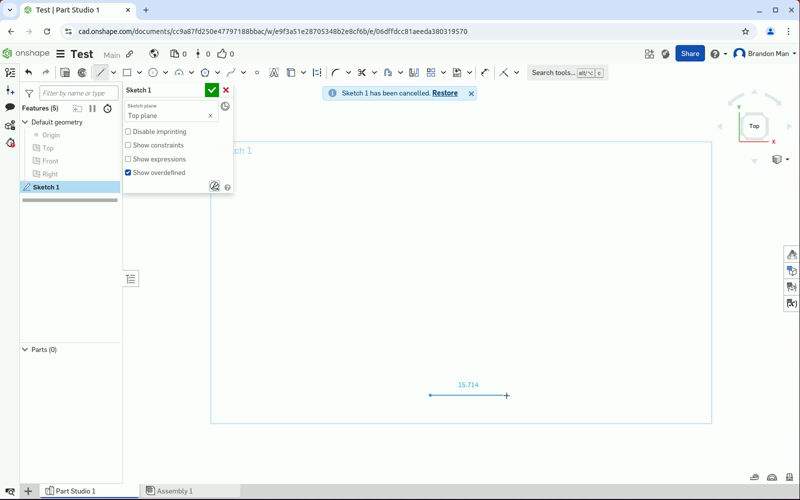
key_down(shift)
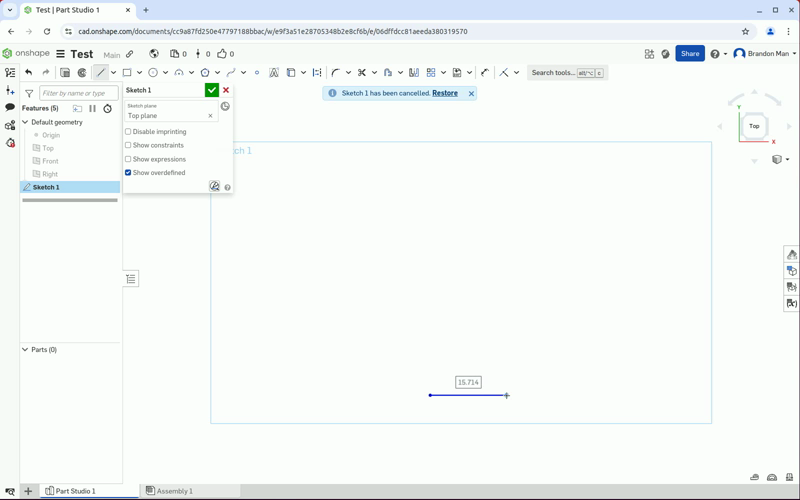
mouse_move(506, 261)
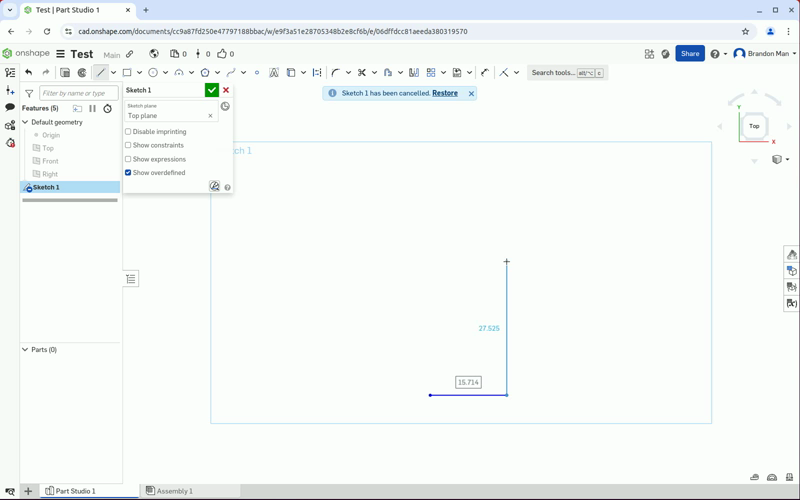
click(506, 261)
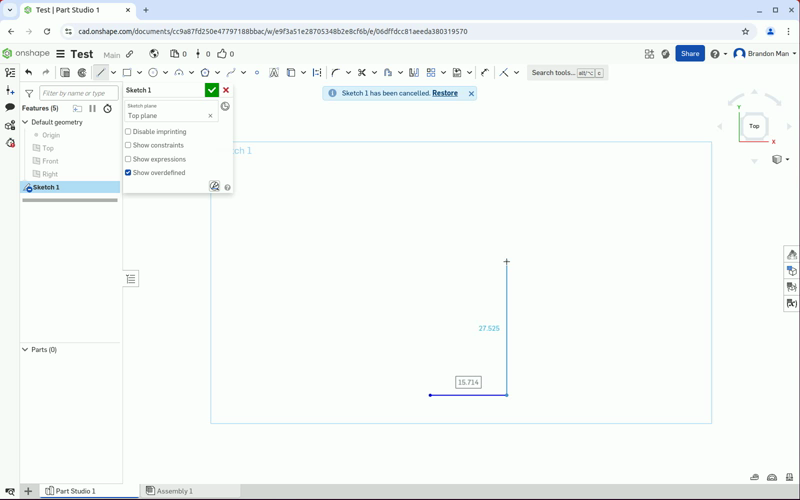
key_up(shift)
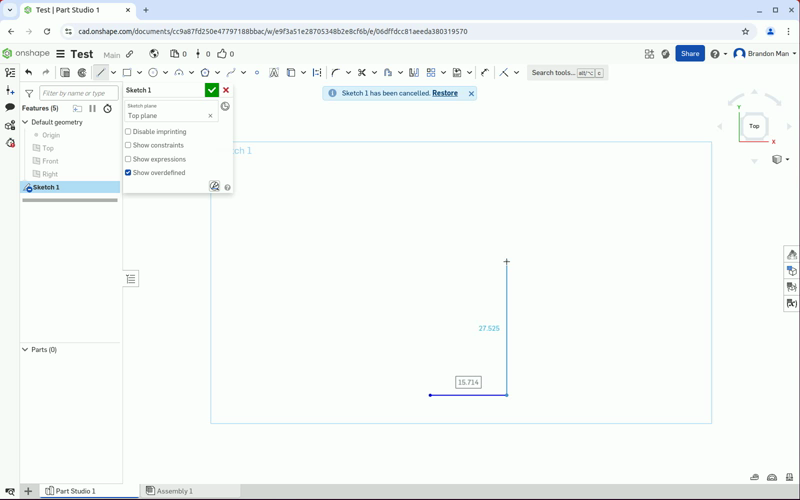
key_down(shift)
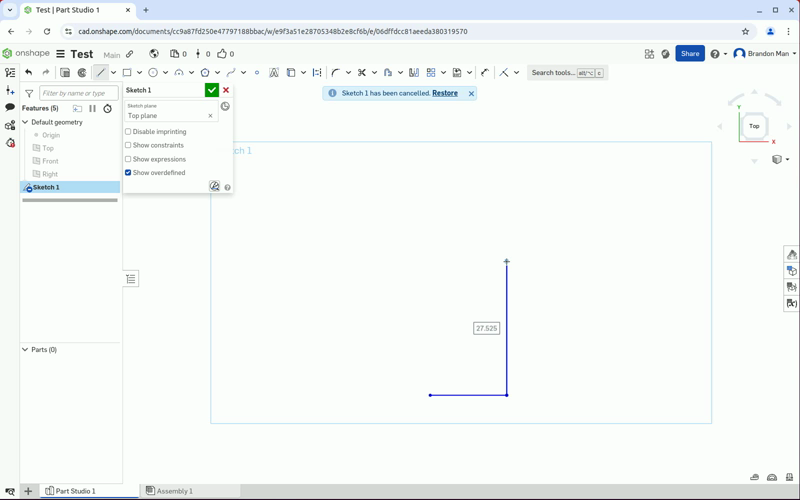
mouse_move(430, 261)
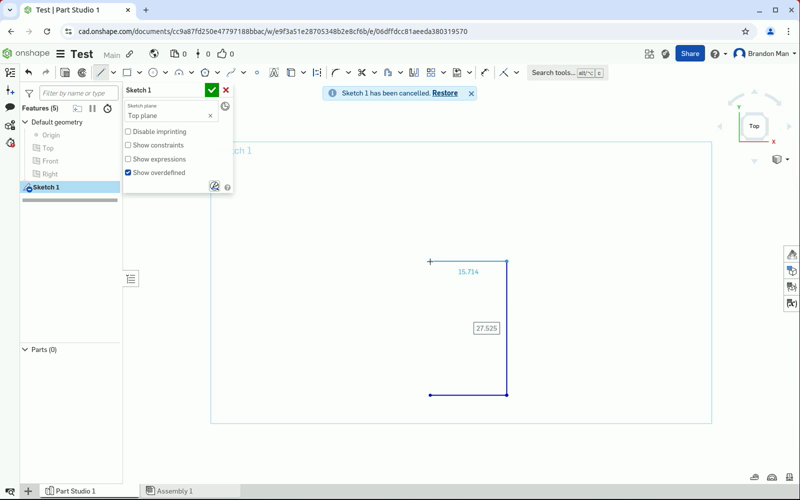
click(430, 261)
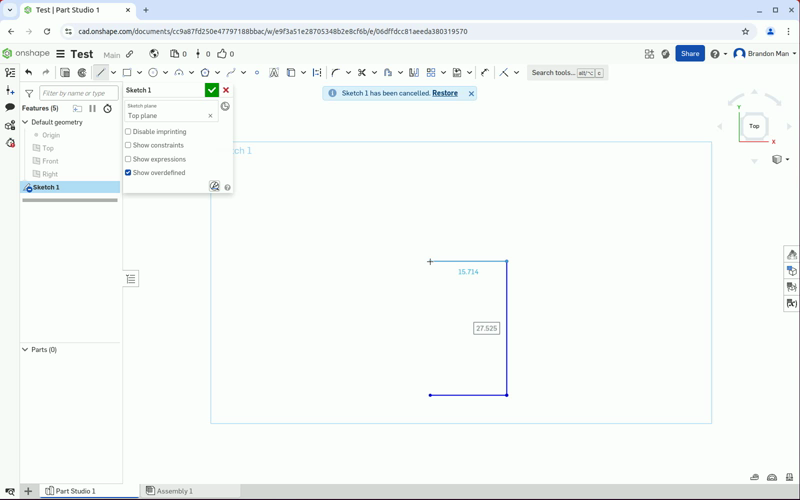
key_up(shift)
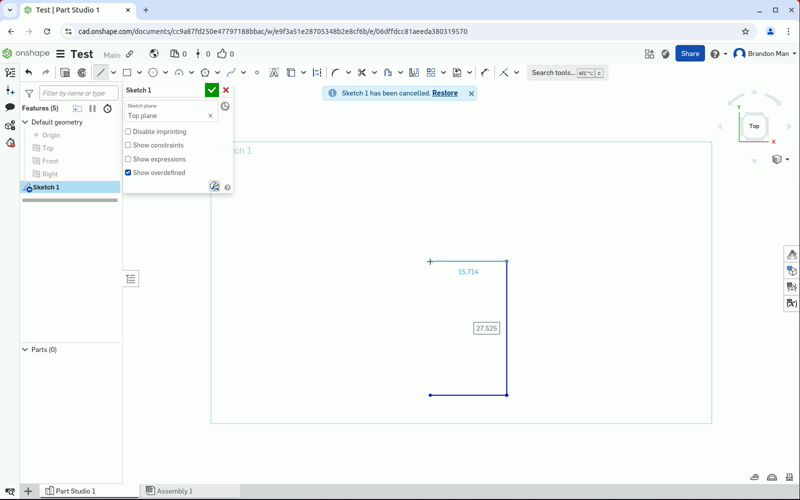
key_down(shift)
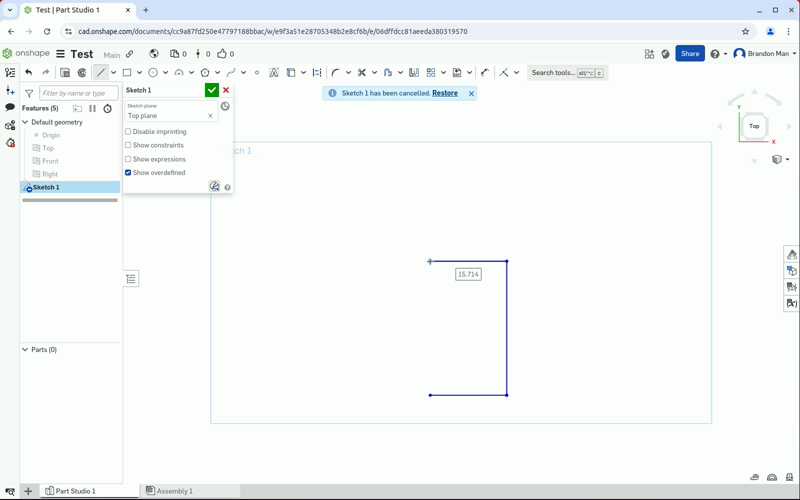
mouse_move(430, 395)
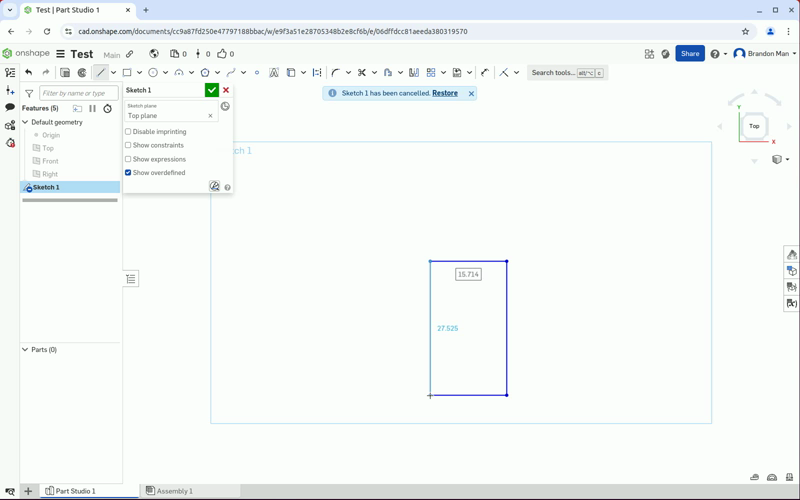
key_up(shift)
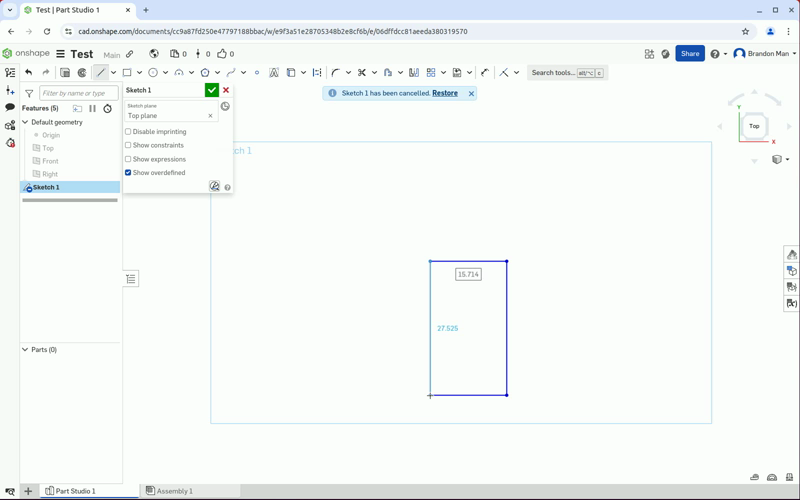
click(430, 395)
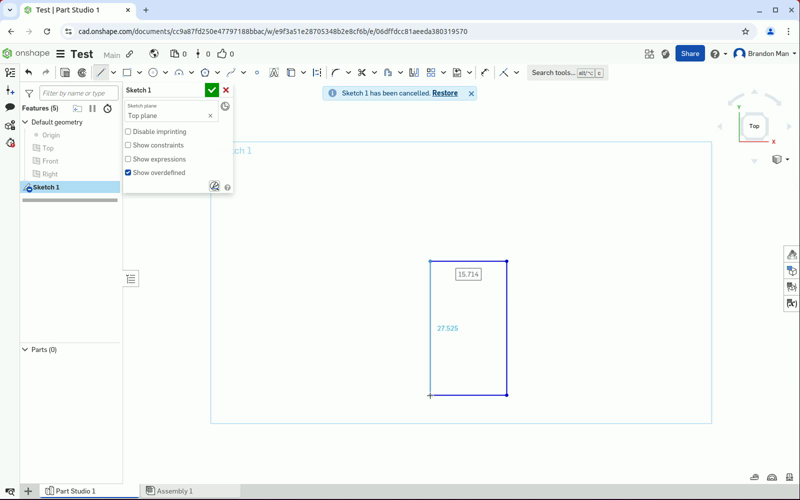
key(esc)
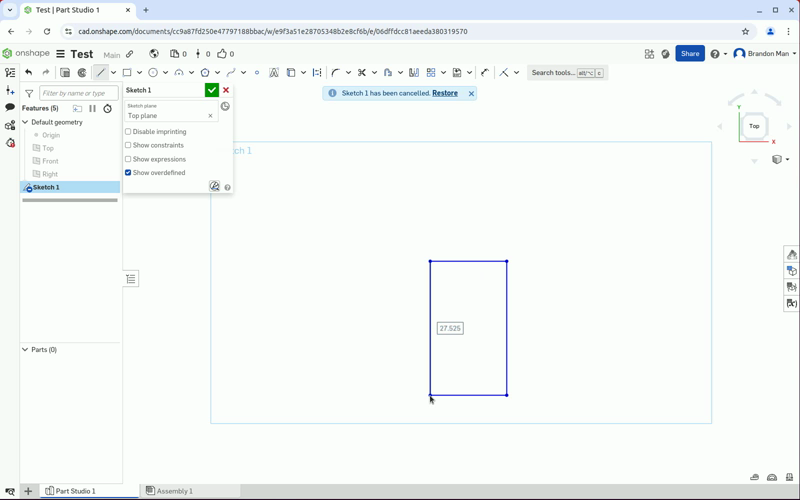
mouse_move(446, 315)
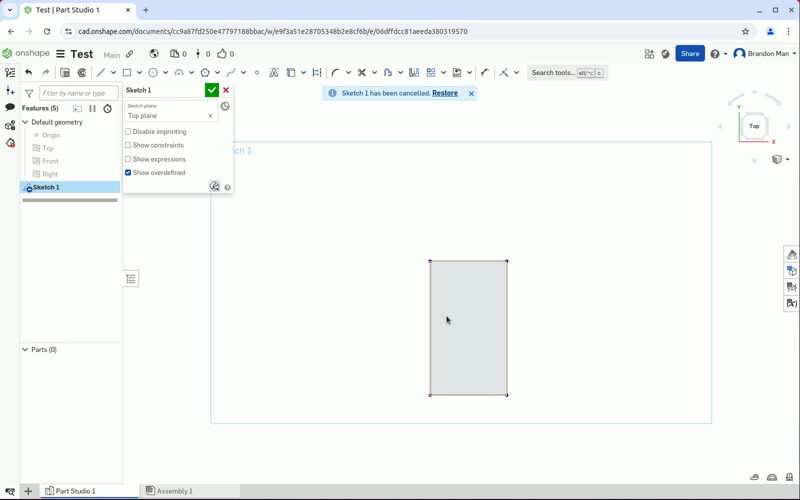
click(446, 315)
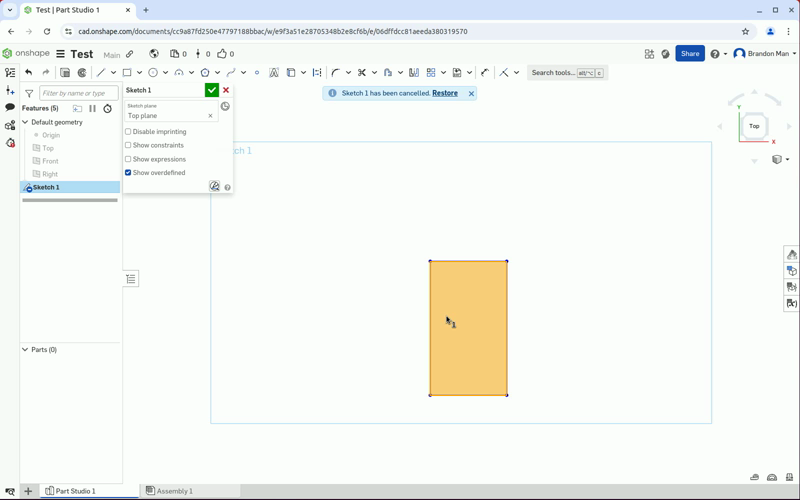
mouse_move(73, 352)
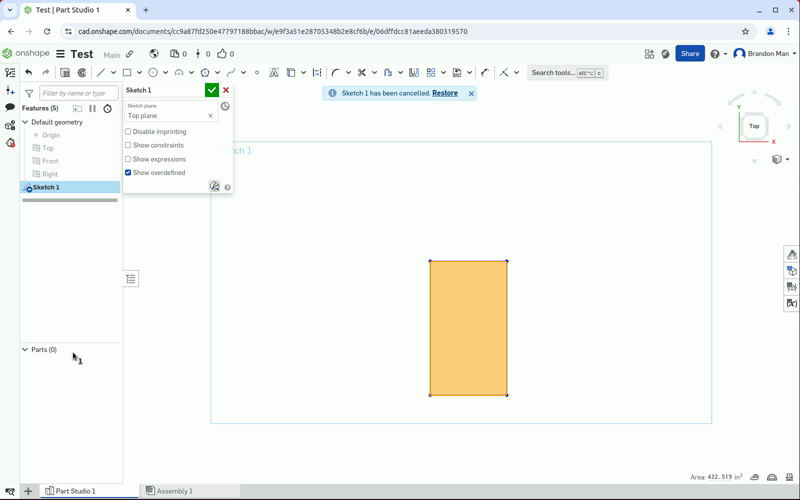
key(shift+y)
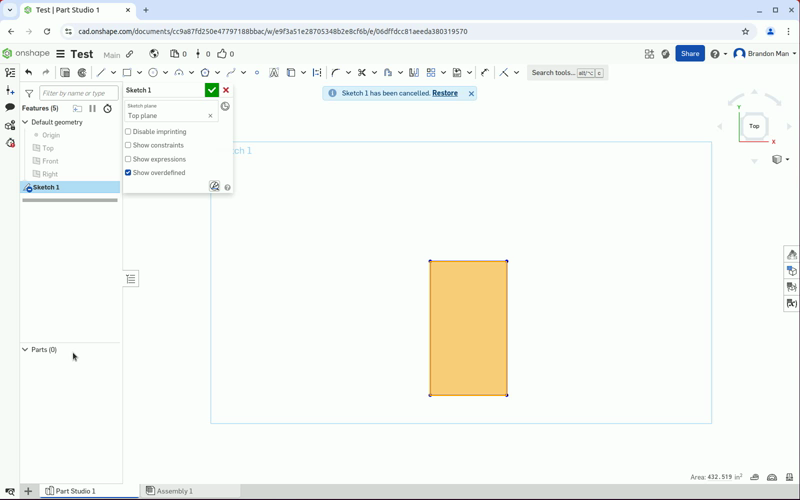
key(shift+e)
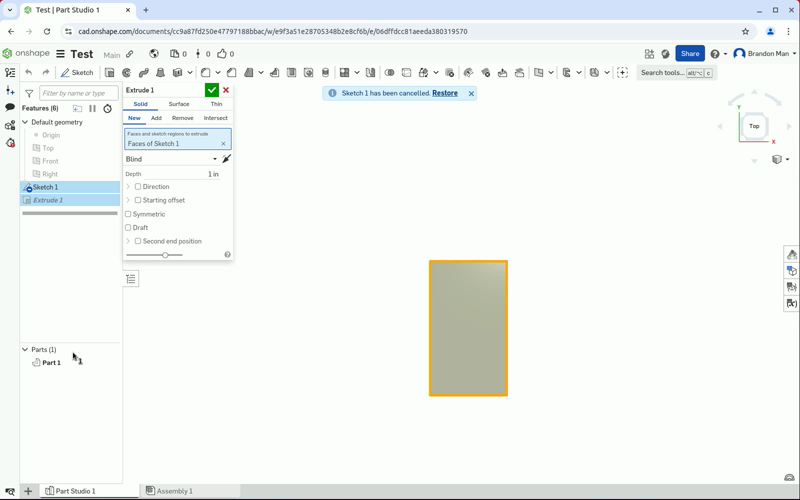
mouse_move(143, 106)
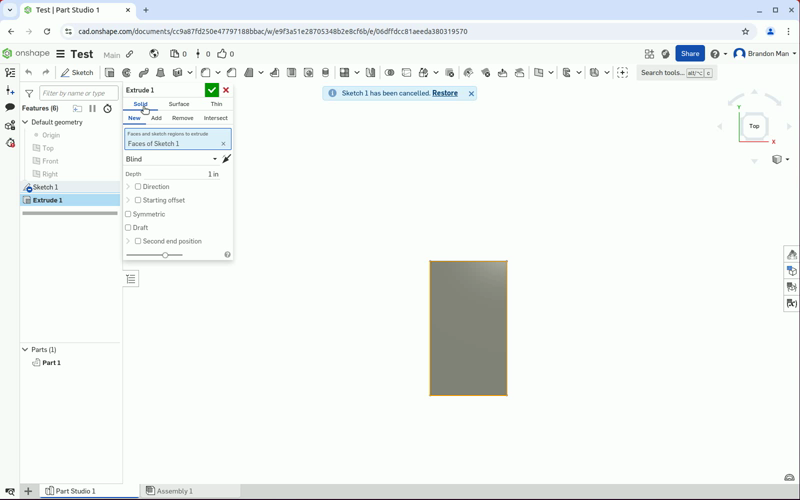
click(143, 106)
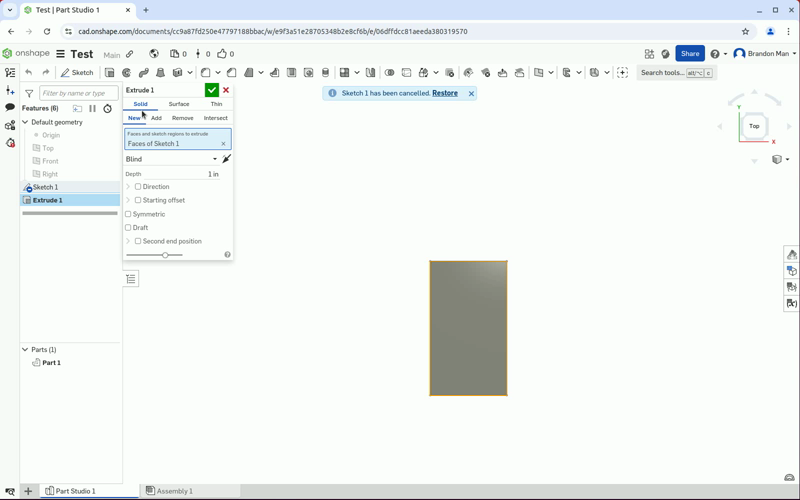
mouse_move(137, 120)
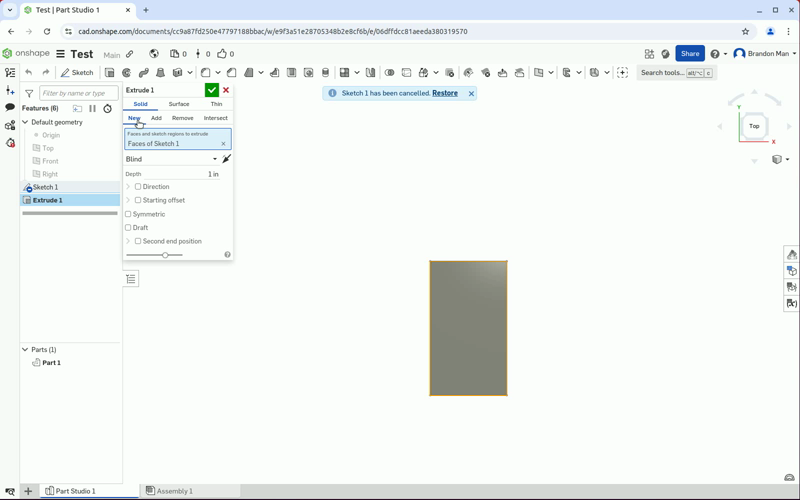
click(137, 120)
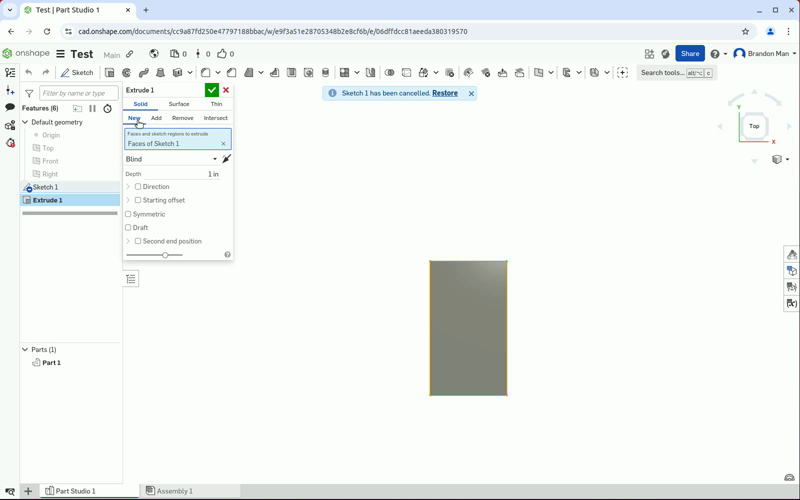
key(tab, 4)
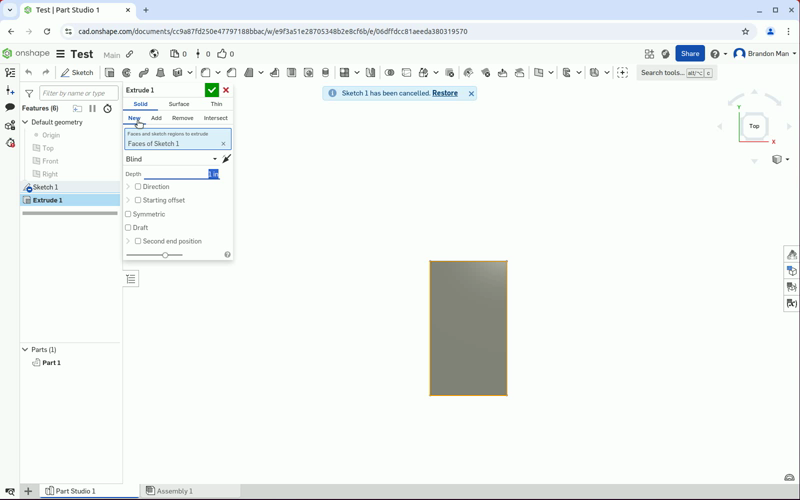
text(9.147)
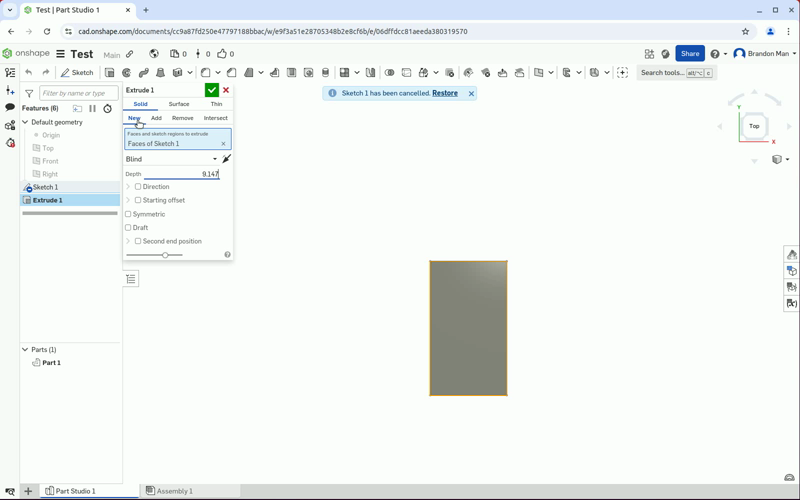
key(enter)
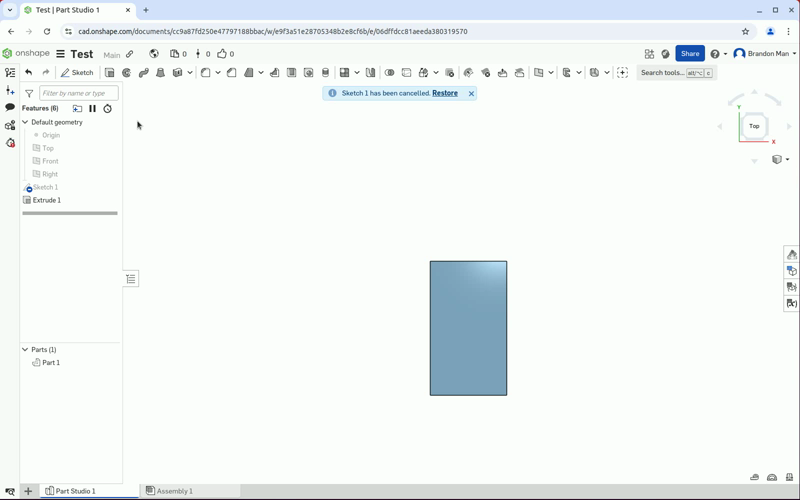
key(shift+h)
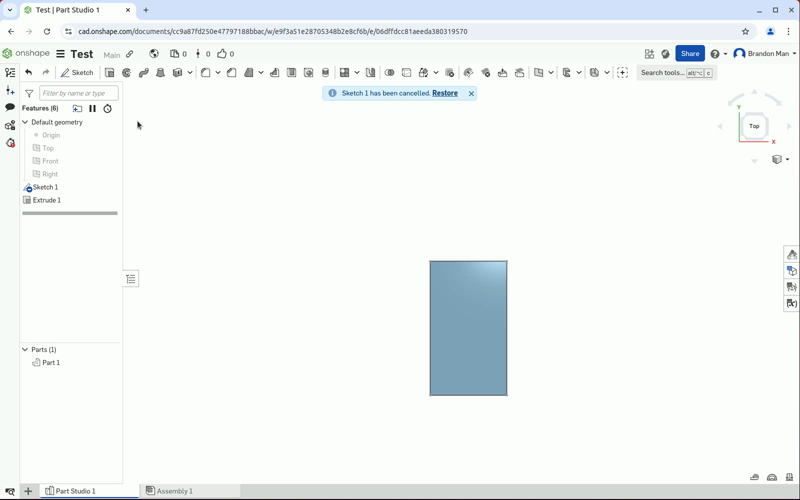
key(shift+h)
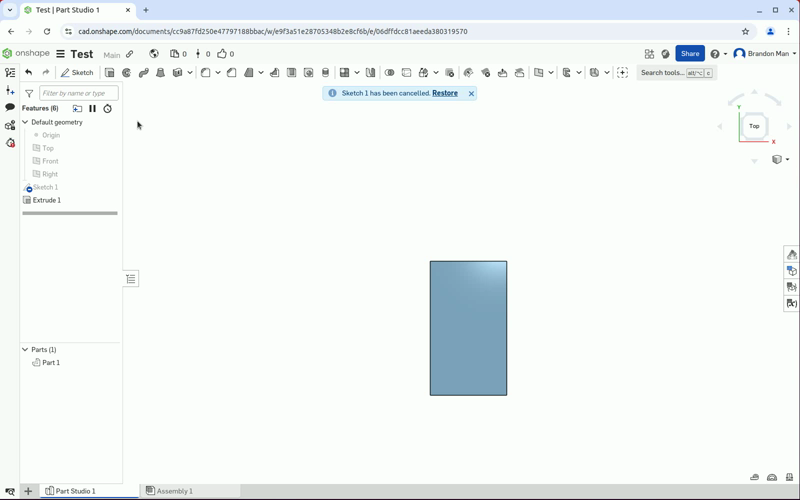
mouse_move(73, 189)
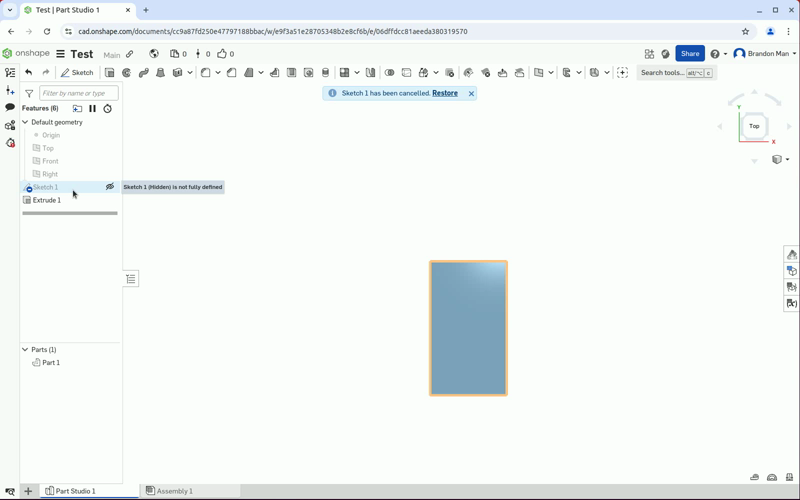
click(73, 189)
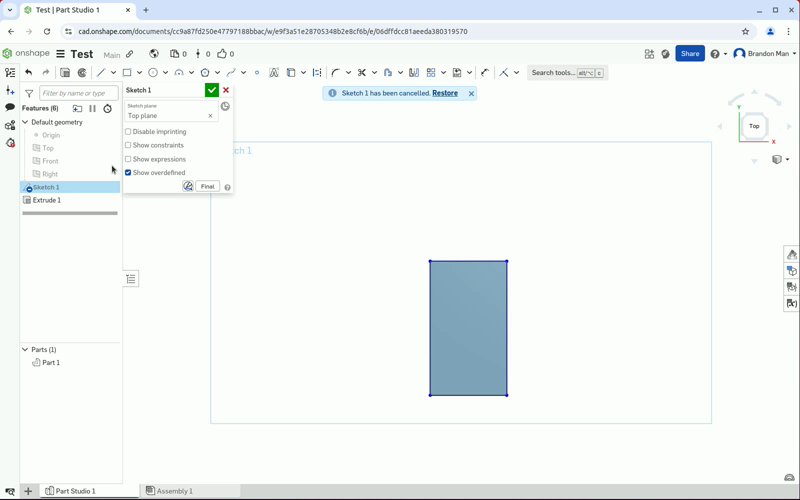
mouse_move(229, 92)
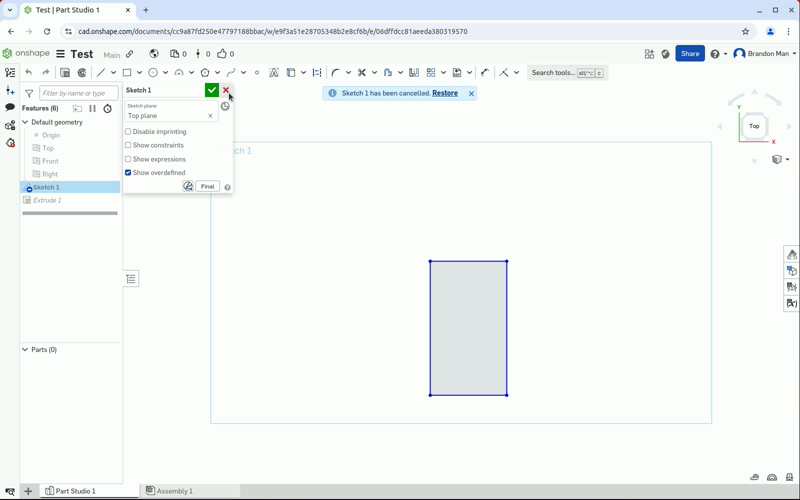
click(229, 92)
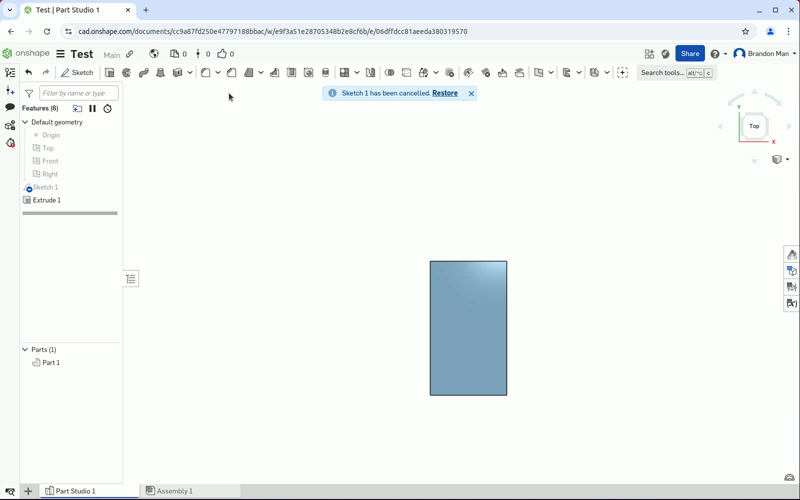
mouse_move(73, 352)
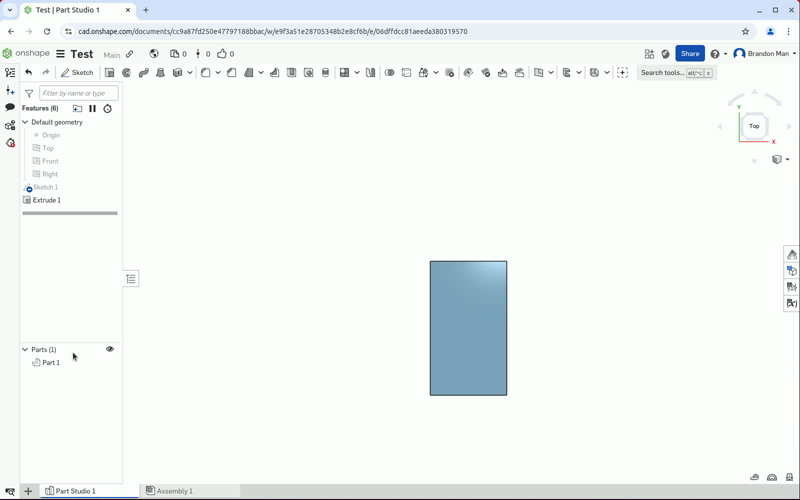
key(y)
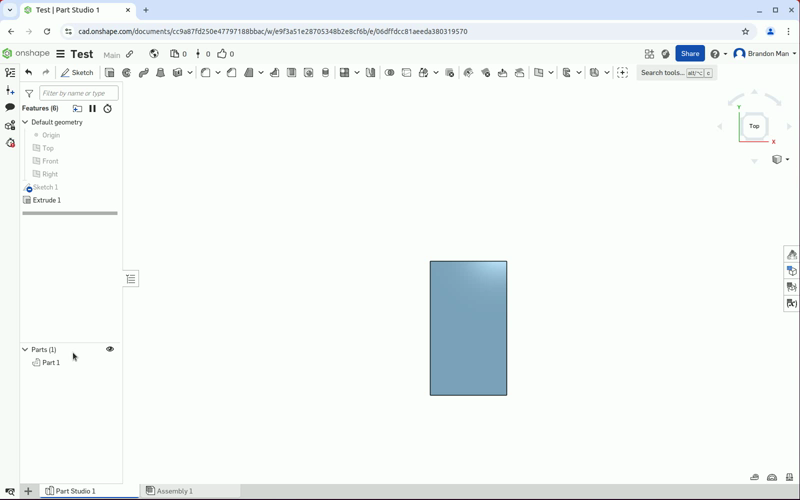
key(shift+p)
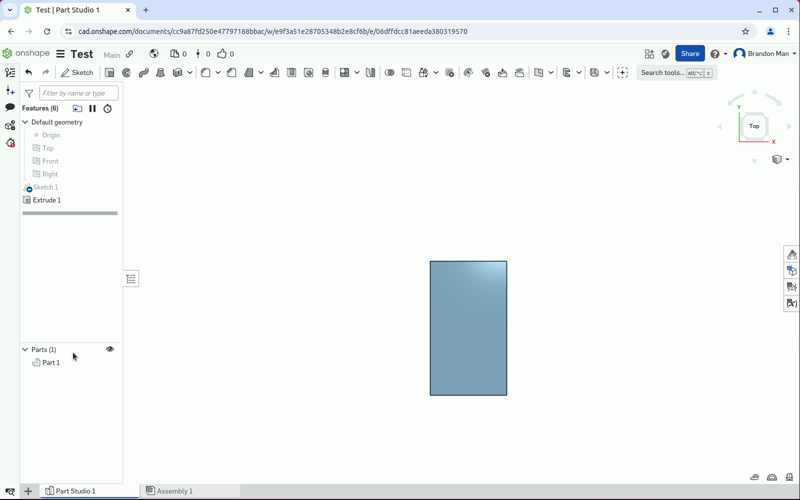
key(space)
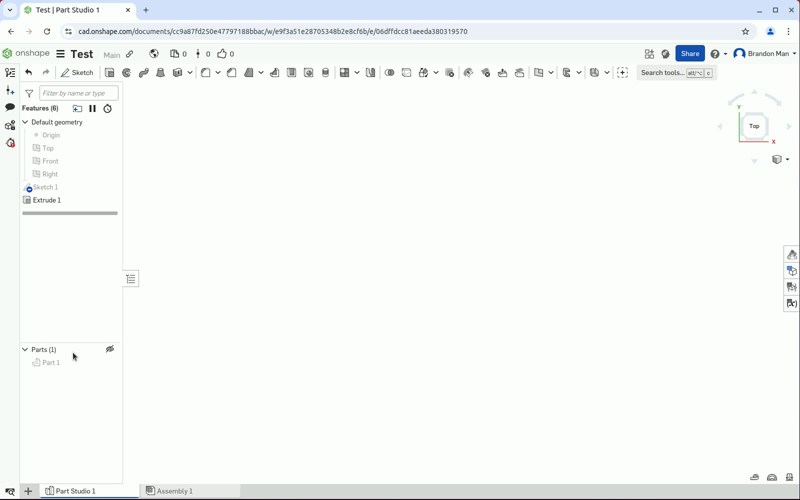
key_down(shift)
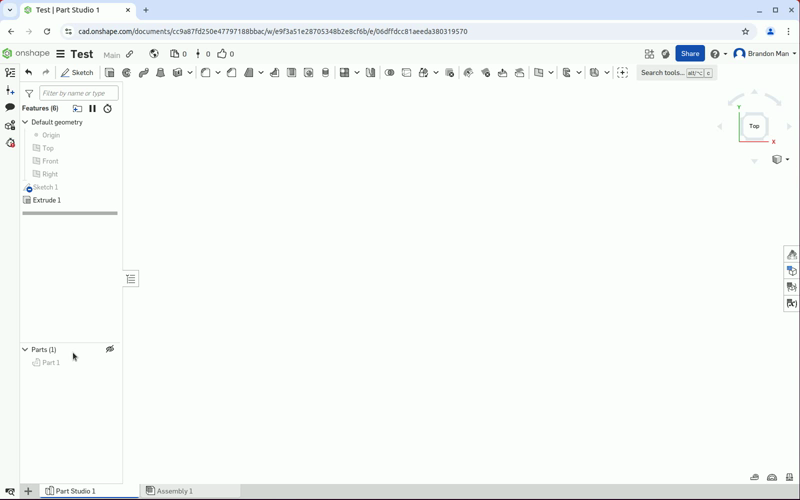
key(up)
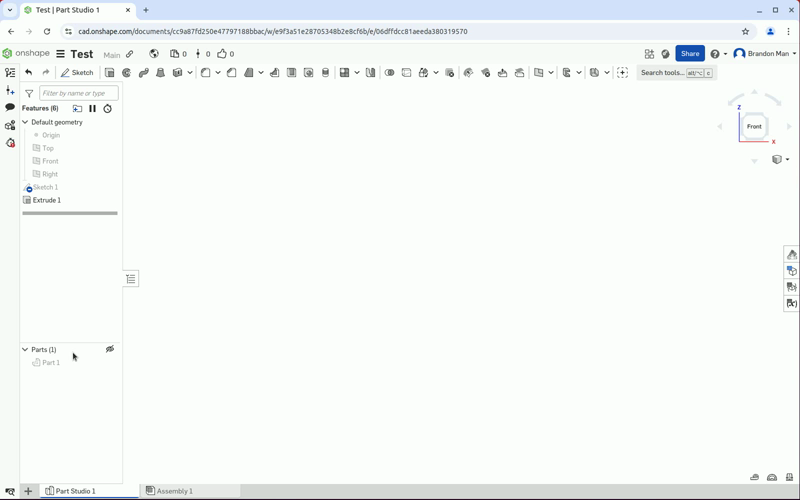
key_up(shift)
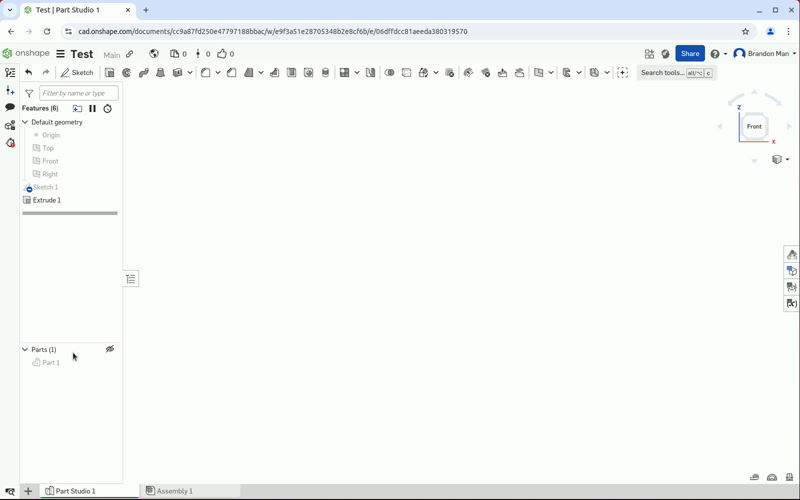
mouse_move(73, 352)
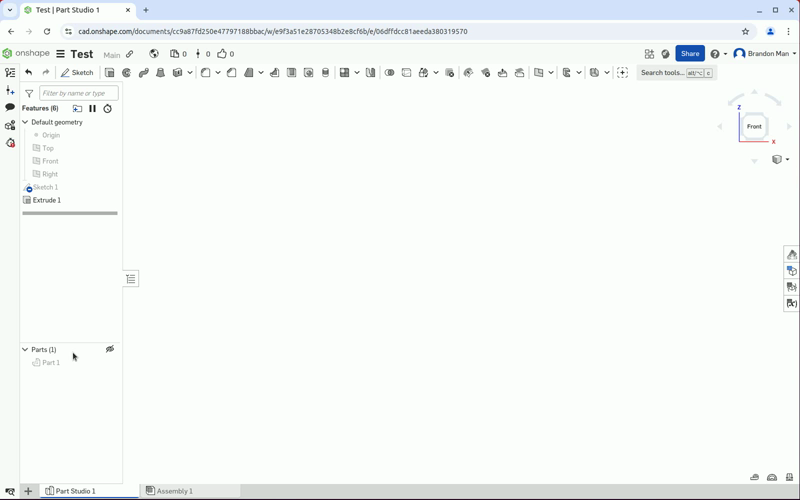
key(shift+y)
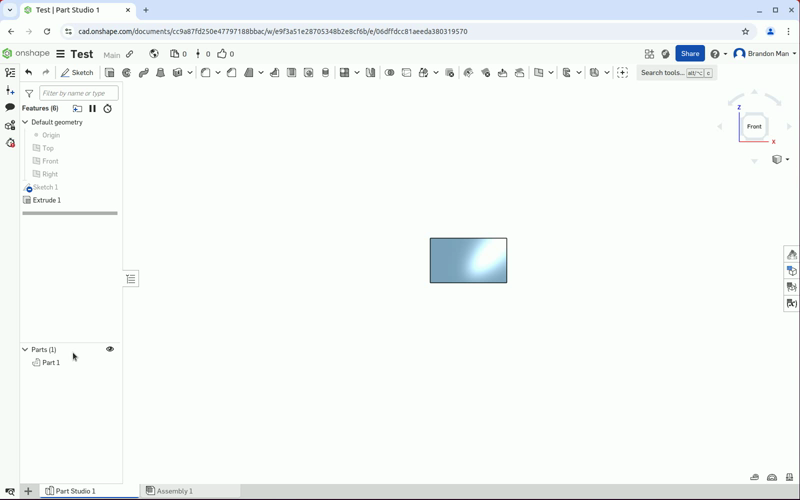
mouse_move(541, 75)
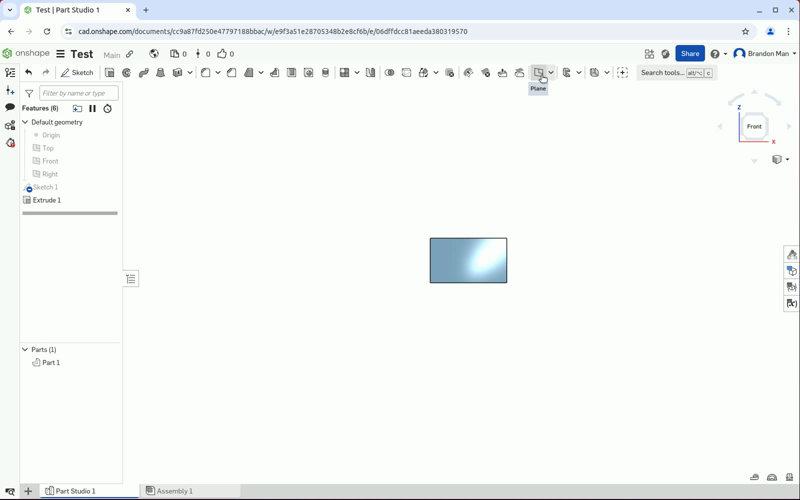
click(541, 75)
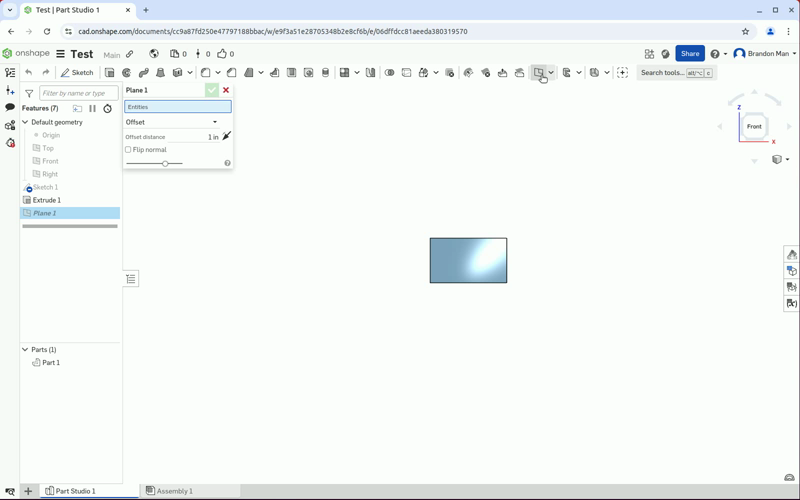
mouse_move(73, 163)
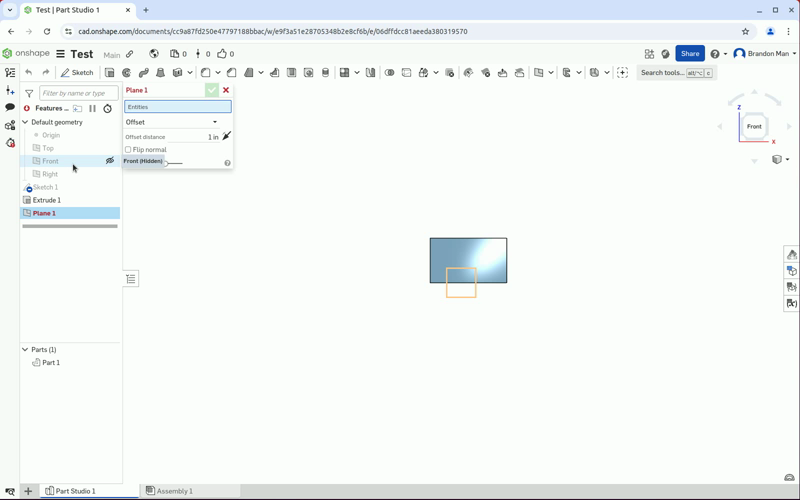
click(73, 163)
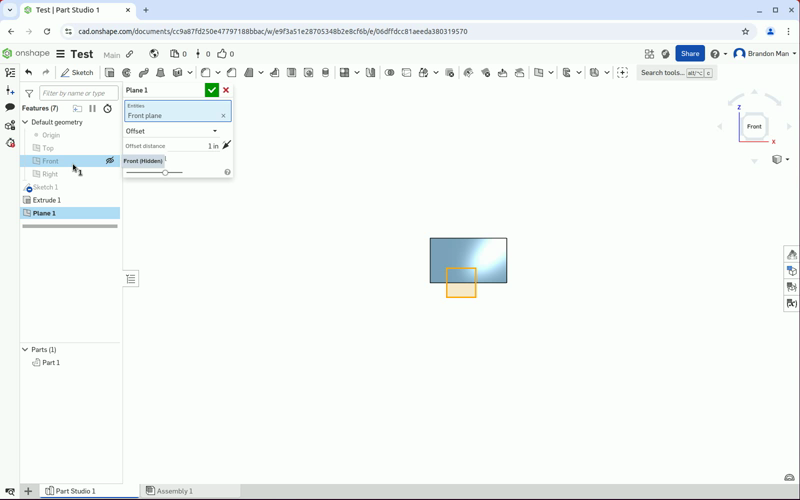
key(tab, 2)
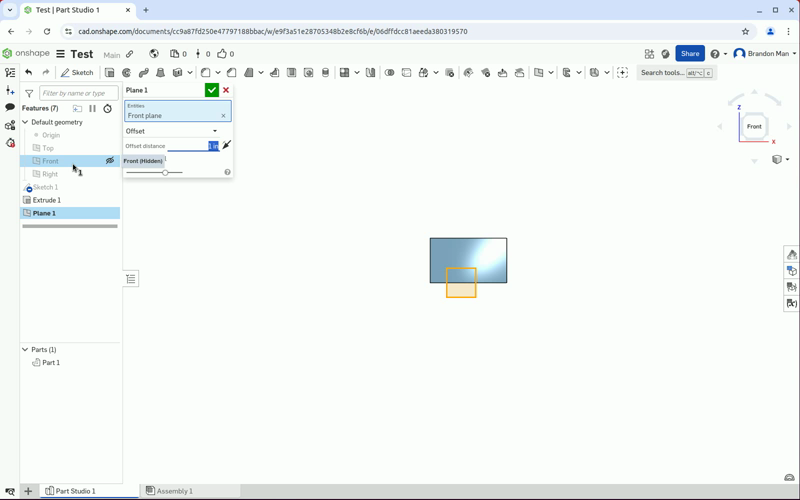
text(23.108)
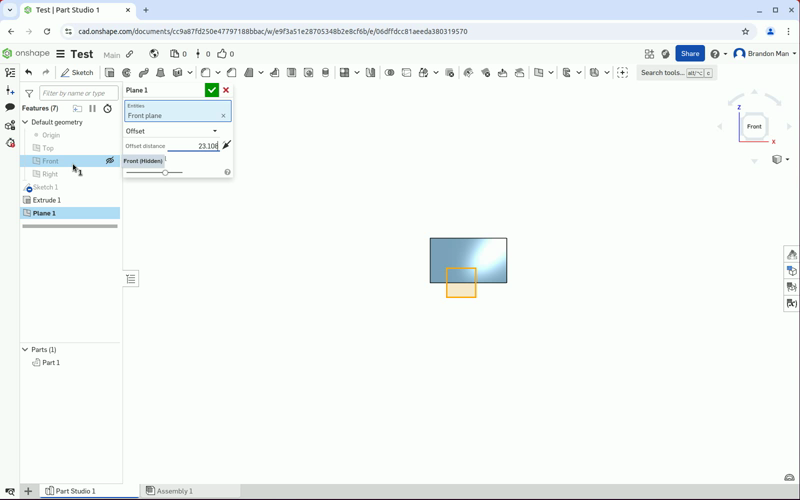
key(enter, 2)
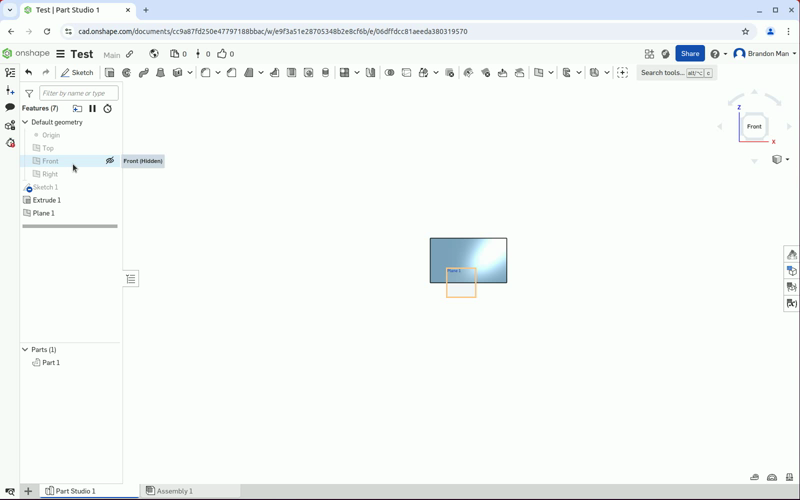
key(shift+s)
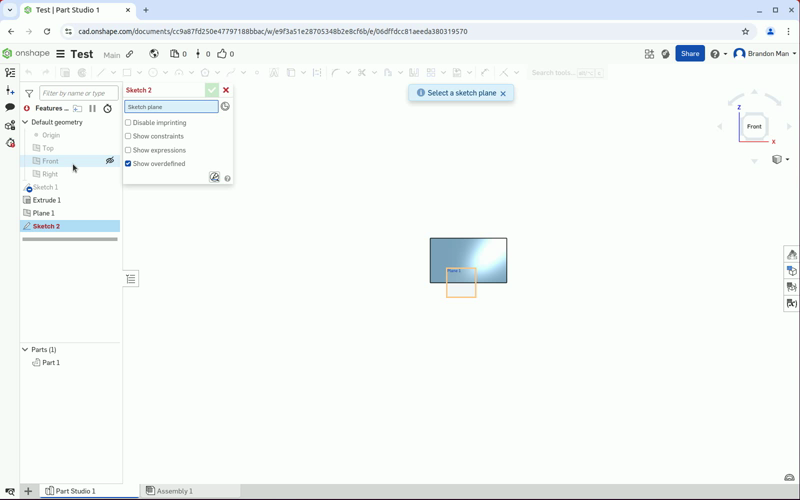
mouse_move(73, 215)
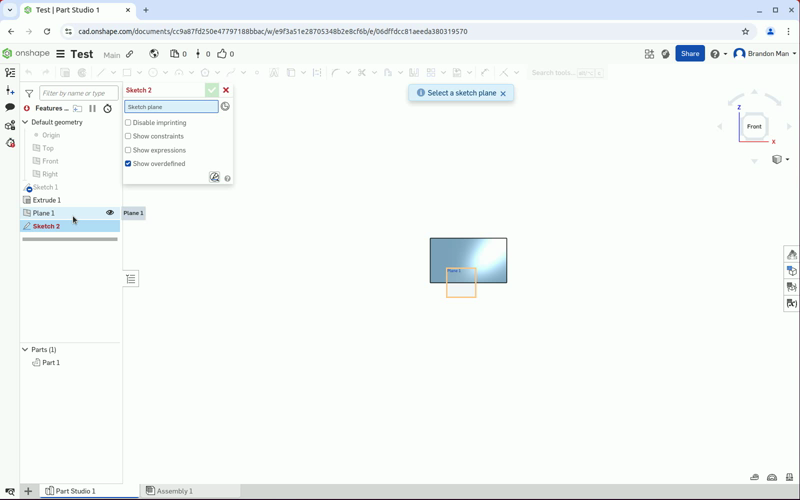
click(73, 215)
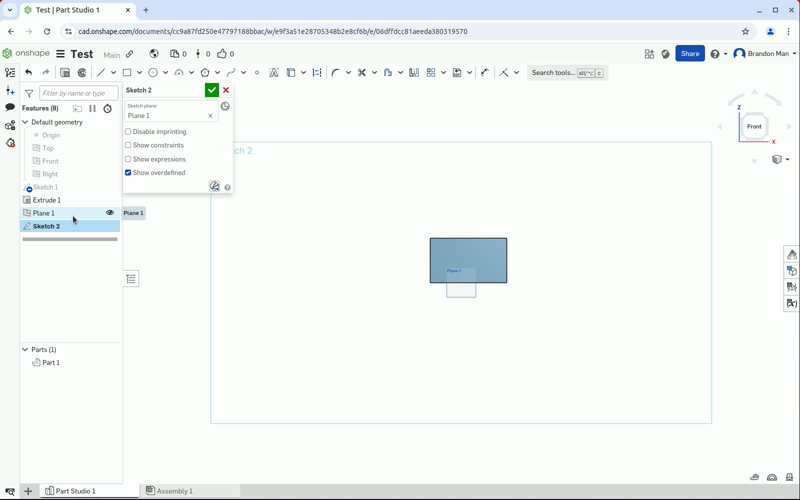
mouse_move(73, 352)
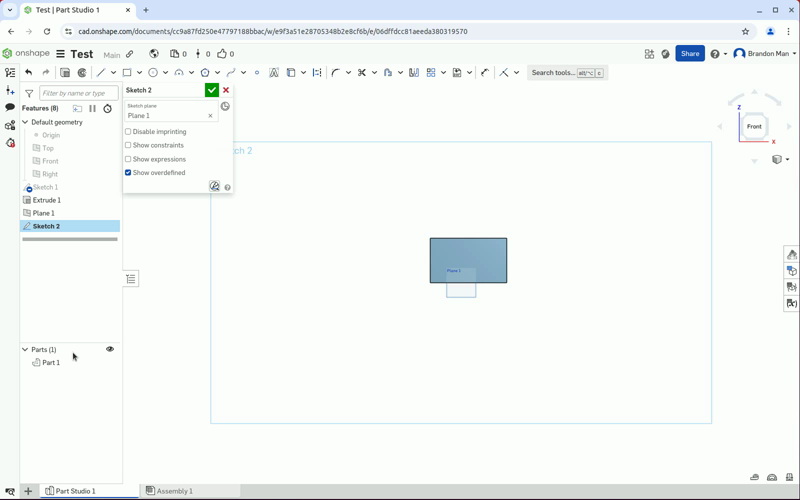
key(y)
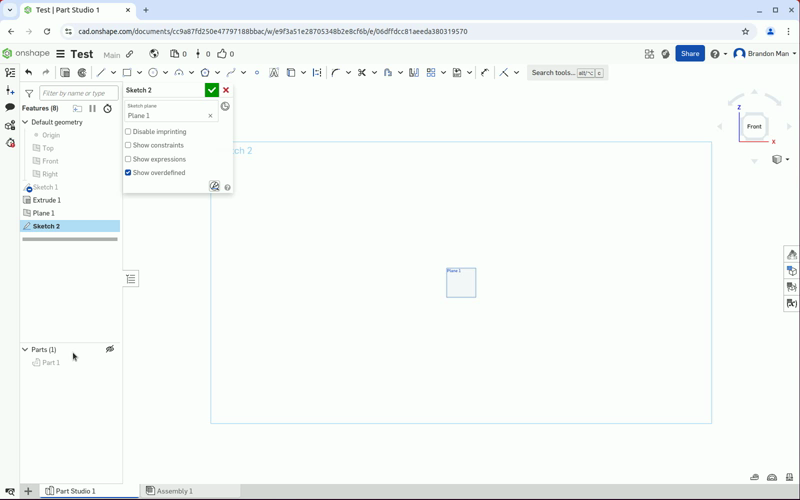
key(l)
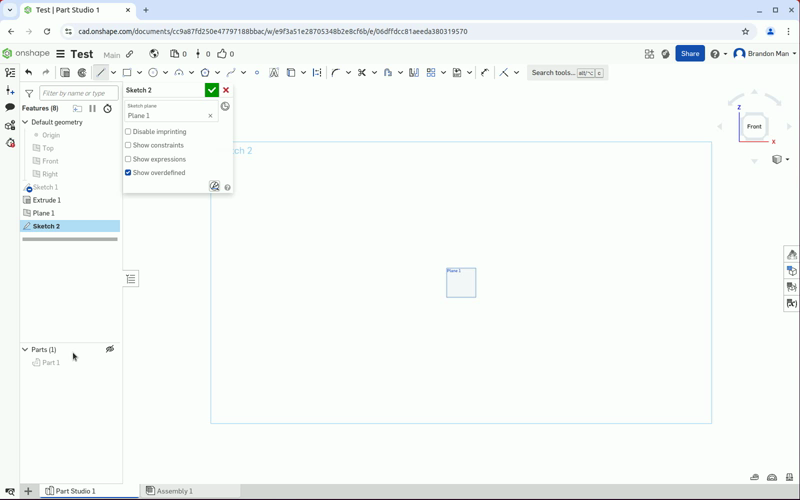
key_down(shift)
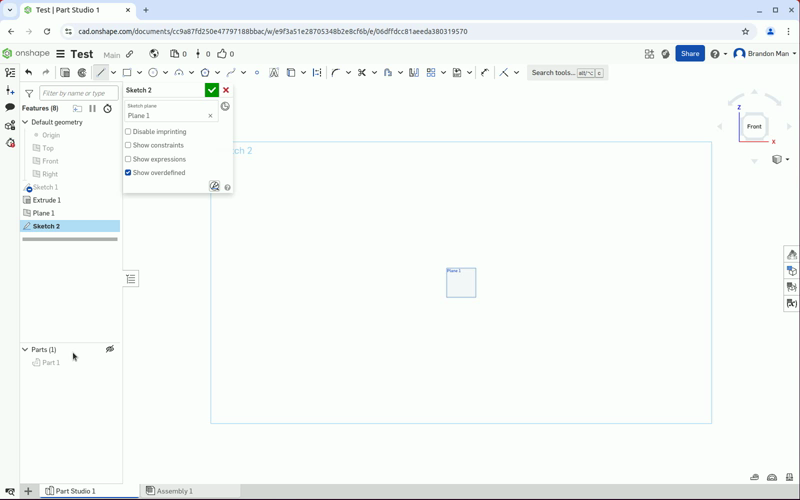
mouse_move(430, 238)
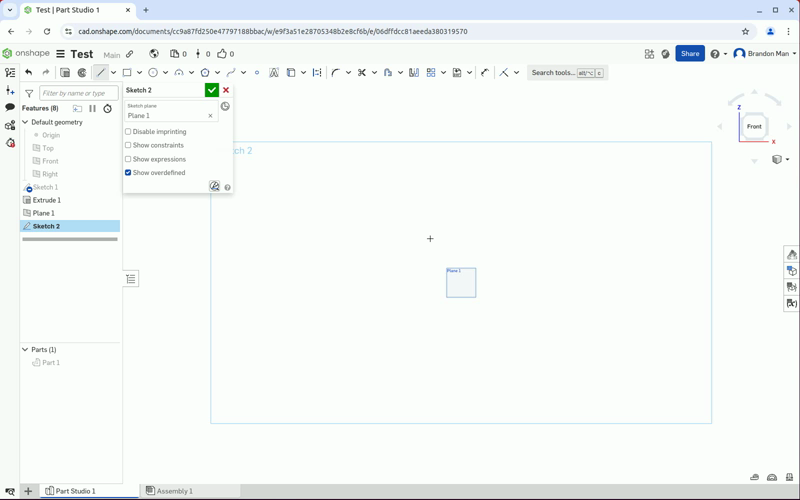
click(430, 238)
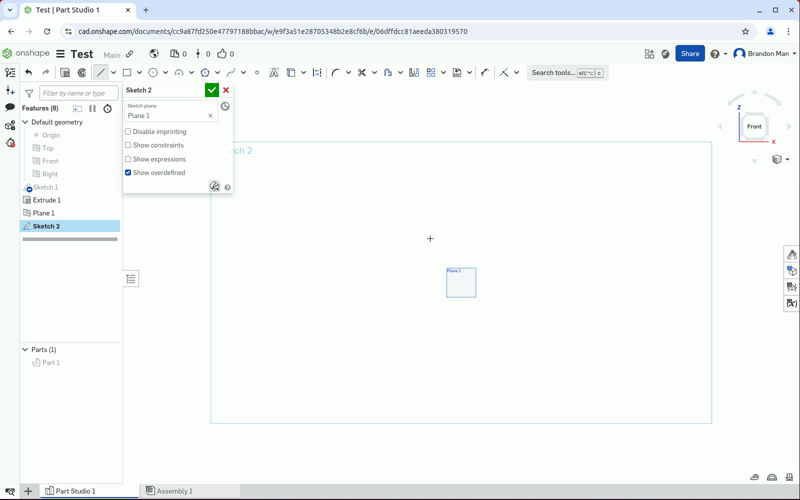
key_up(shift)
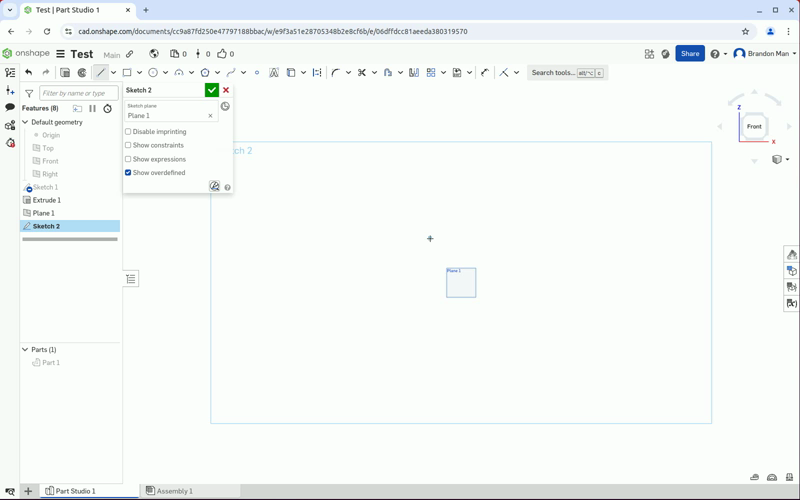
key_down(shift)
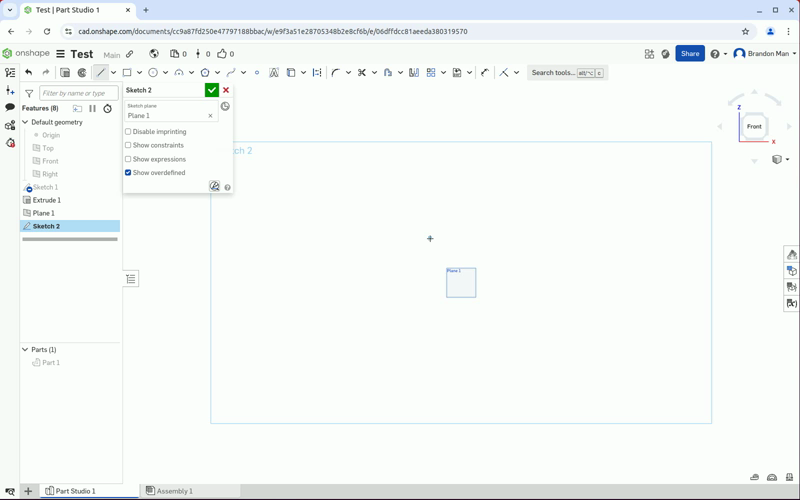
mouse_move(507, 238)
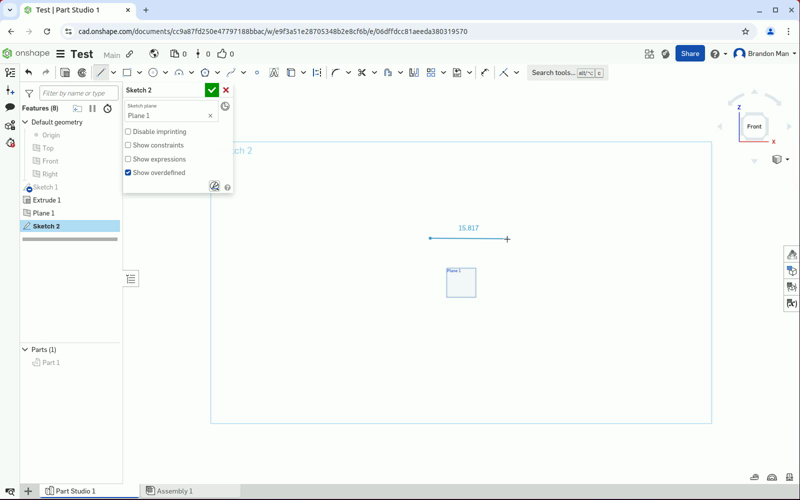
click(507, 238)
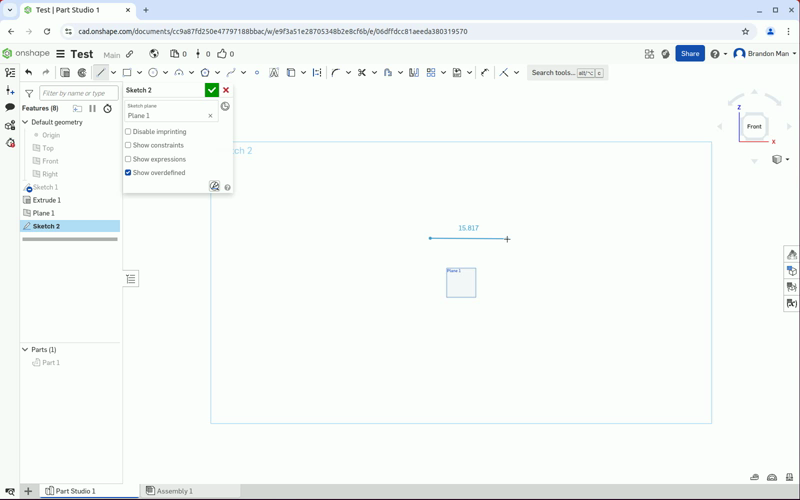
key_up(shift)
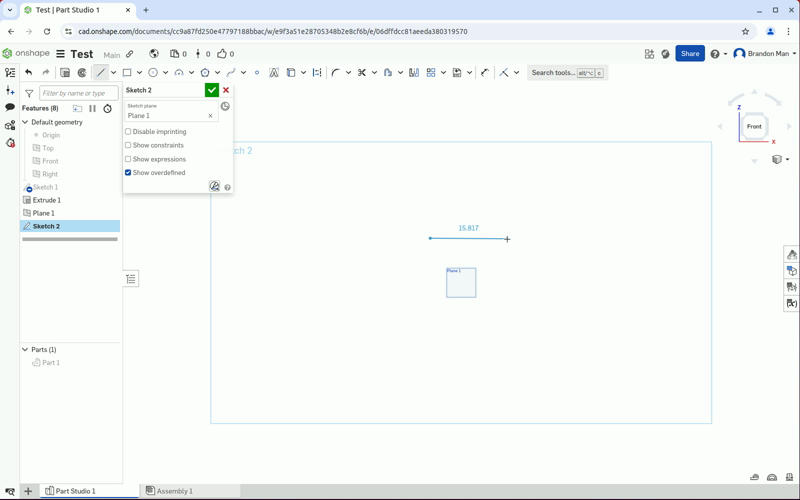
key_down(shift)
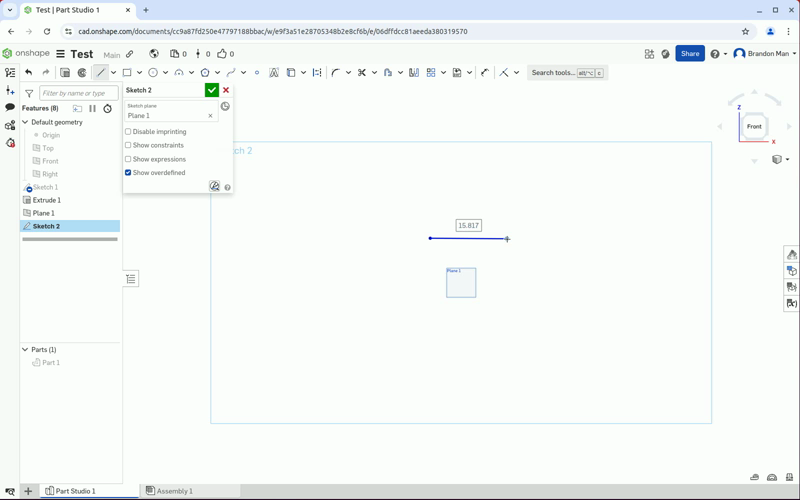
mouse_move(537, 238)
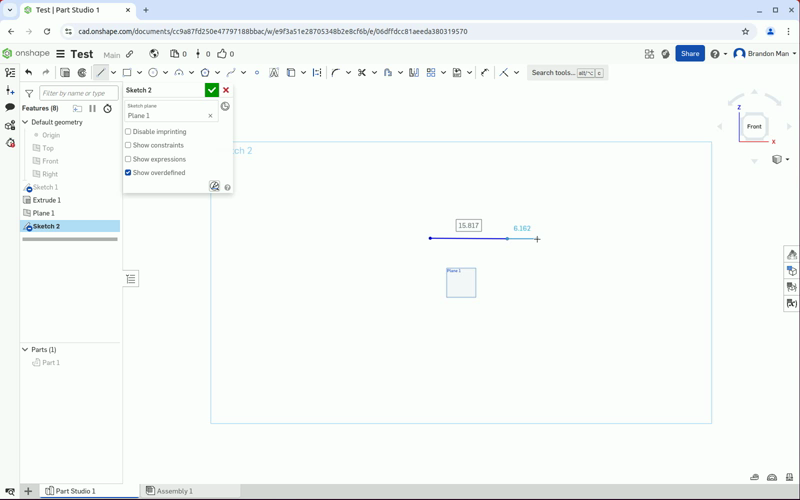
mouse_move(468, 202)
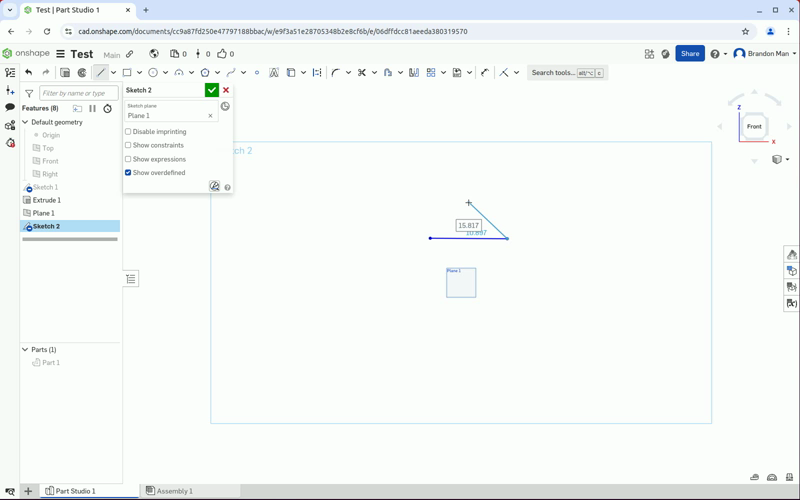
click(468, 202)
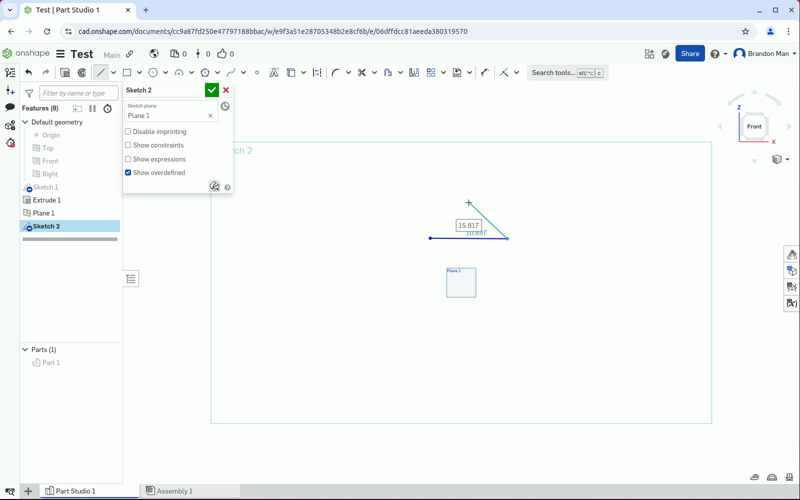
key_up(shift)
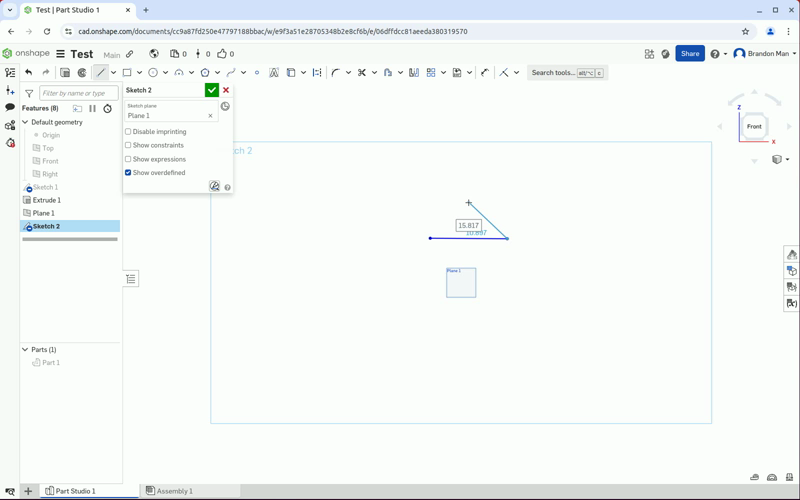
mouse_move(498, 202)
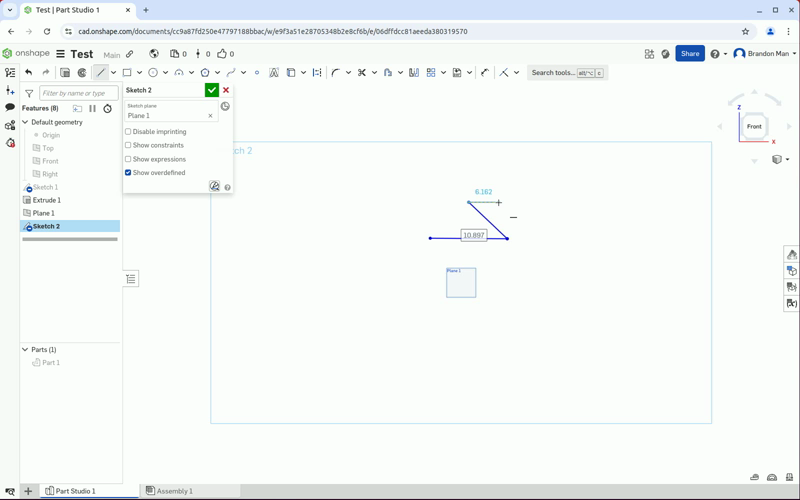
key_down(shift)
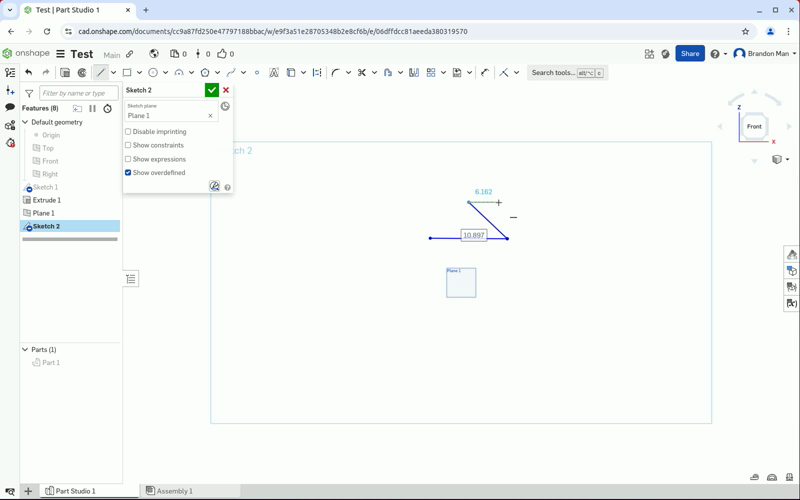
mouse_move(430, 238)
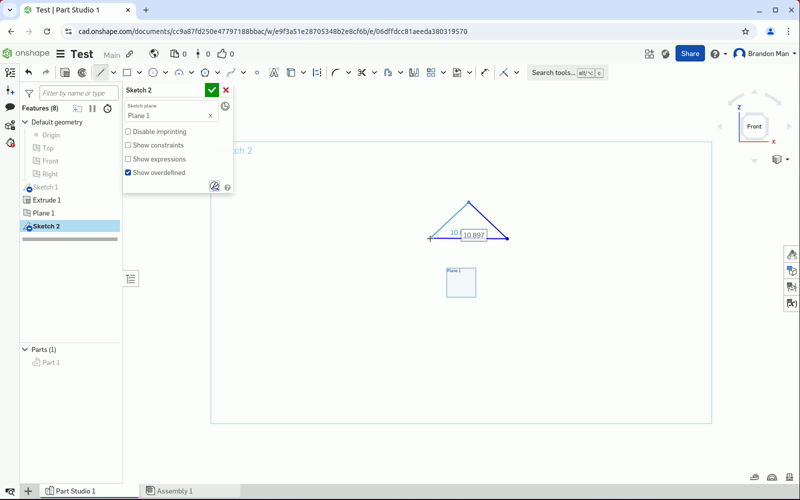
key_up(shift)
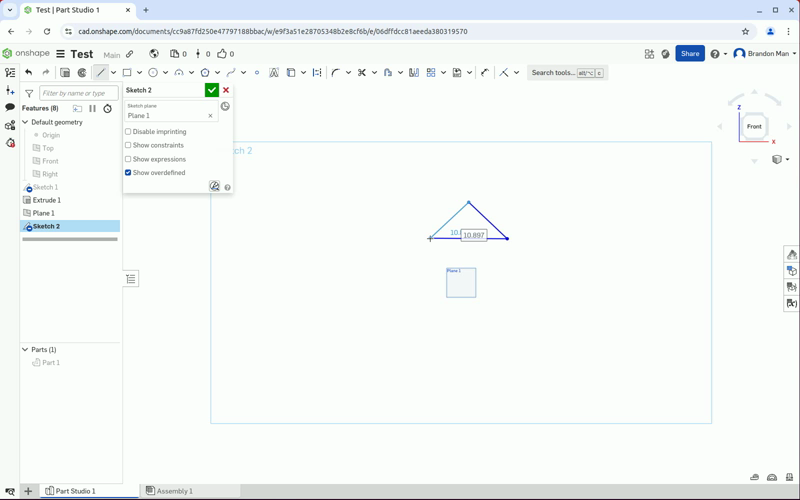
click(430, 238)
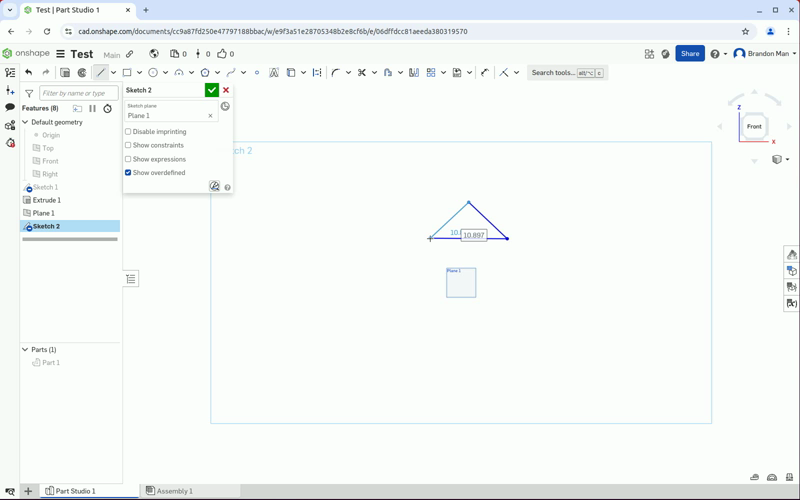
key(esc)
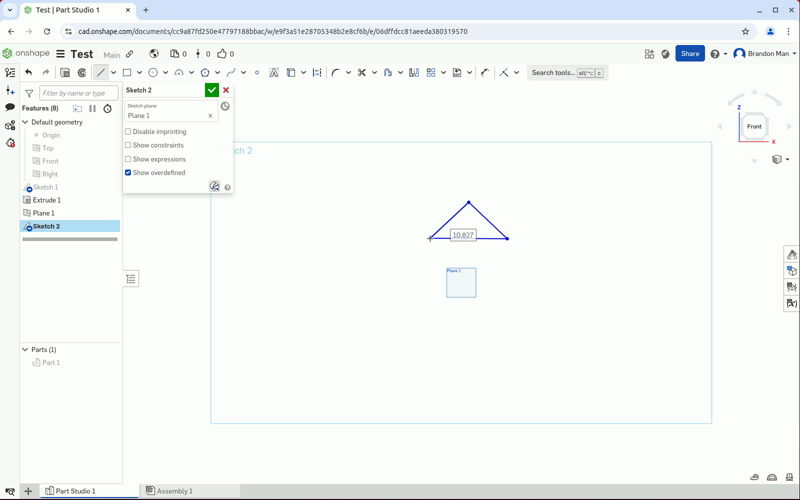
mouse_move(472, 230)
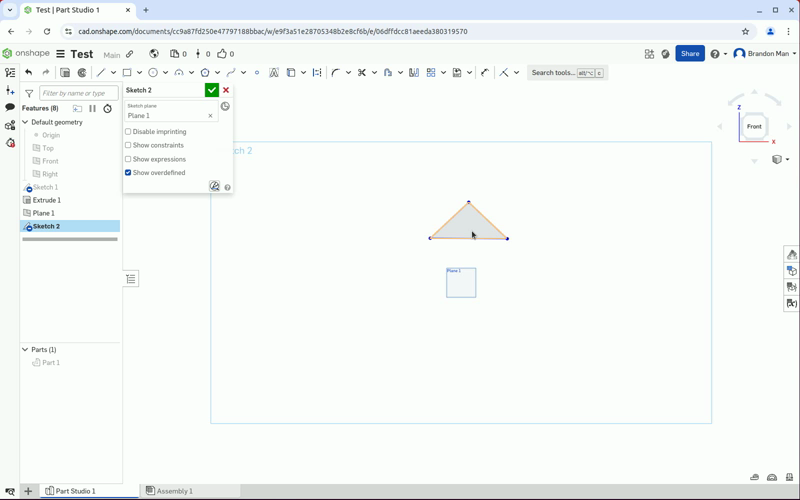
scroll(6)
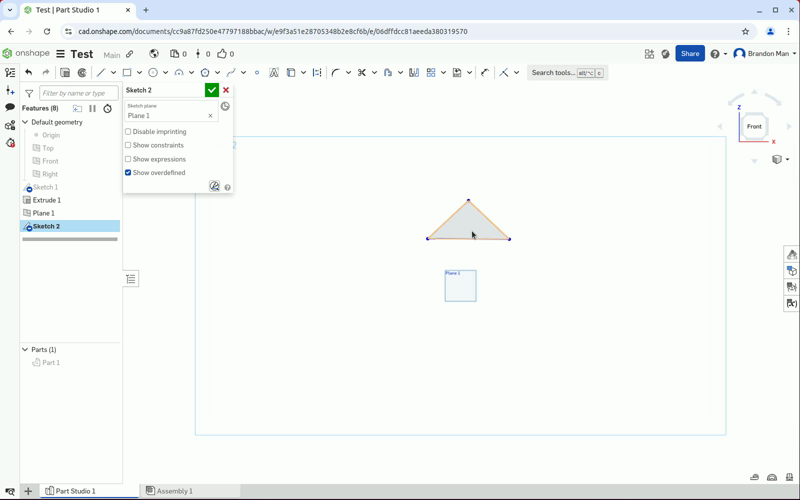
scroll(6)
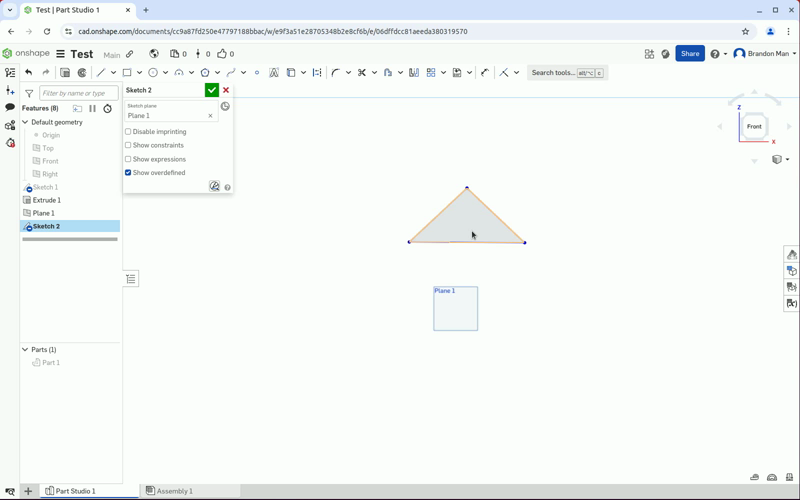
scroll(6)
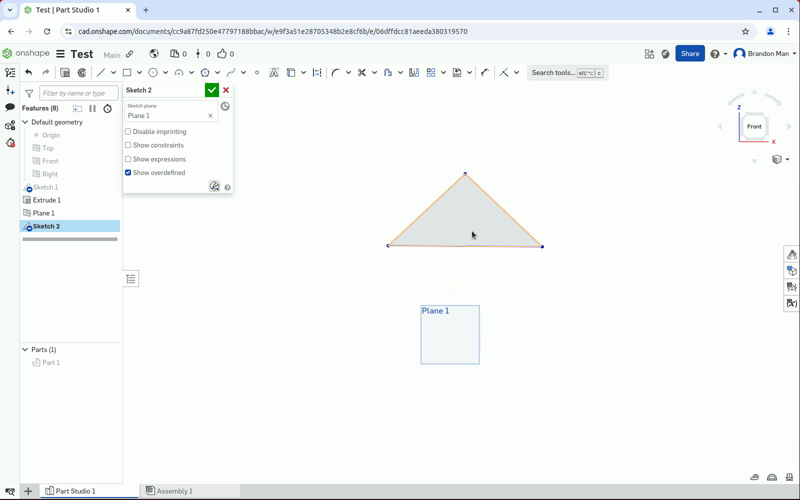
scroll(6)
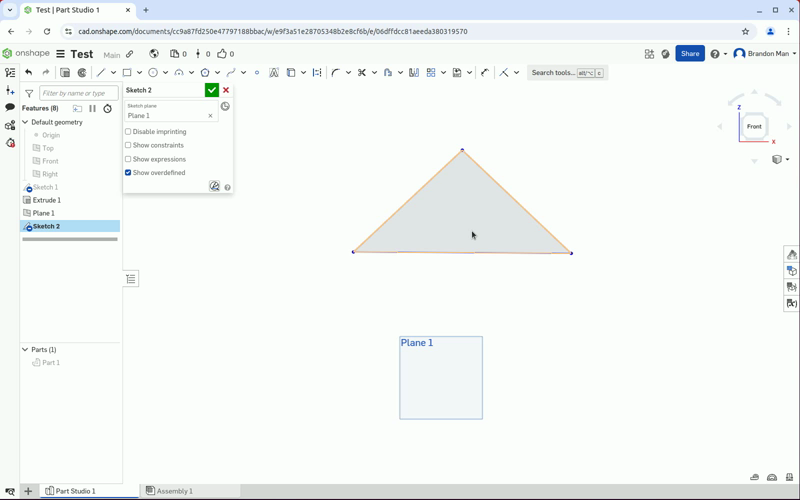
scroll(6)
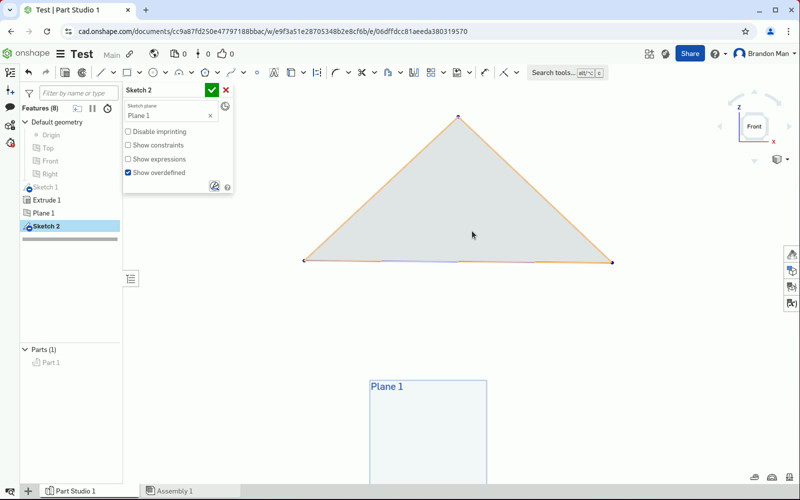
scroll(6)
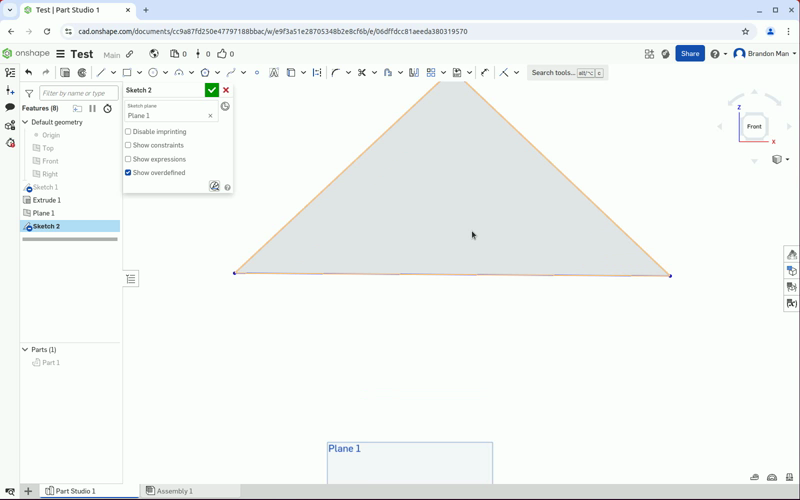
scroll(6)
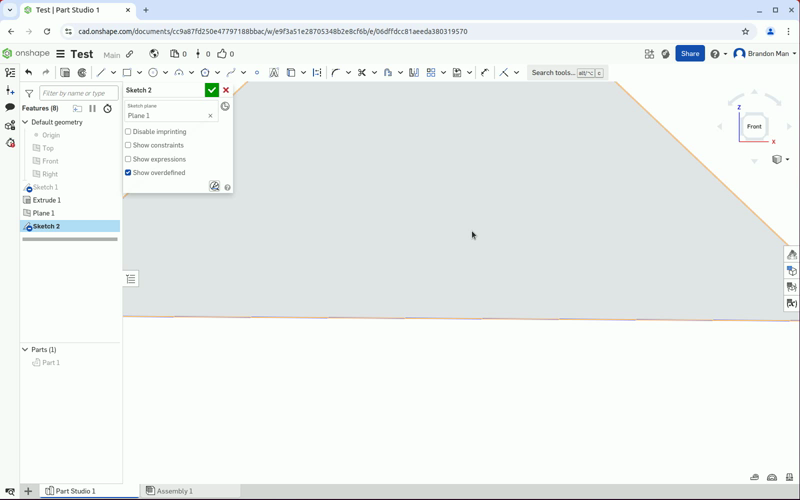
click(472, 230)
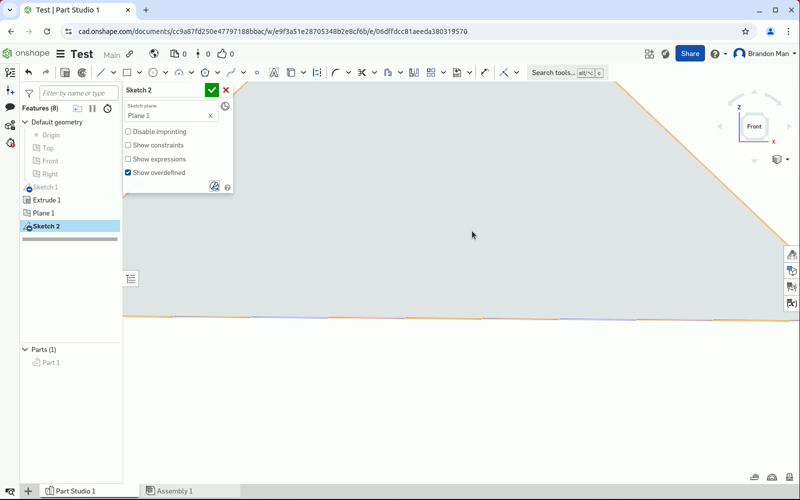
scroll(-6)
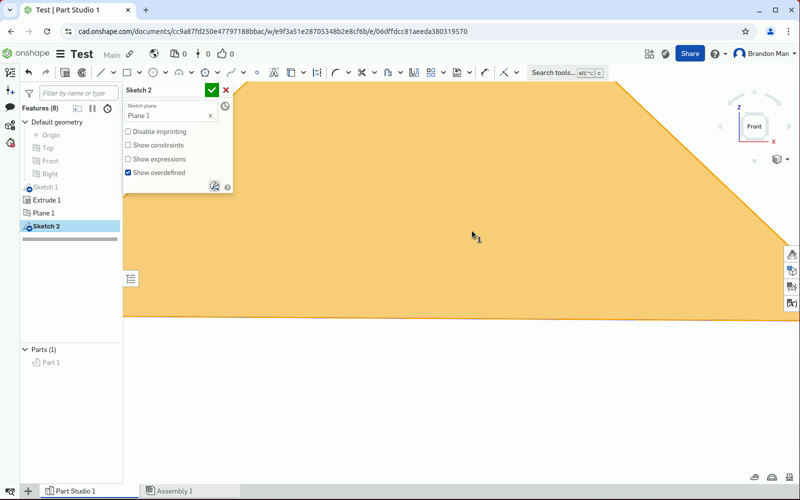
scroll(-6)
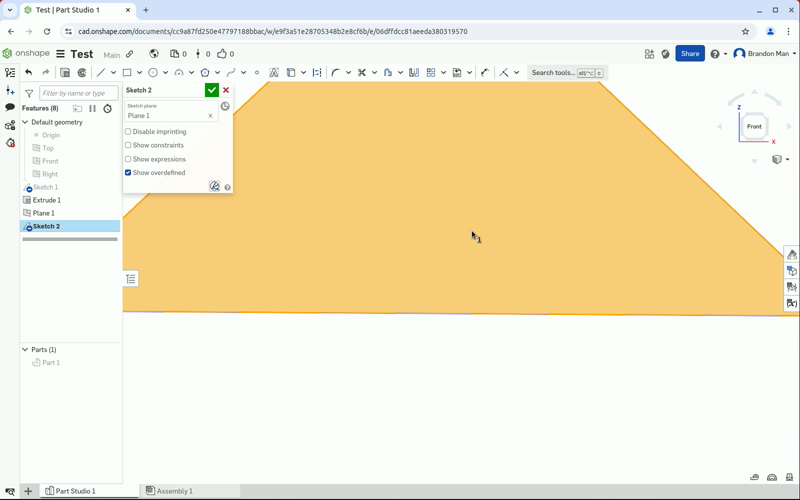
scroll(-6)
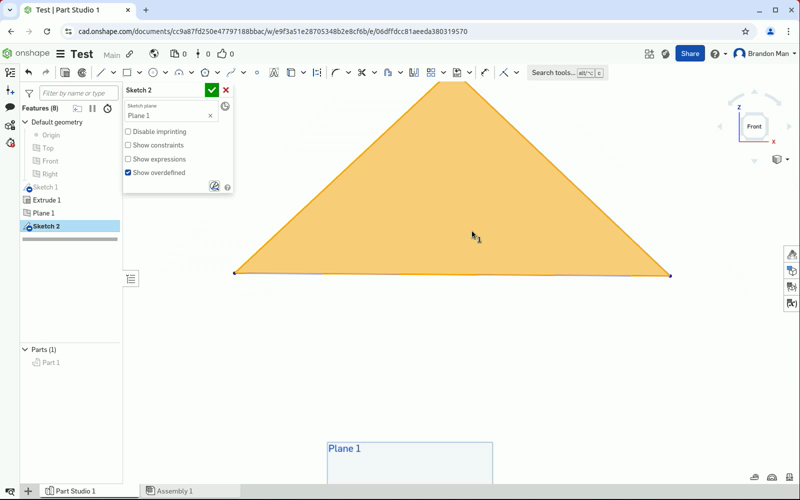
scroll(-6)
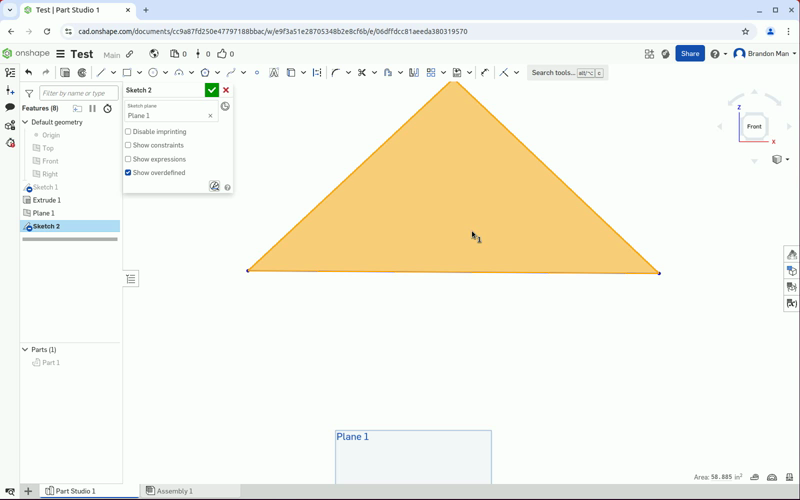
scroll(-6)
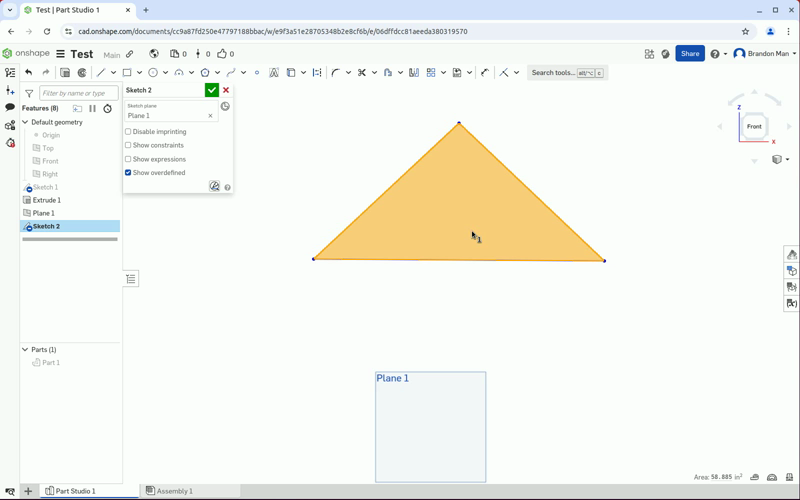
scroll(-6)
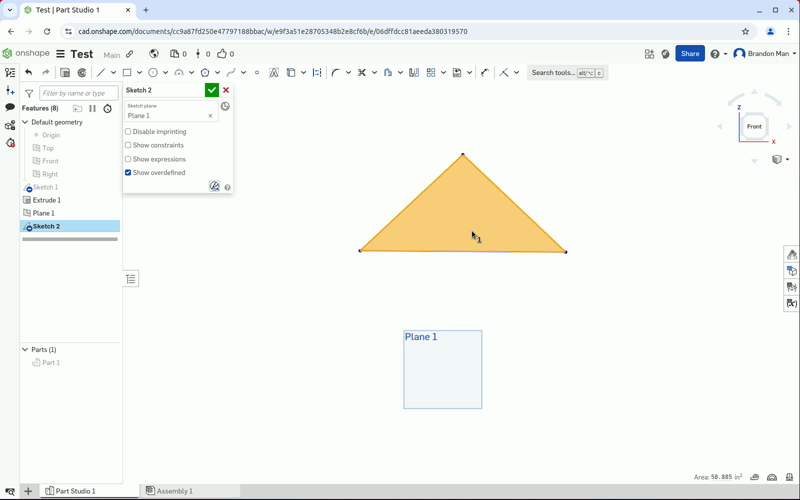
scroll(-6)
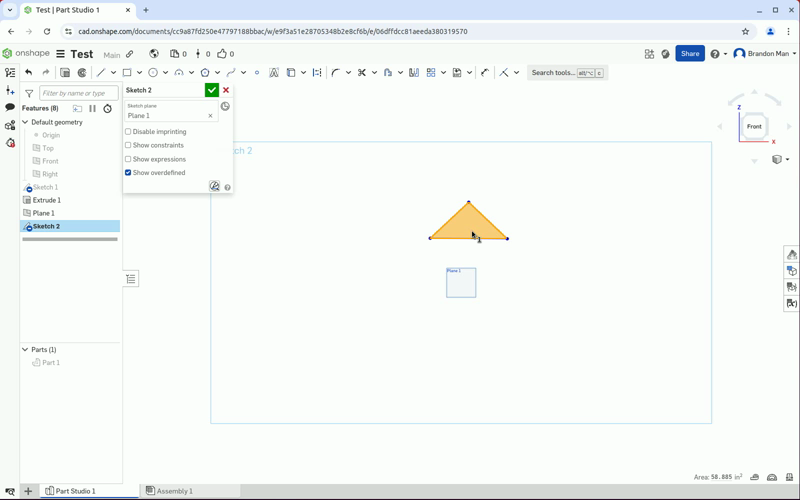
mouse_move(73, 352)
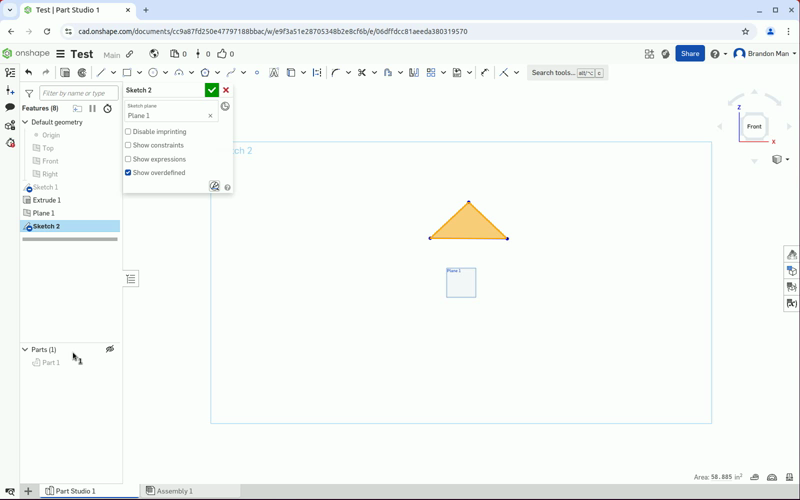
key(shift+y)
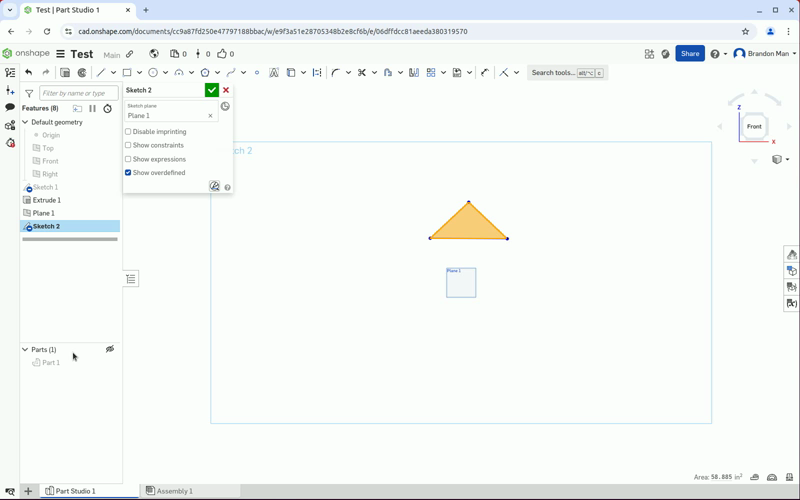
key(shift+e)
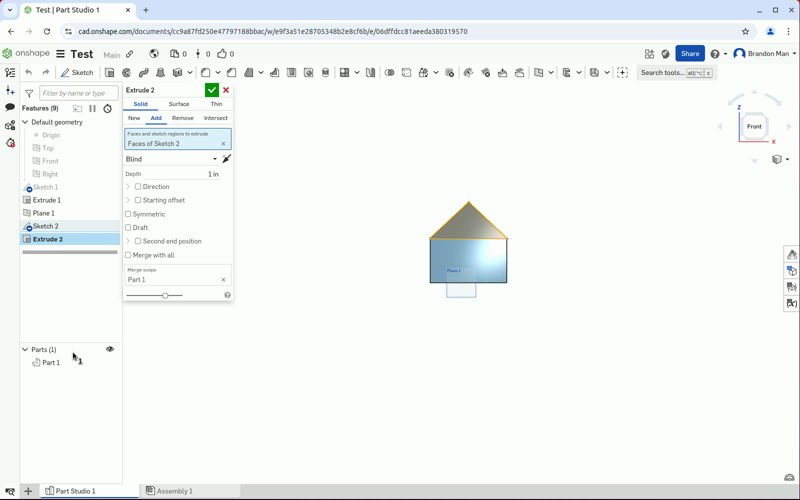
mouse_move(143, 106)
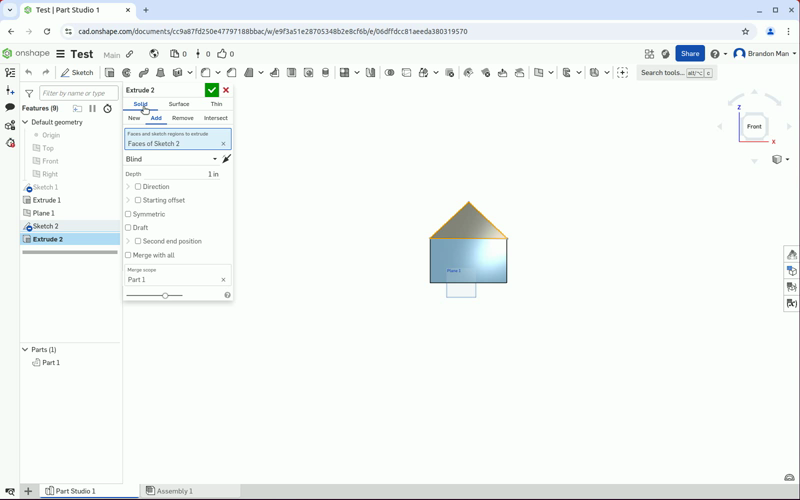
click(143, 106)
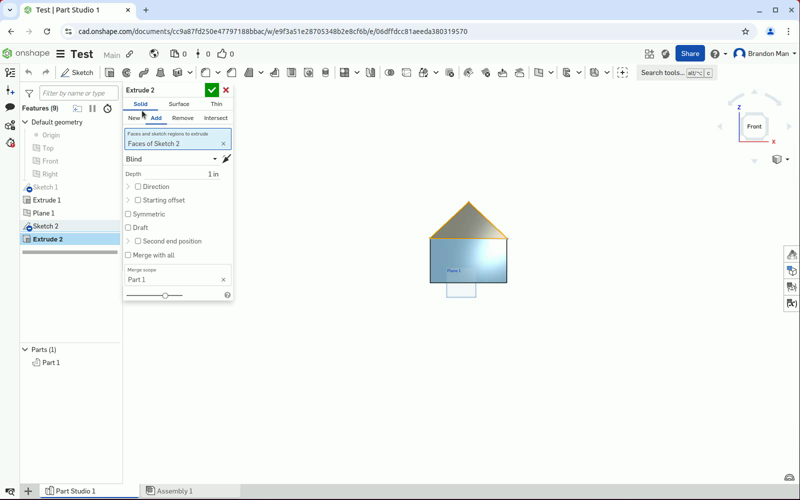
mouse_move(137, 120)
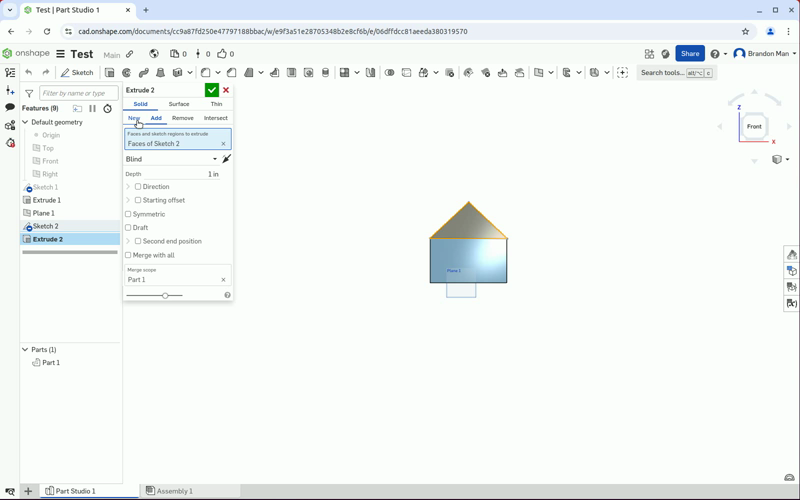
click(137, 120)
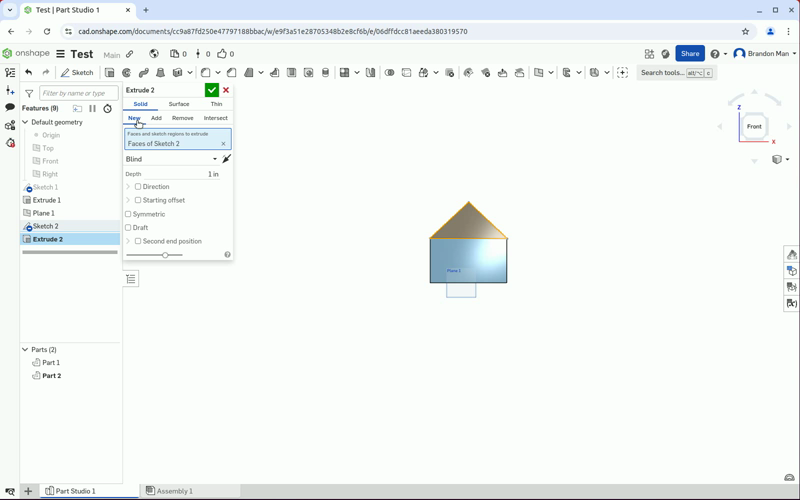
key(tab, 4)
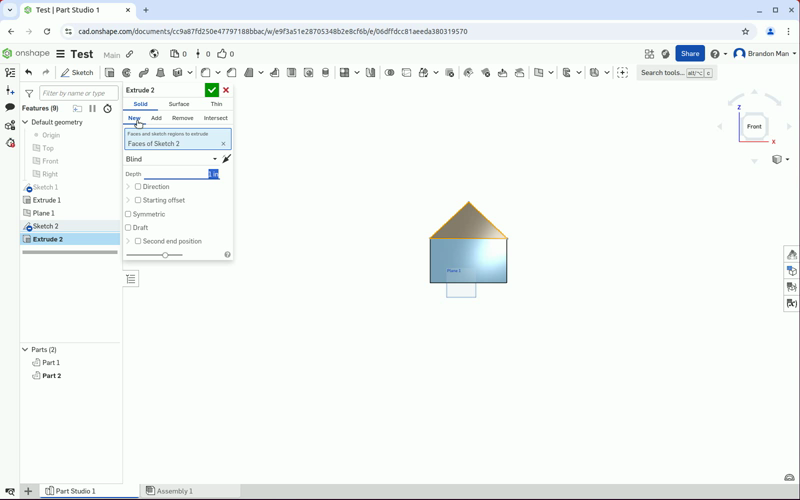
text(-27.682)
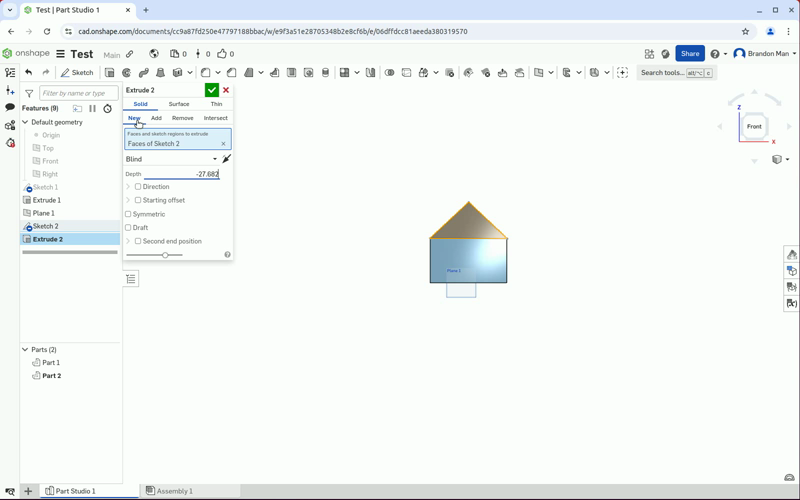
key(enter)
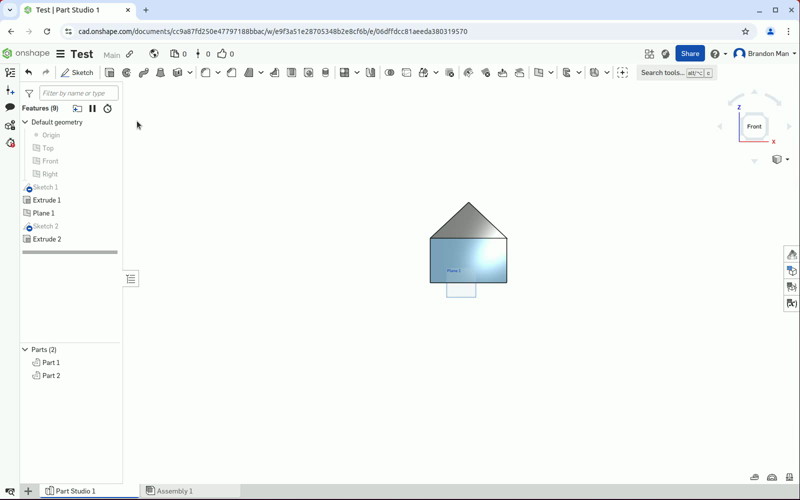
key(shift+h)
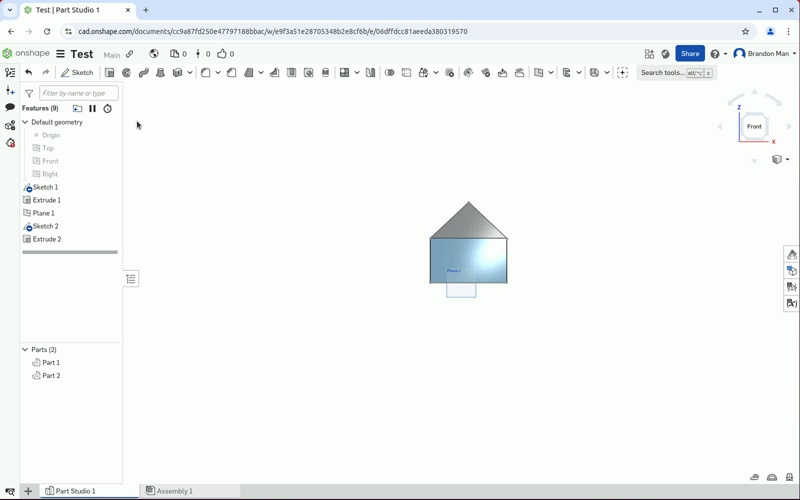
key(shift+h)
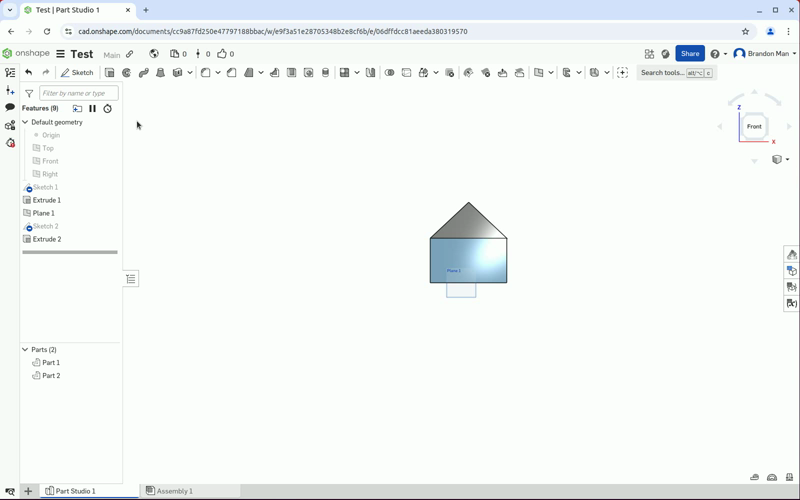
mouse_move(73, 189)
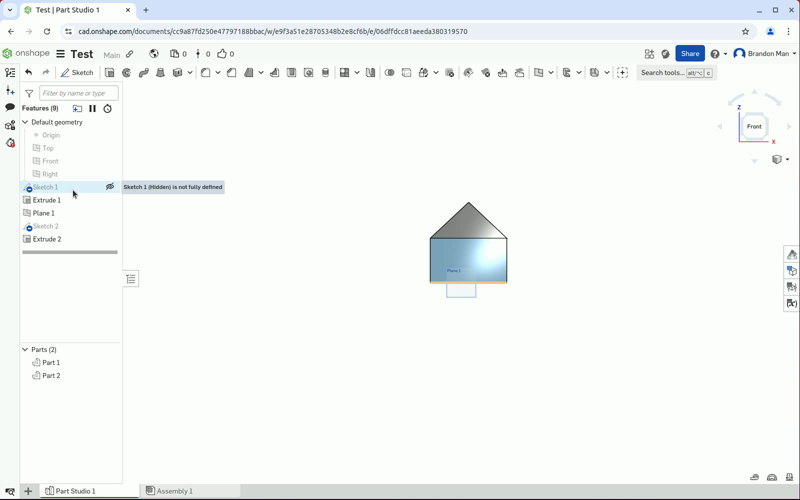
click(73, 189)
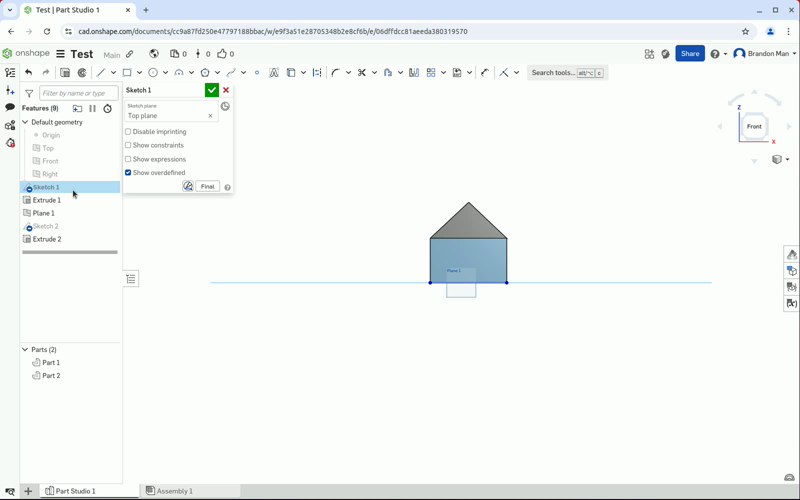
mouse_move(229, 92)
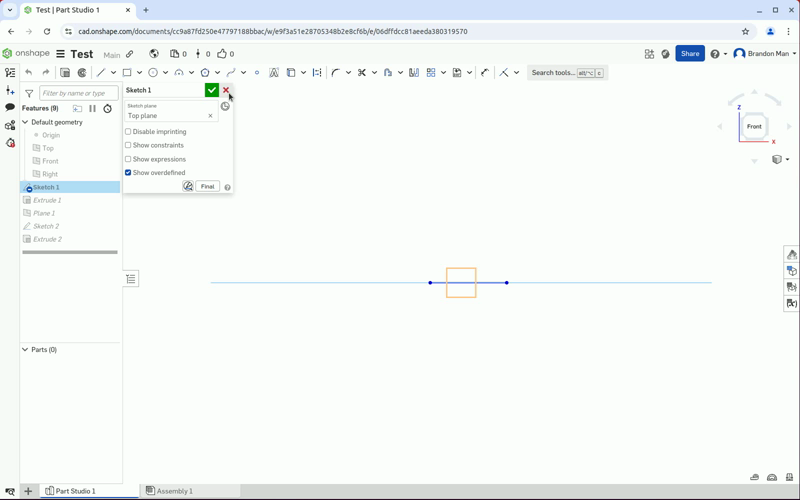
click(229, 92)
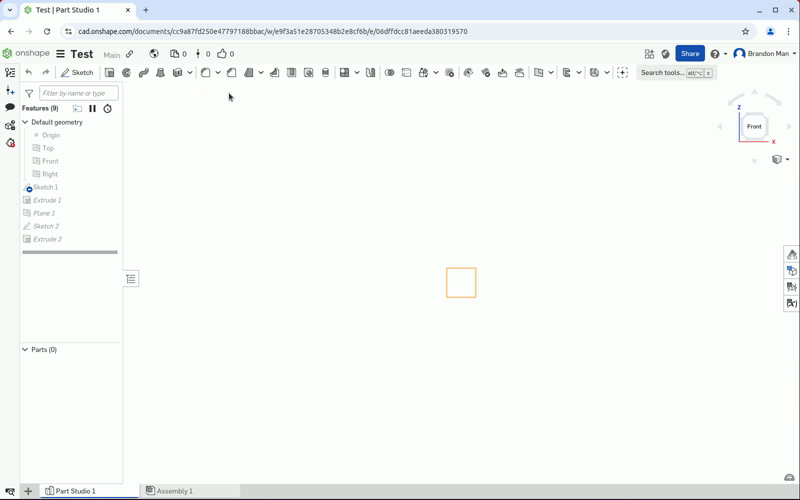
key(shift+s)
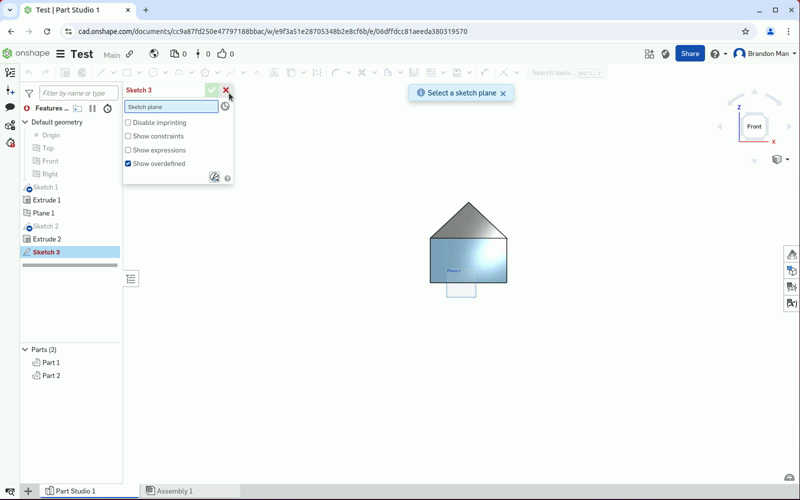
mouse_move(73, 215)
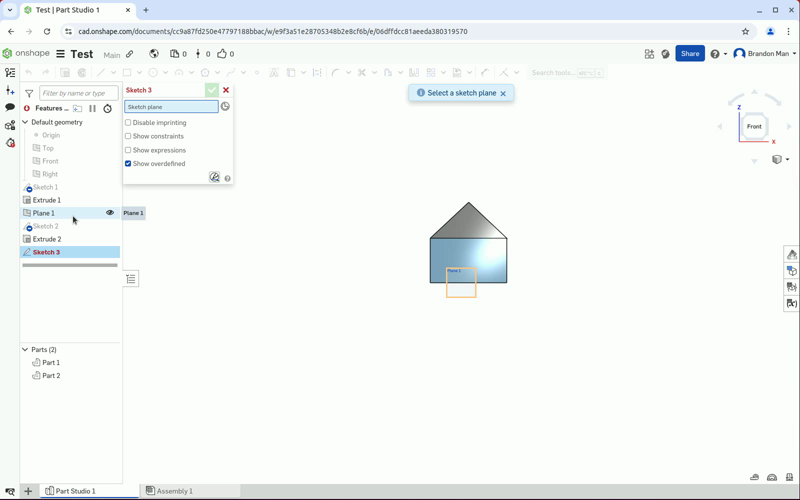
click(73, 215)
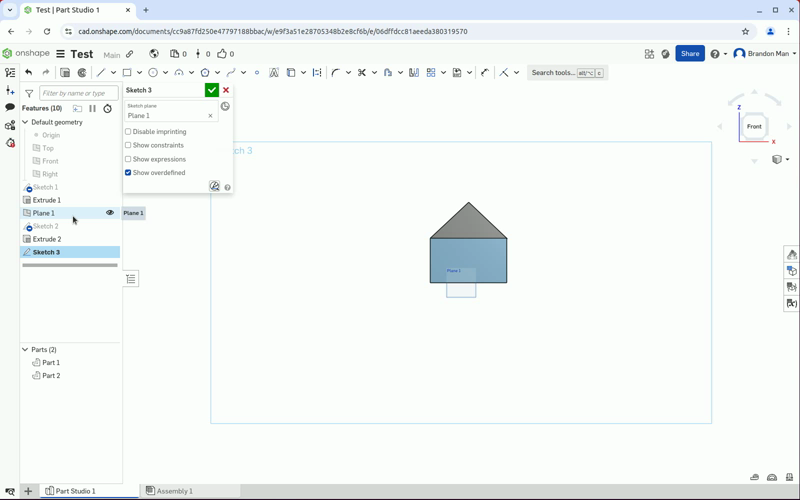
mouse_move(73, 352)
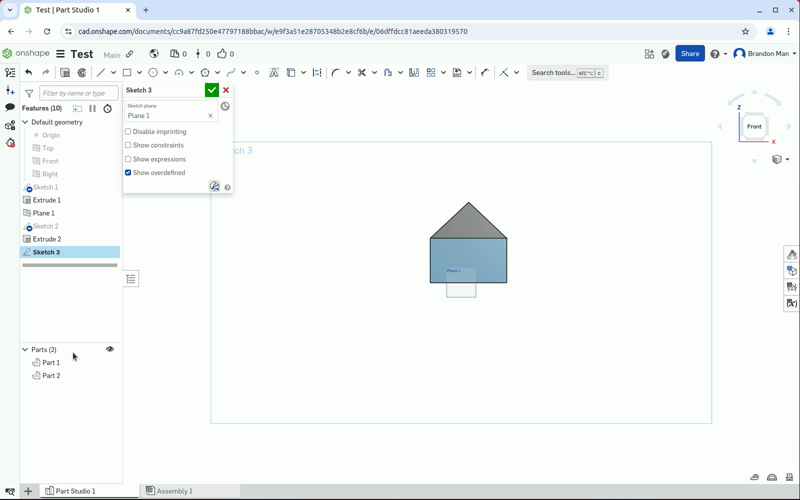
key(y)
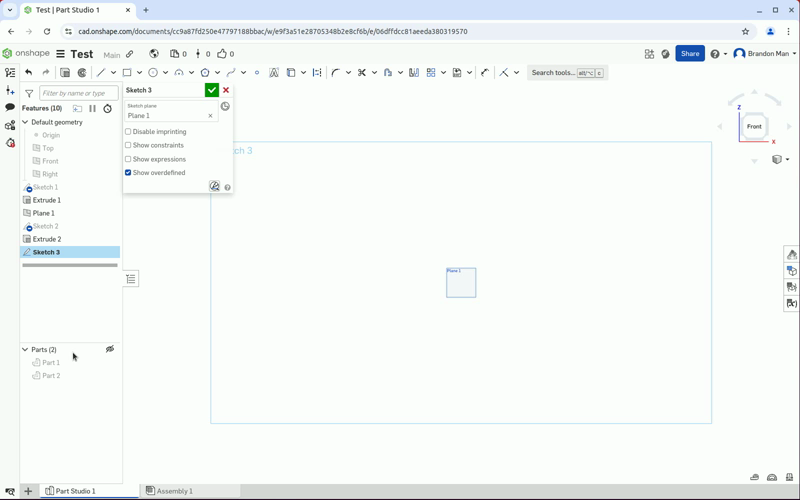
key(l)
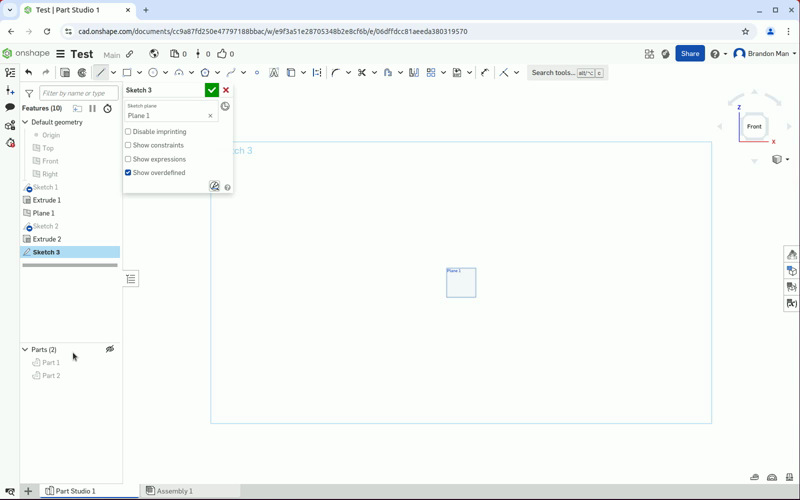
key_down(shift)
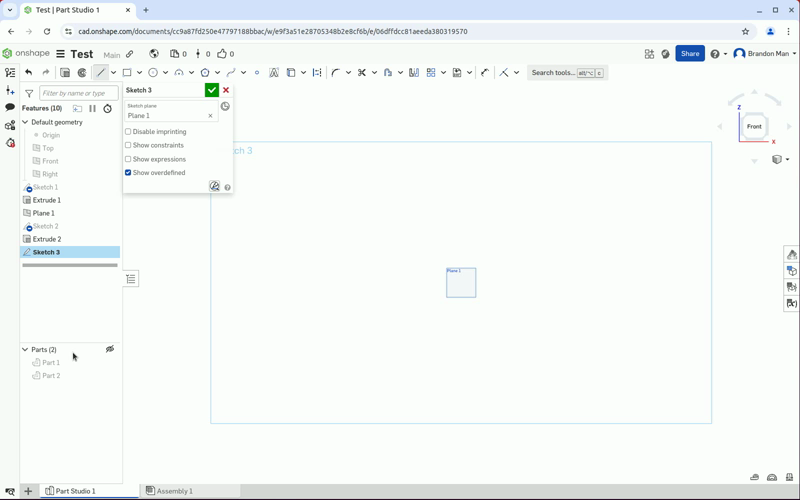
mouse_move(399, 282)
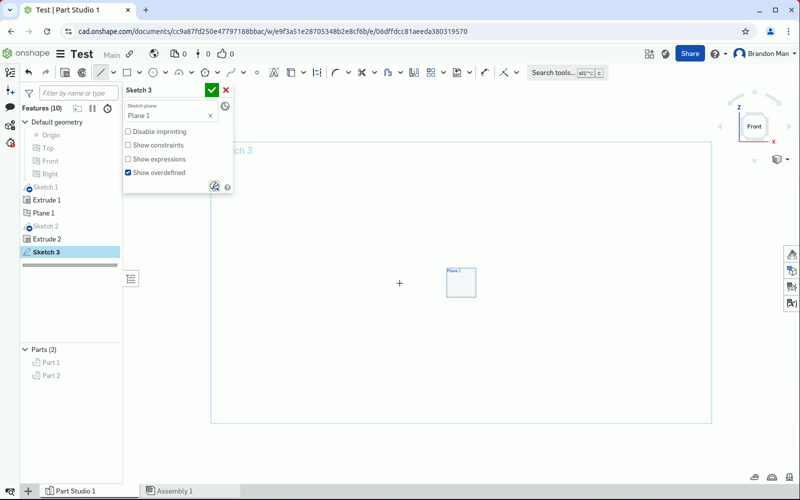
click(399, 282)
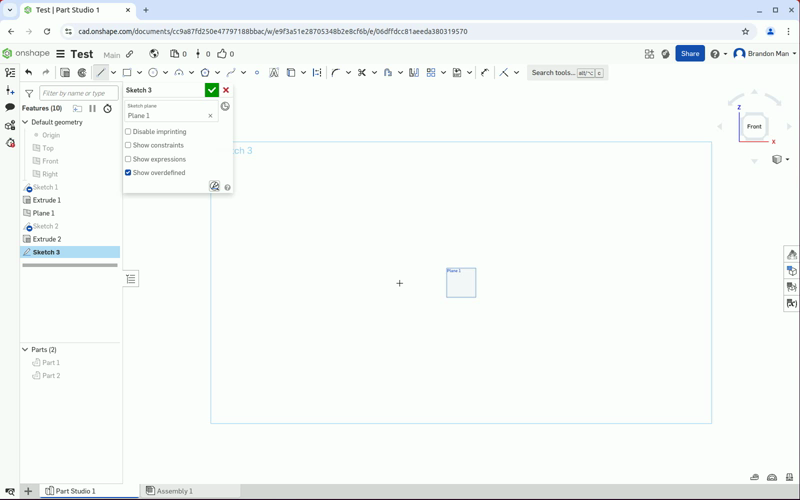
key_up(shift)
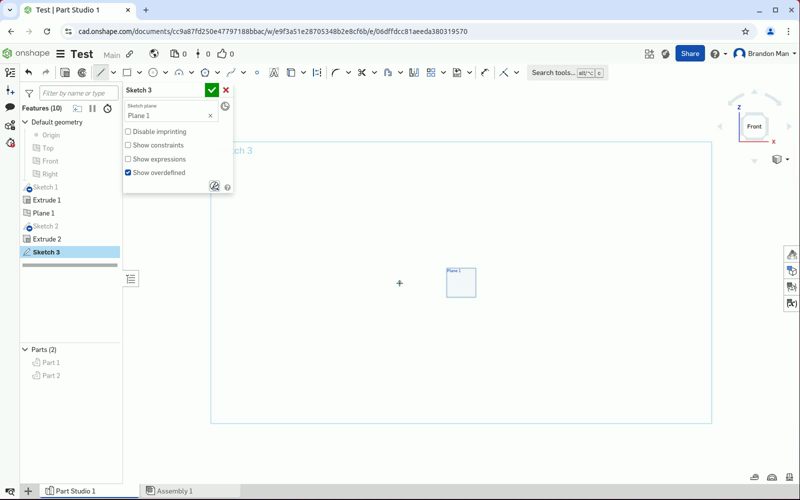
key_down(shift)
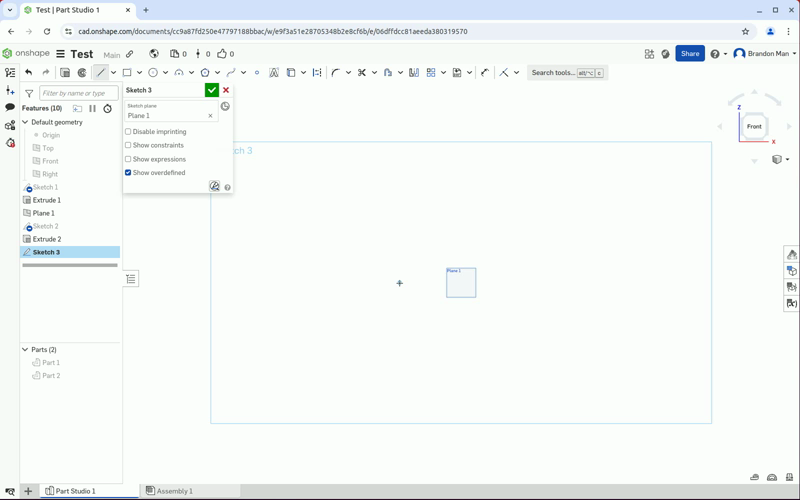
mouse_move(429, 282)
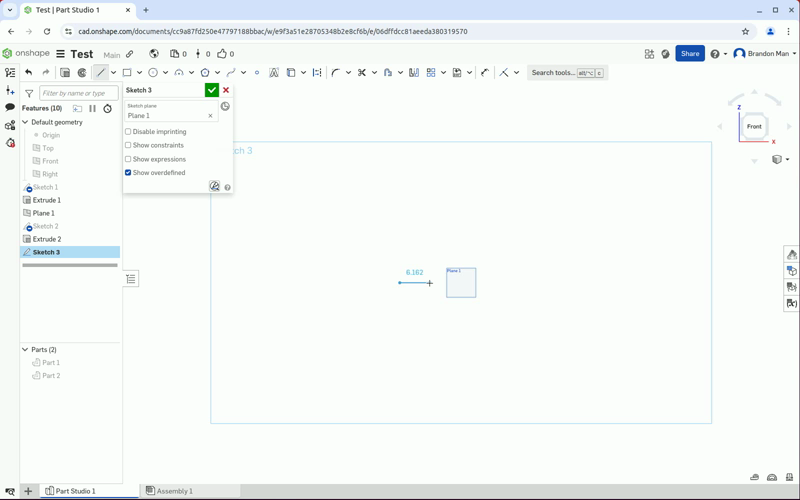
mouse_move(431, 282)
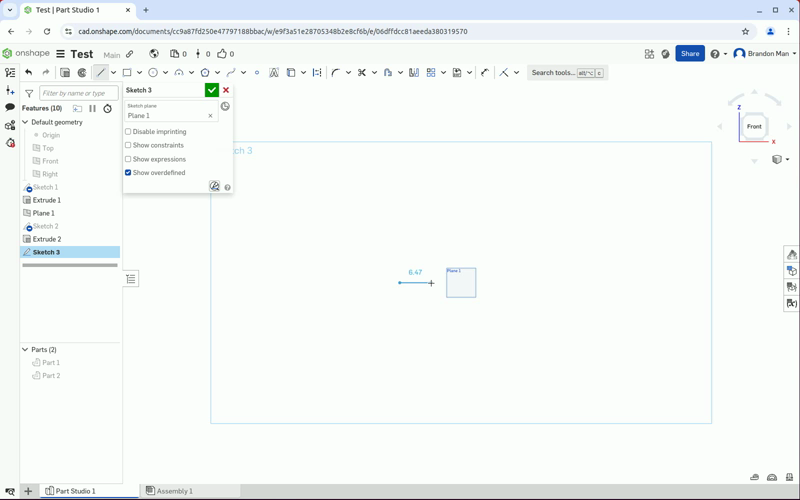
click(431, 282)
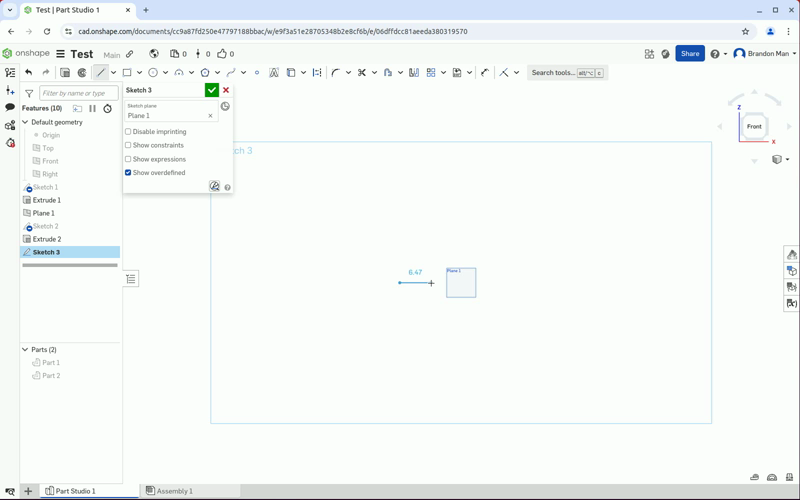
key_up(shift)
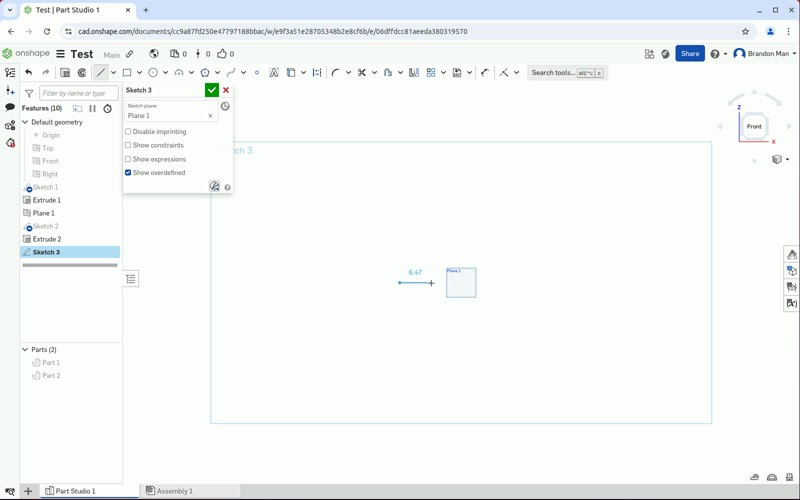
key_down(shift)
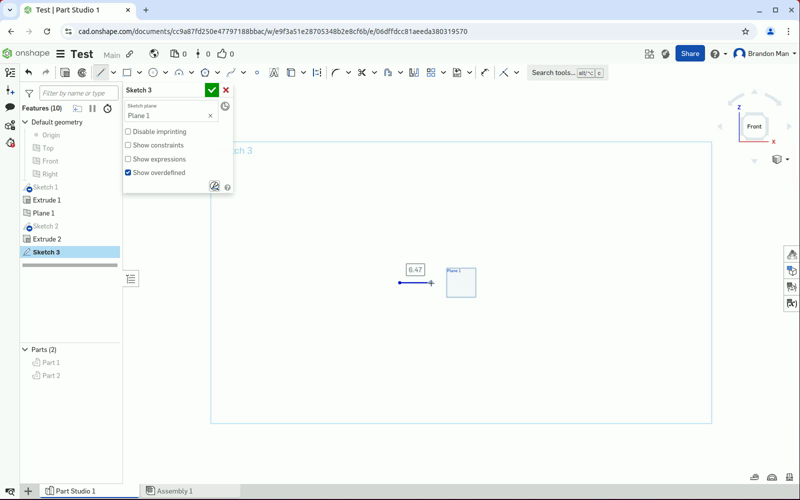
mouse_move(461, 282)
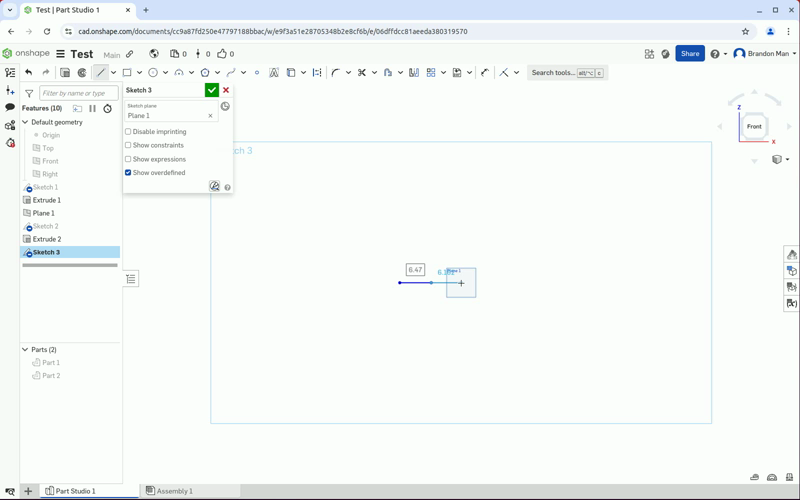
mouse_move(431, 250)
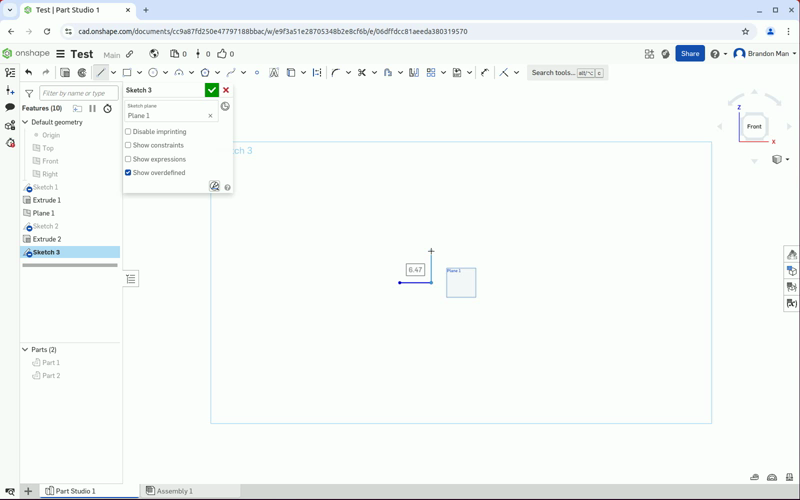
click(431, 250)
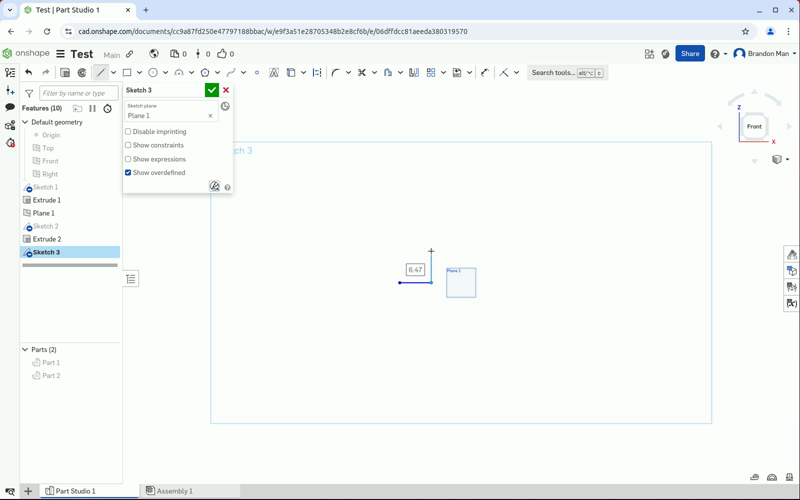
key_up(shift)
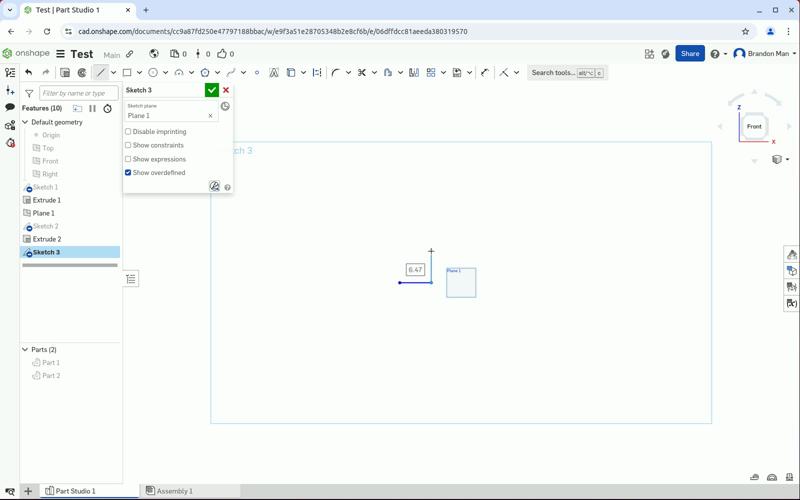
key_down(shift)
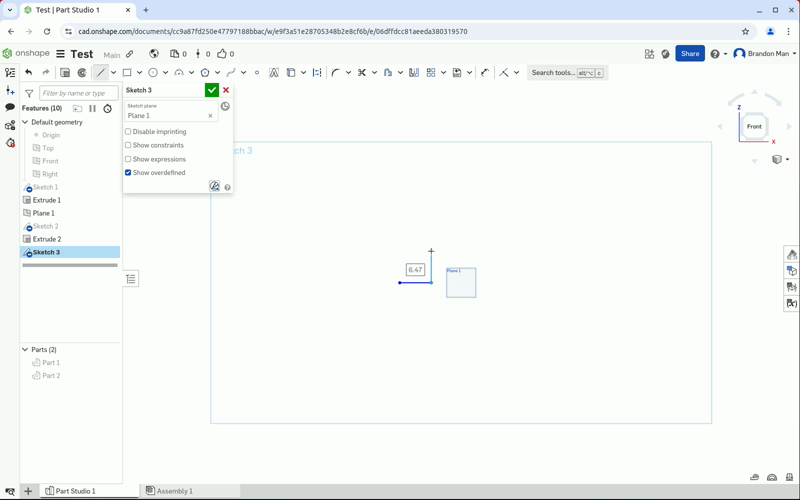
mouse_move(461, 250)
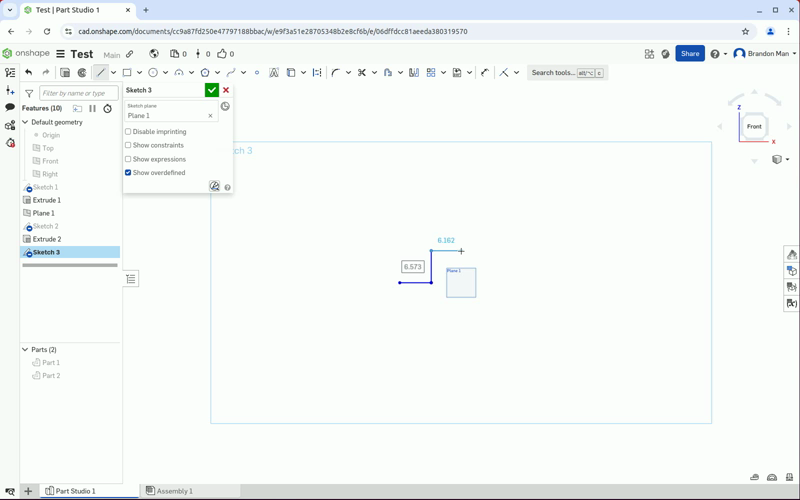
mouse_move(399, 259)
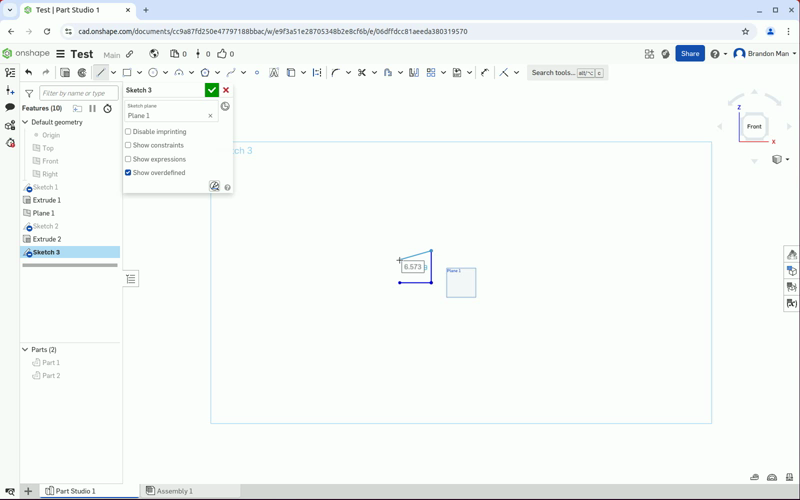
click(399, 259)
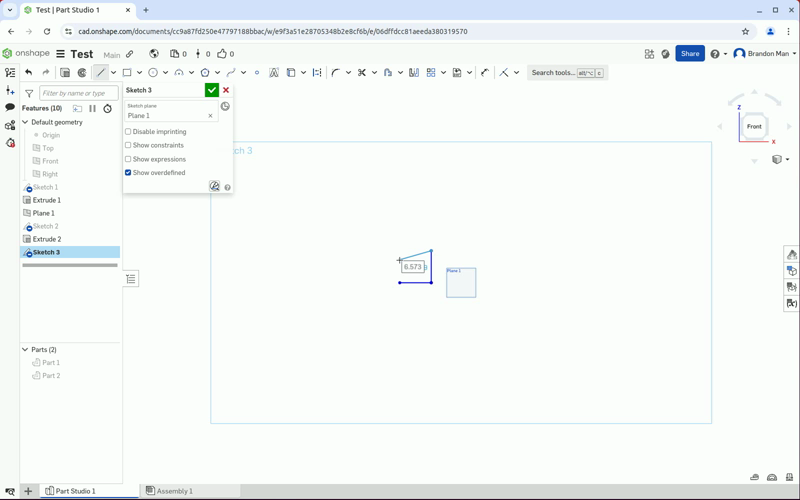
key_up(shift)
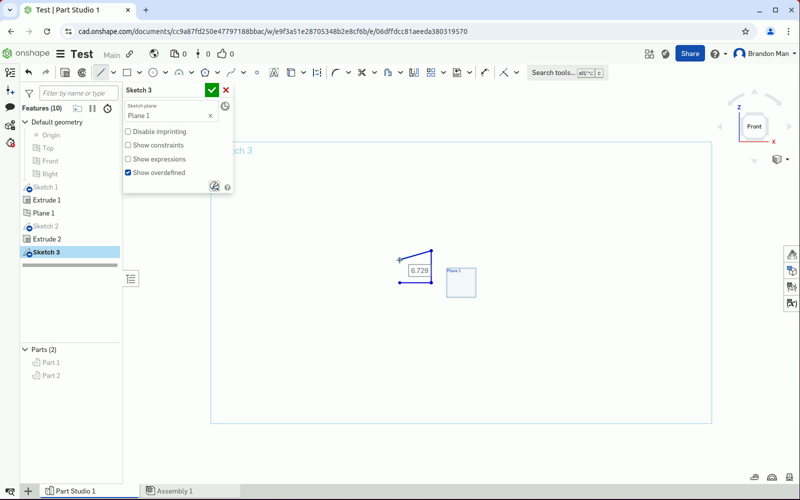
mouse_move(429, 259)
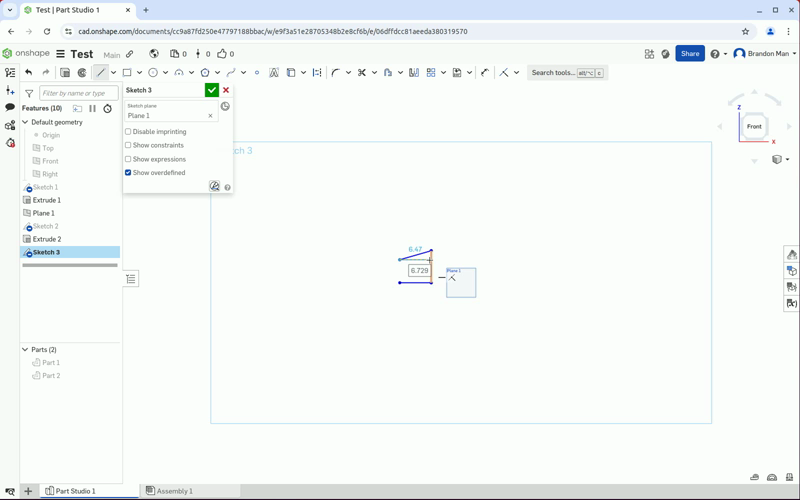
key_down(shift)
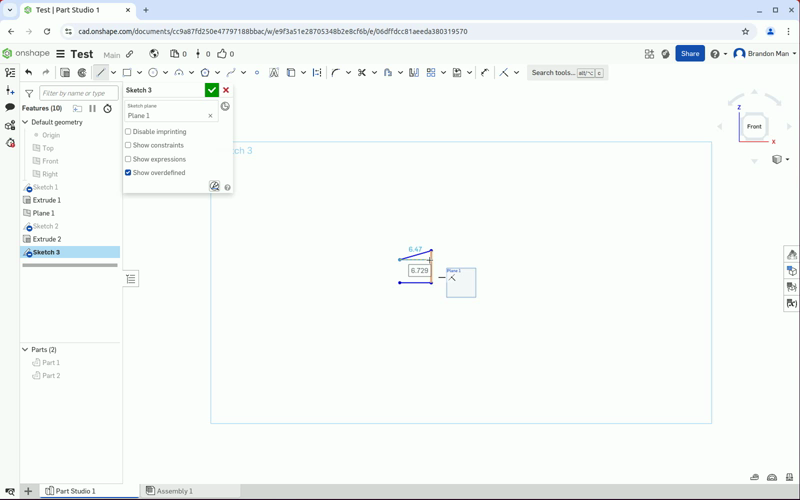
mouse_move(399, 282)
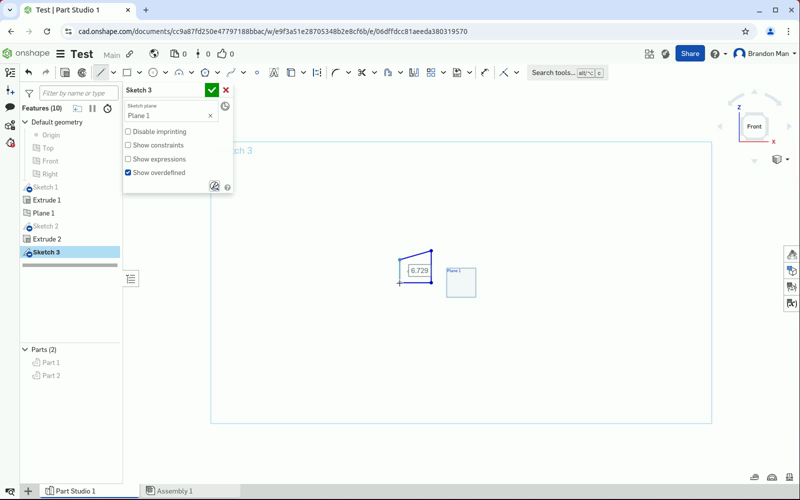
key_up(shift)
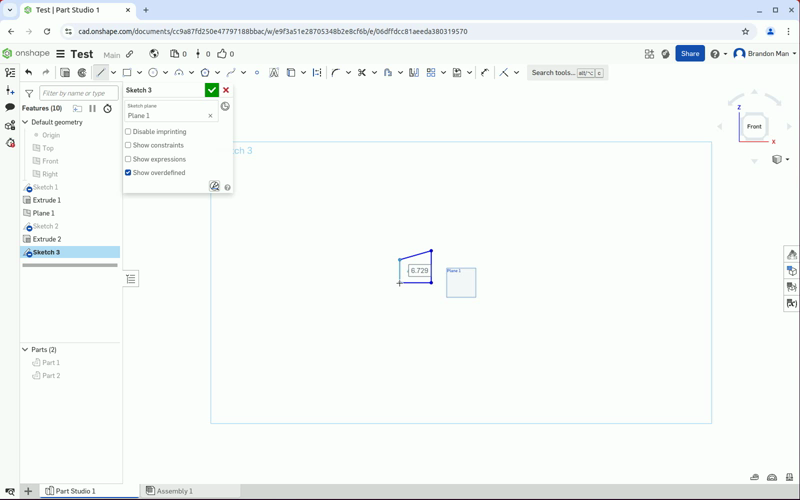
click(399, 282)
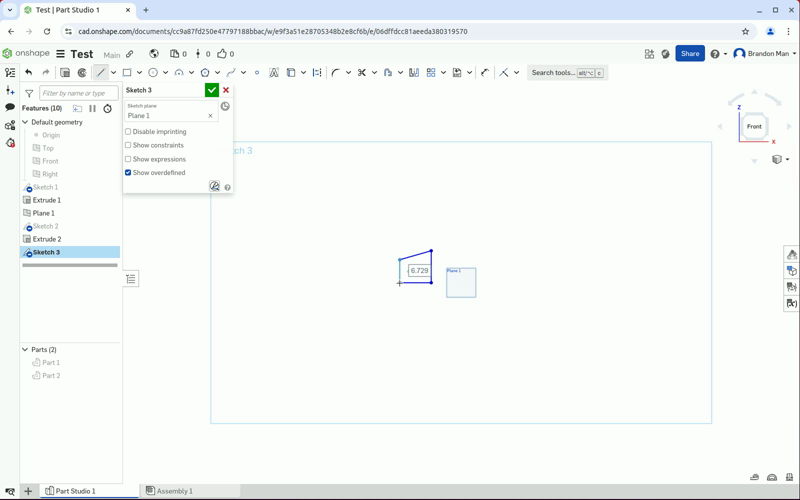
key(esc)
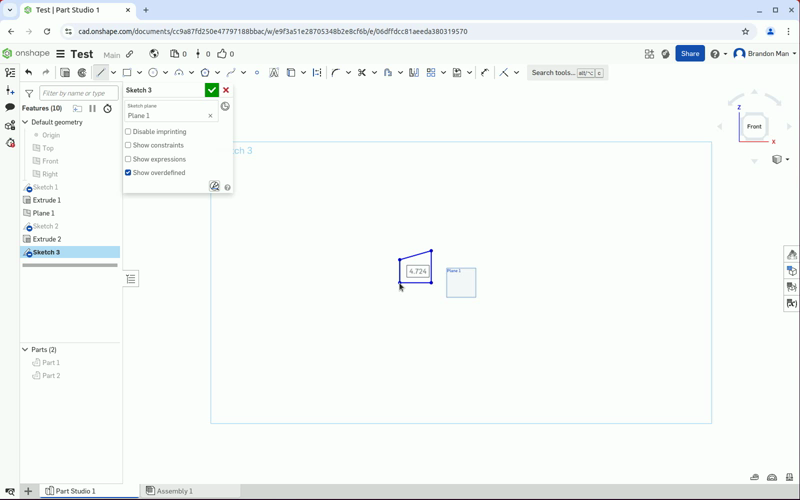
mouse_move(401, 262)
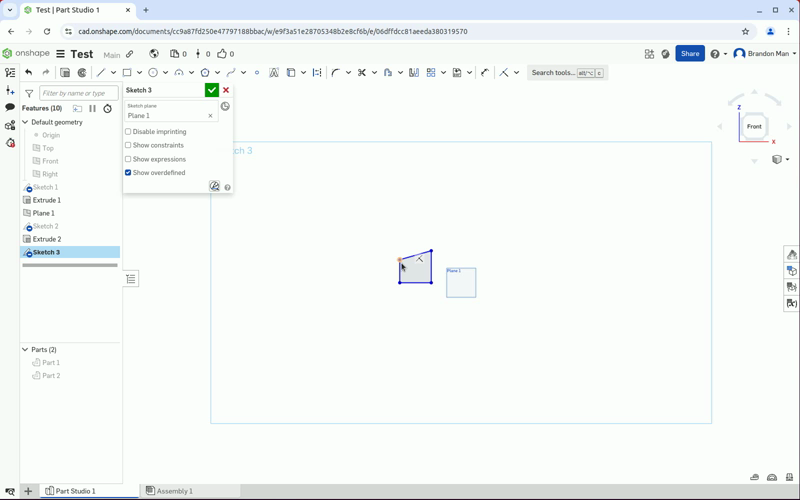
scroll(6)
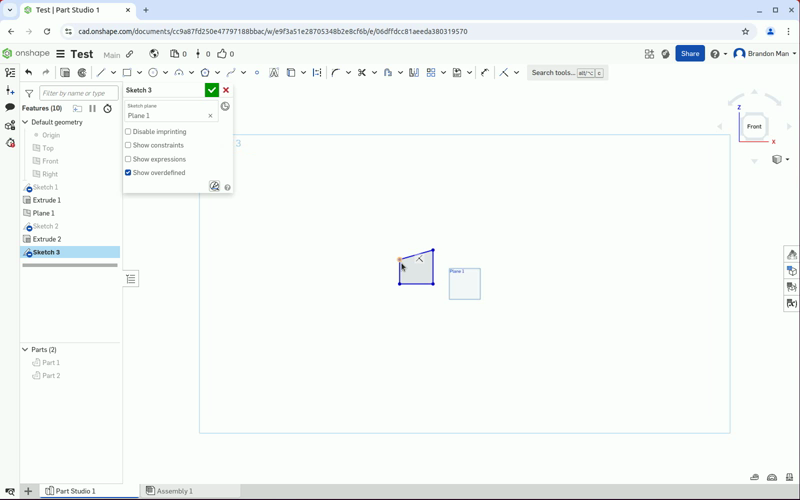
scroll(6)
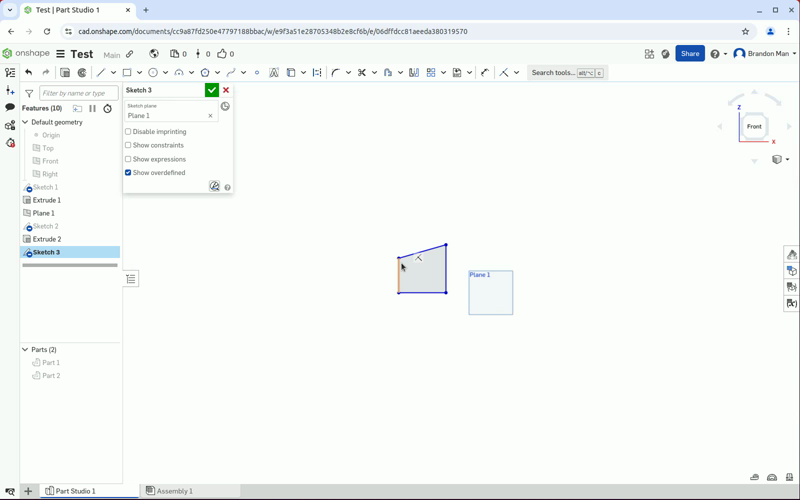
scroll(6)
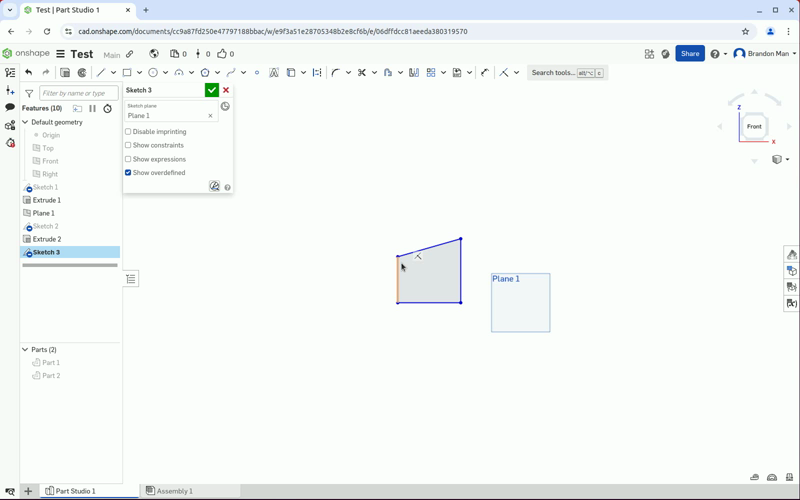
scroll(6)
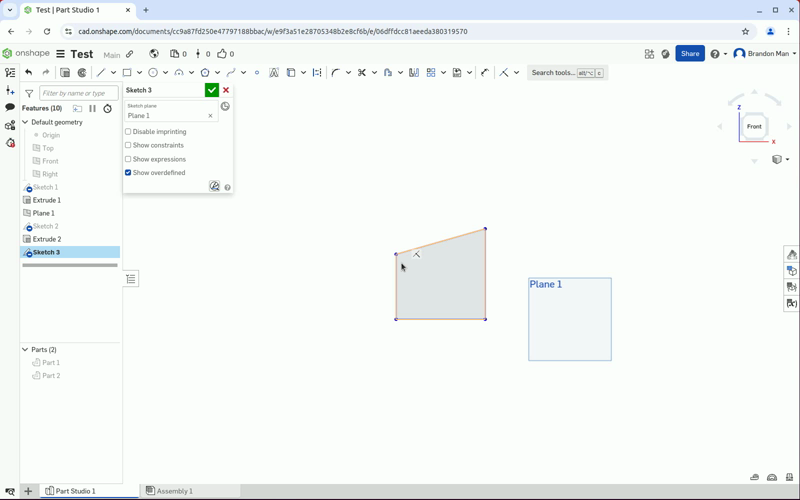
scroll(6)
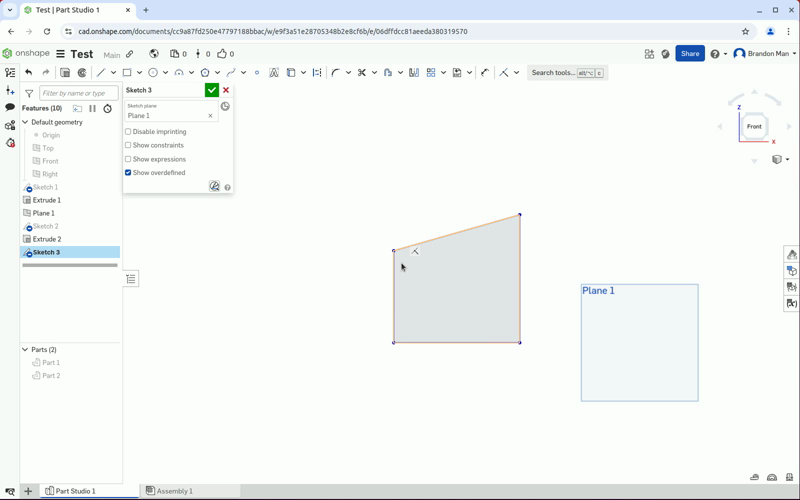
scroll(6)
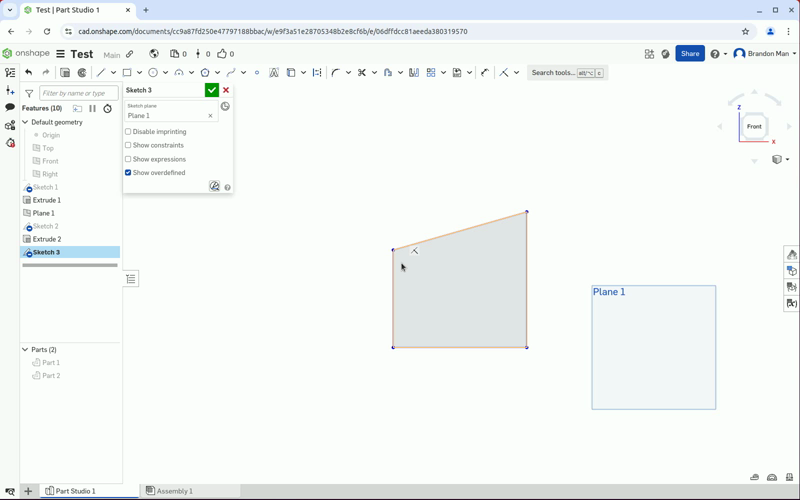
scroll(6)
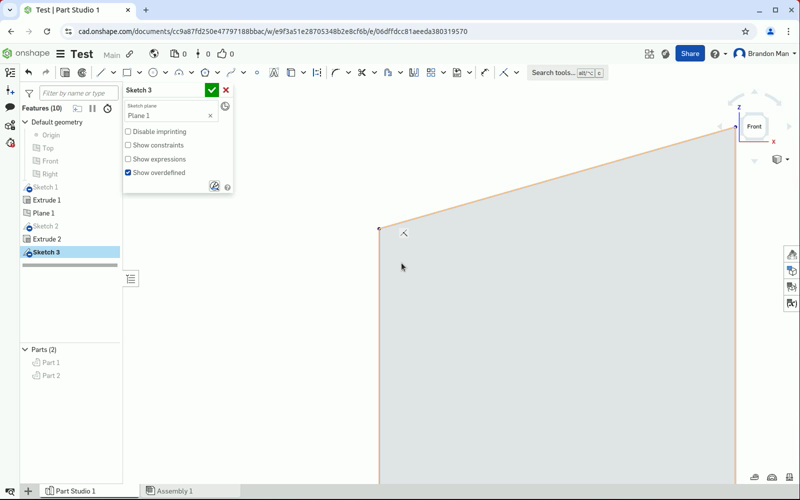
click(401, 262)
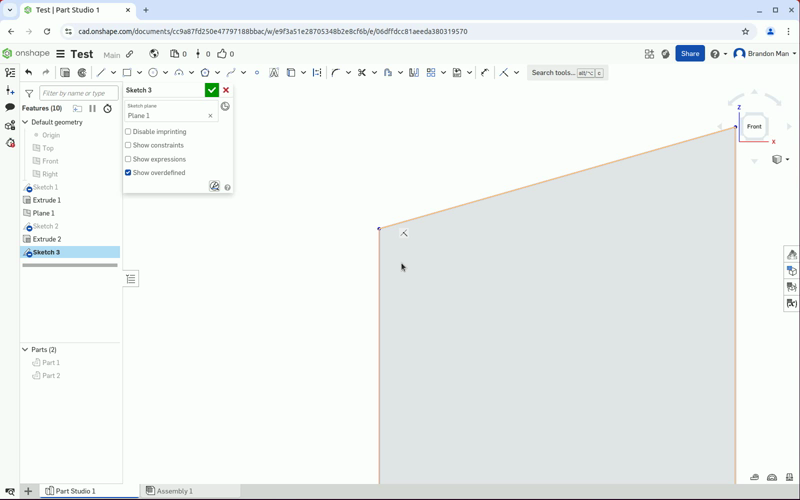
scroll(-6)
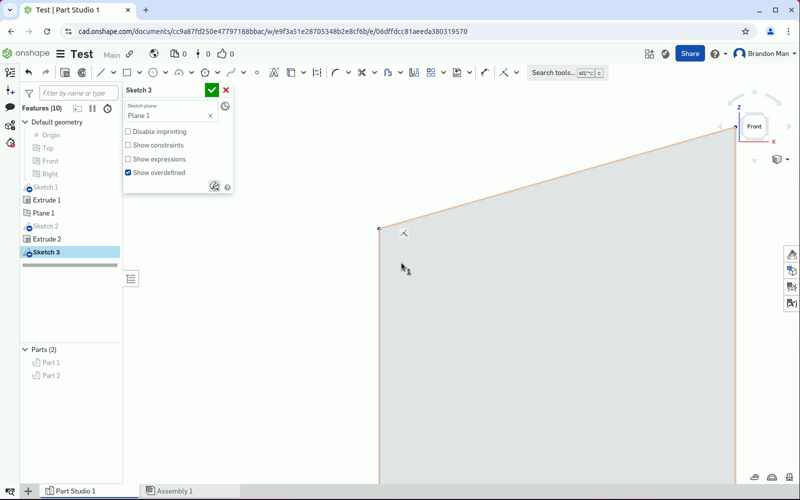
scroll(-6)
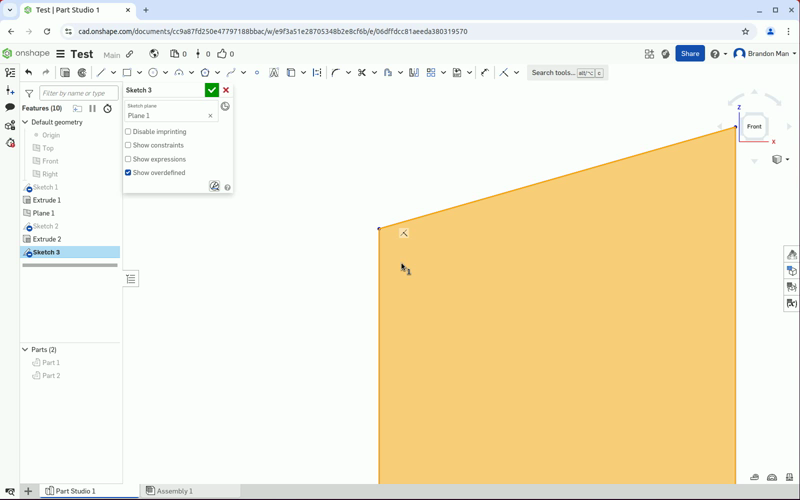
scroll(-6)
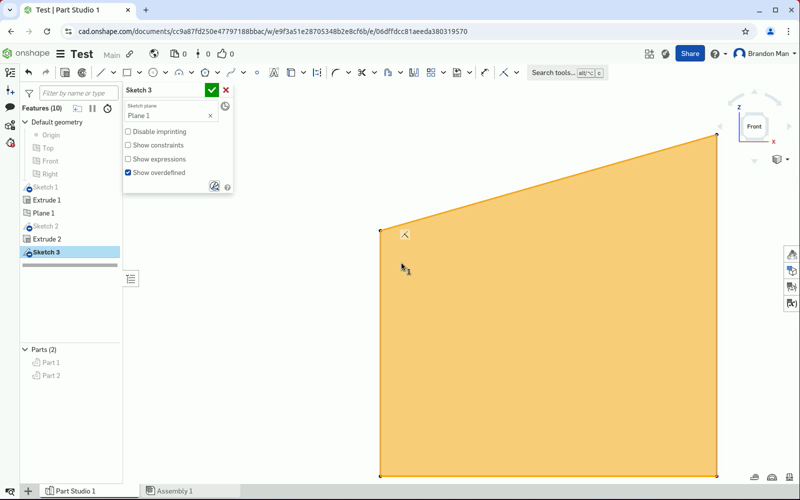
scroll(-6)
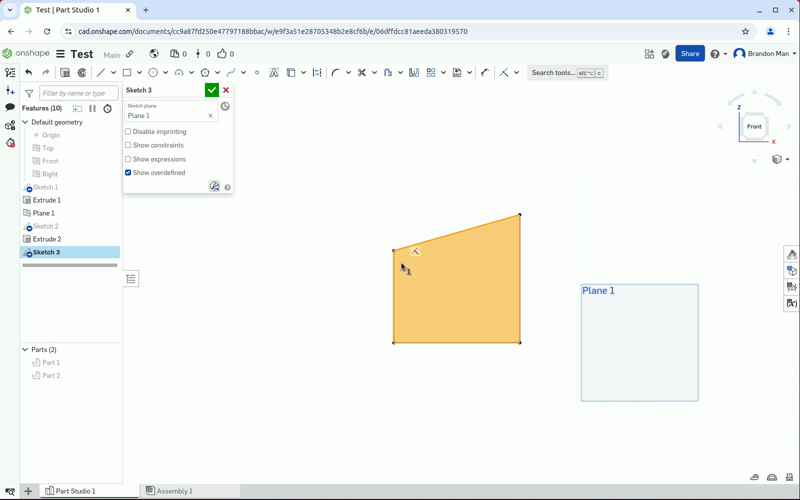
scroll(-6)
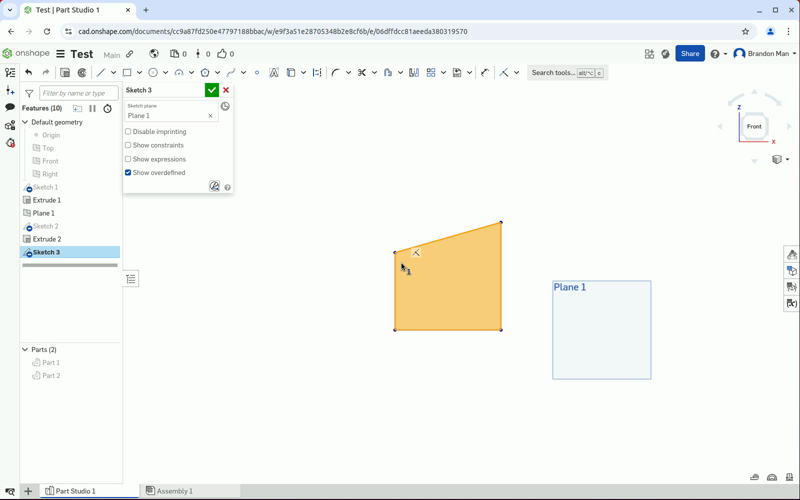
scroll(-6)
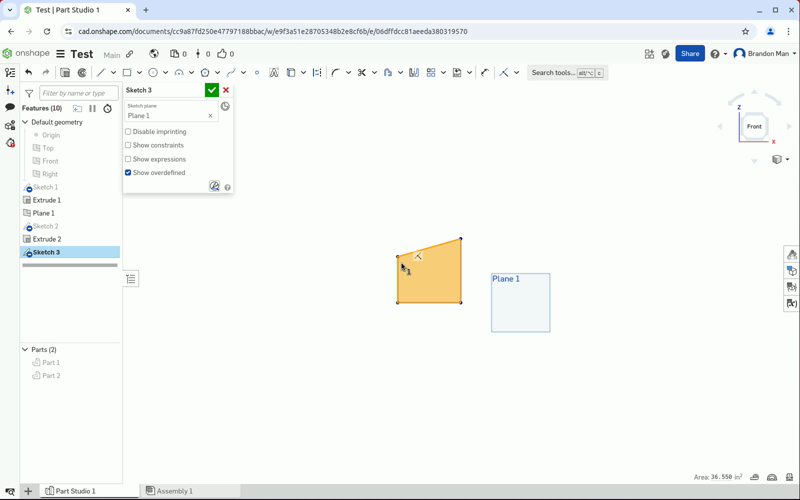
scroll(-6)
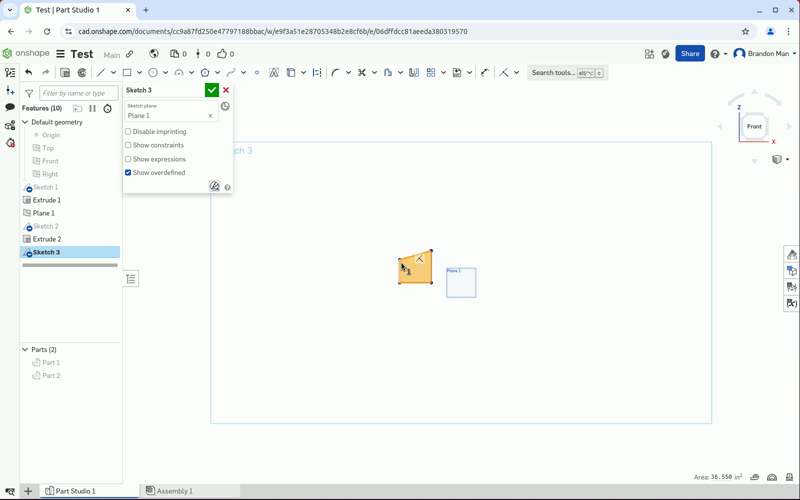
mouse_move(73, 352)
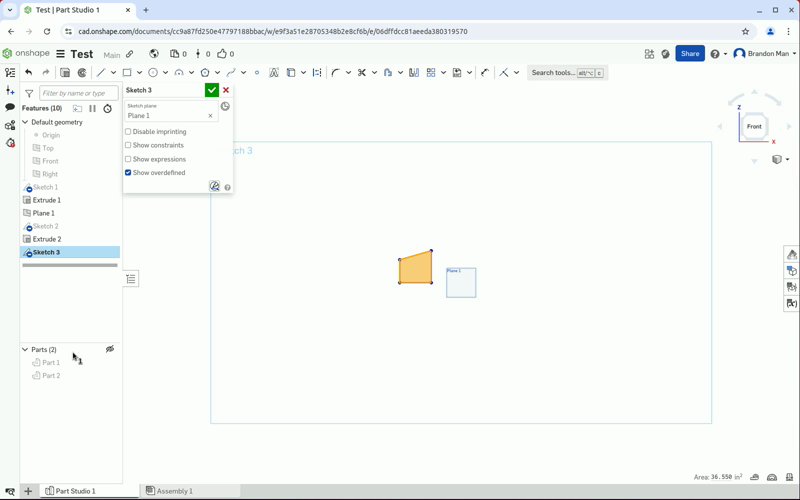
key(shift+y)
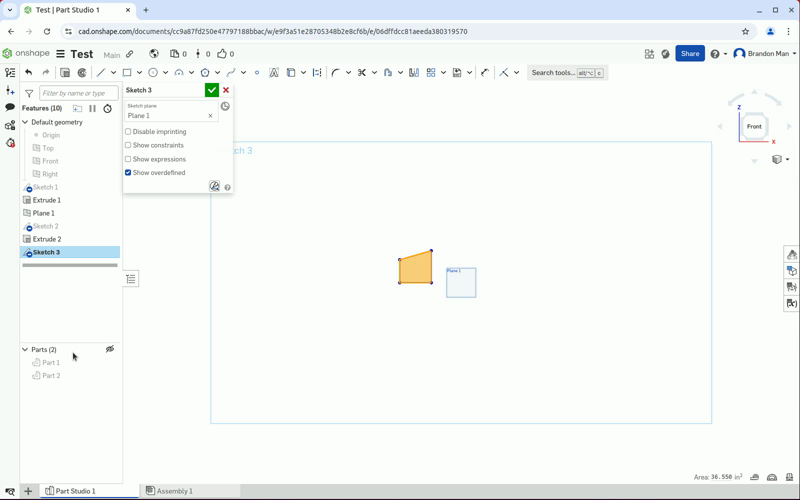
key(shift+e)
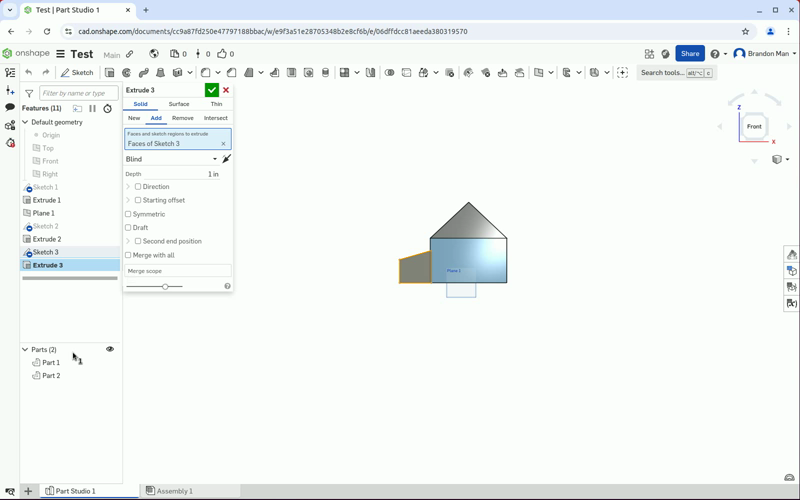
mouse_move(143, 106)
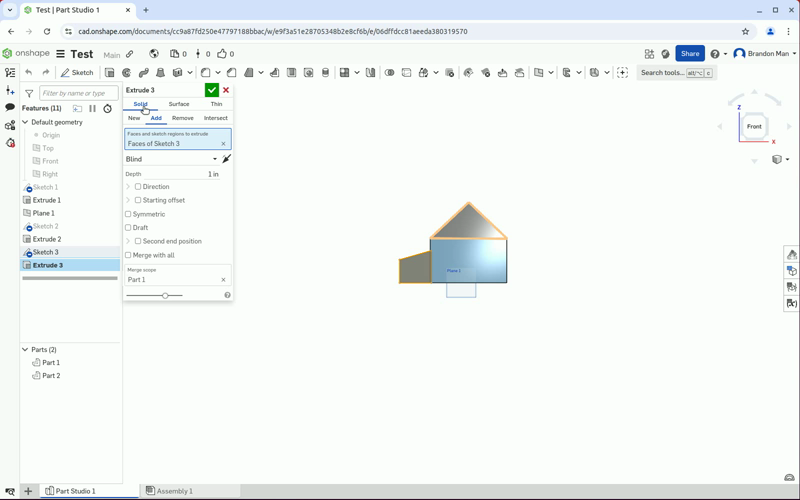
click(143, 106)
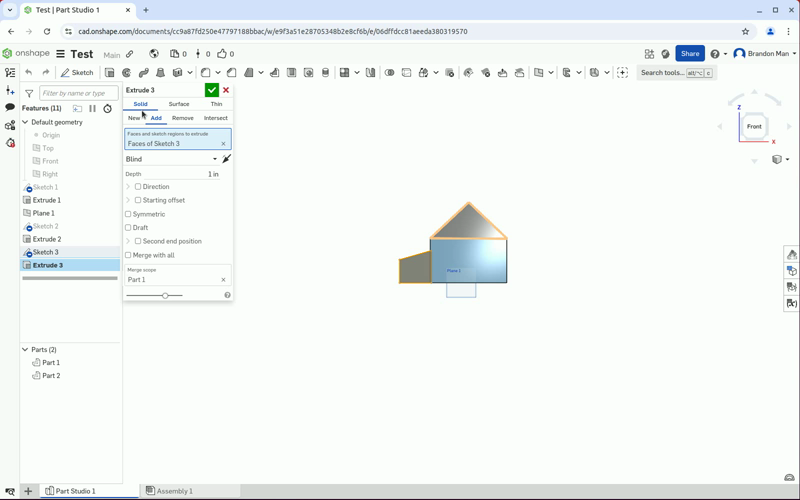
mouse_move(137, 120)
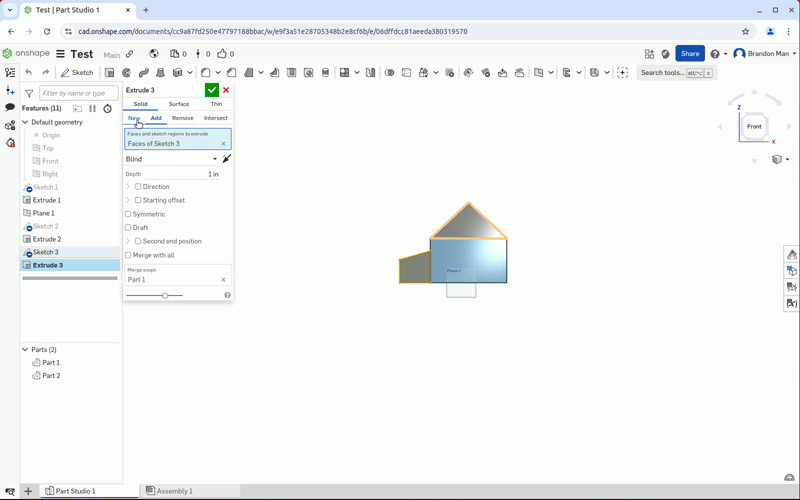
click(137, 120)
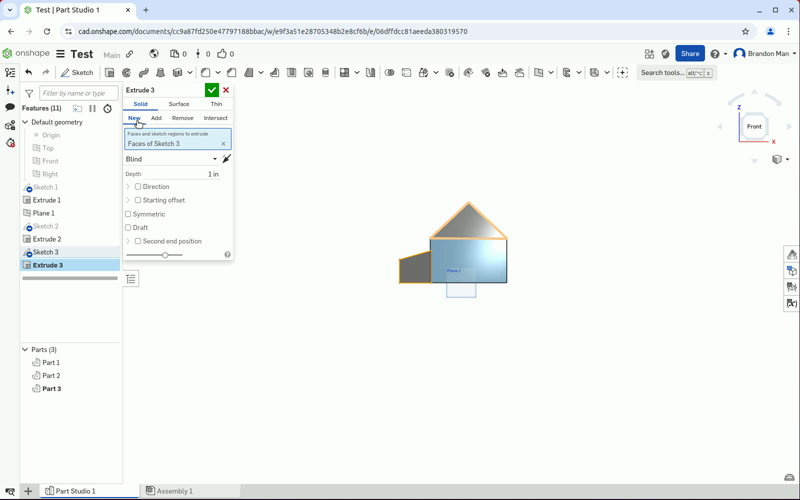
key(tab, 4)
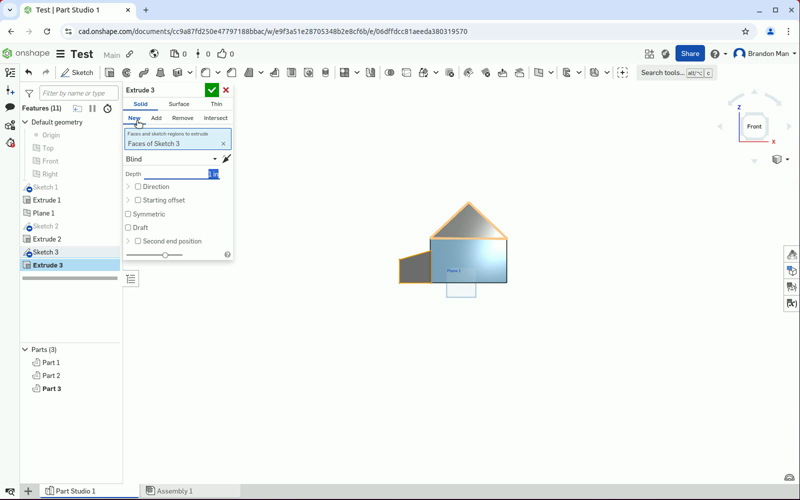
text(-12.998)
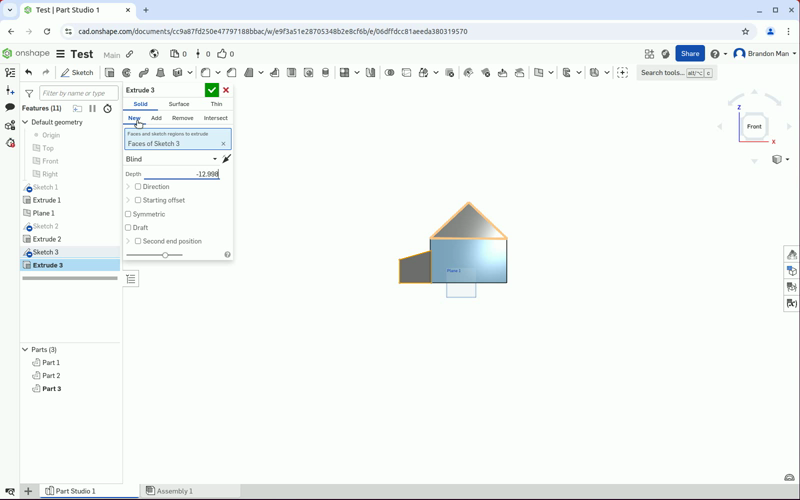
key(tab, 3)
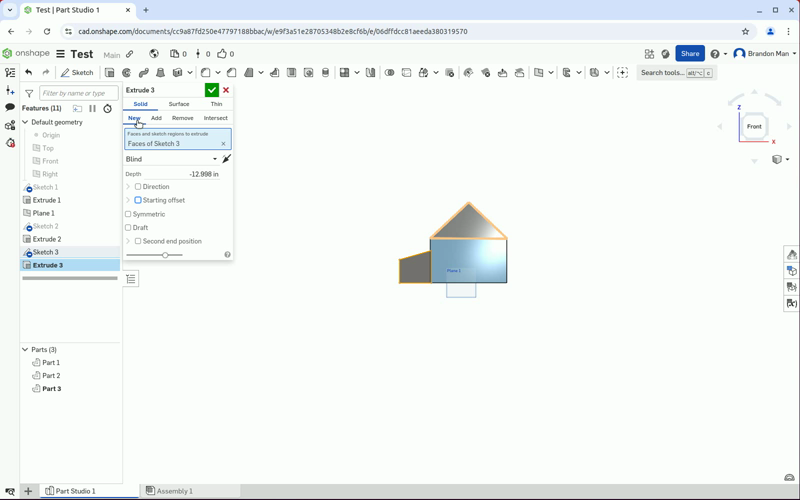
key(tab, 2)
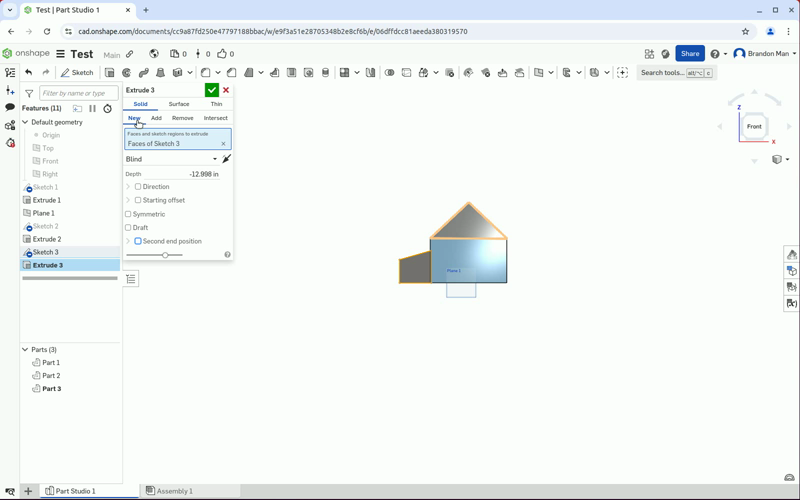
key(space)
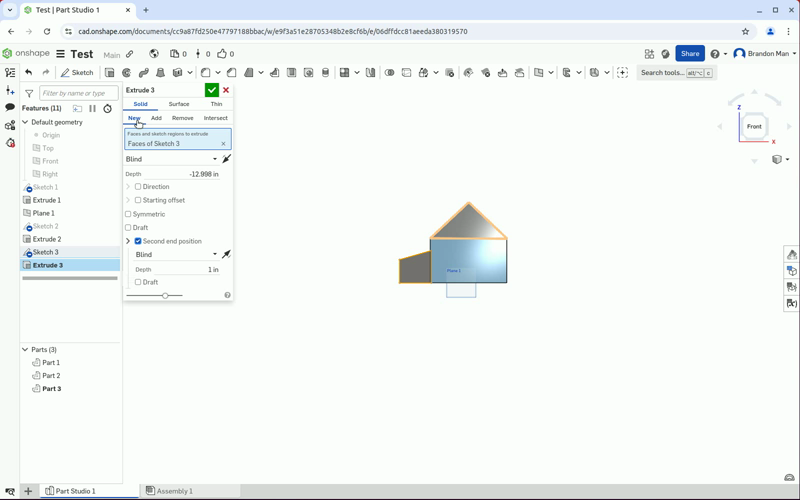
key(tab, 3)
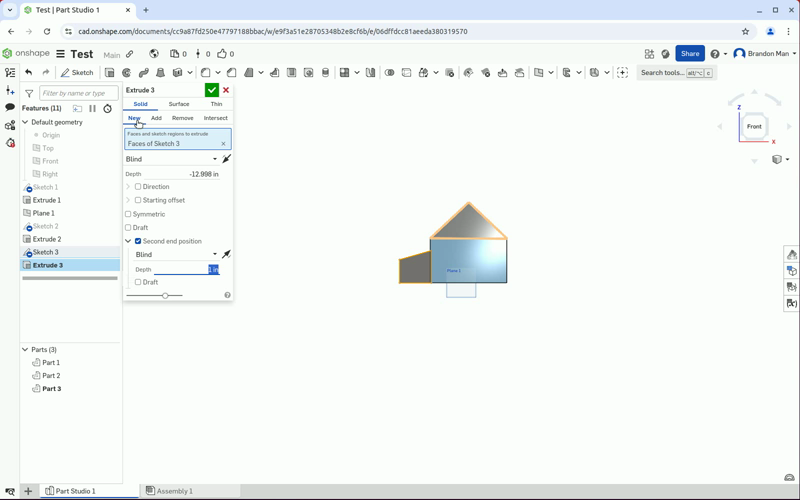
text(1.926)
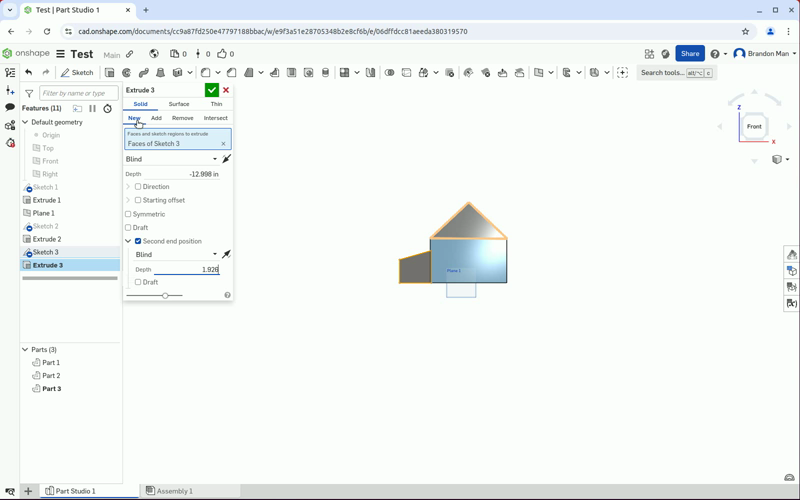
key(enter)
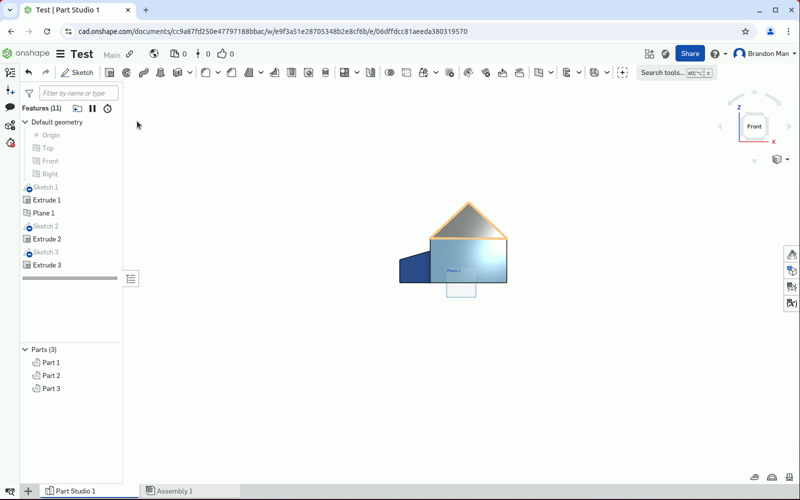
key(shift+h)
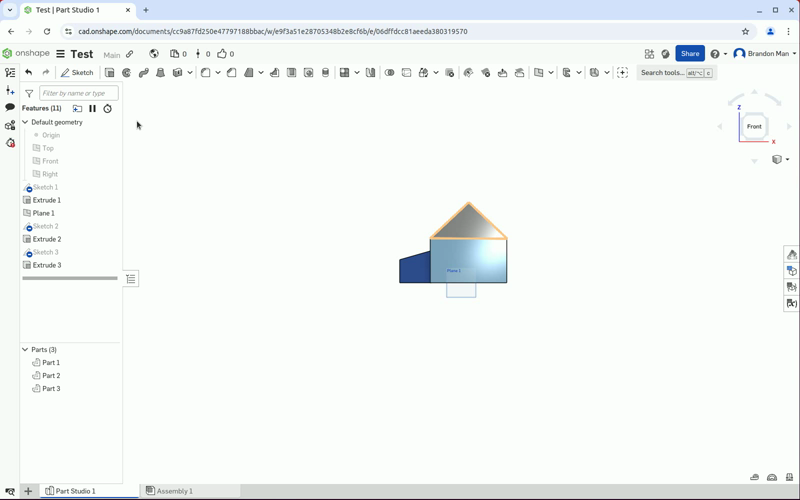
key(shift+h)
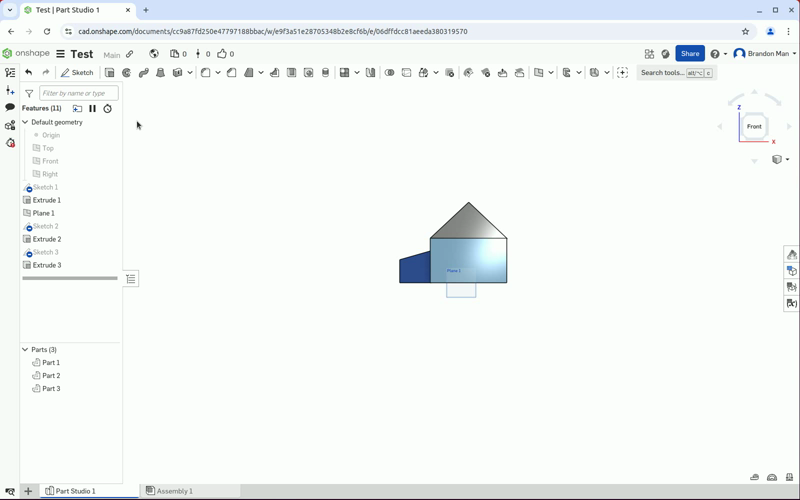
mouse_move(73, 189)
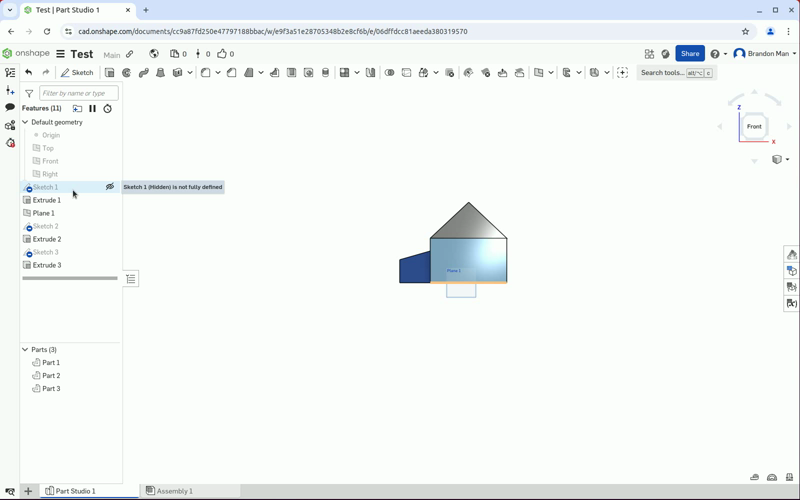
click(73, 189)
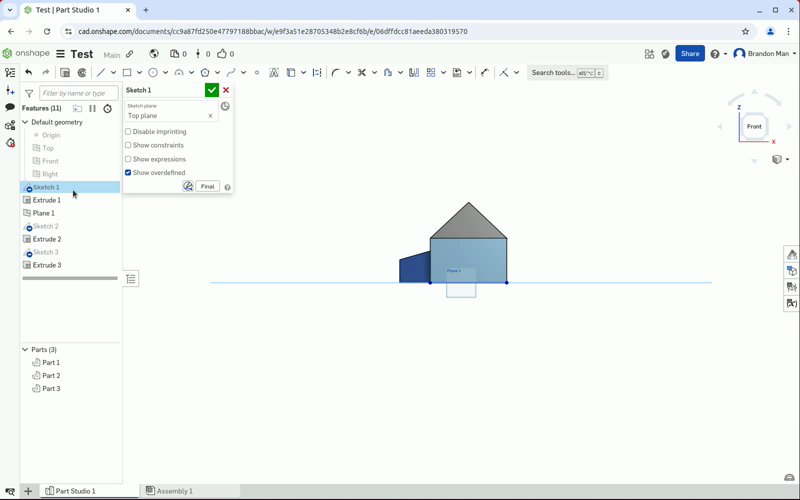
mouse_move(229, 92)
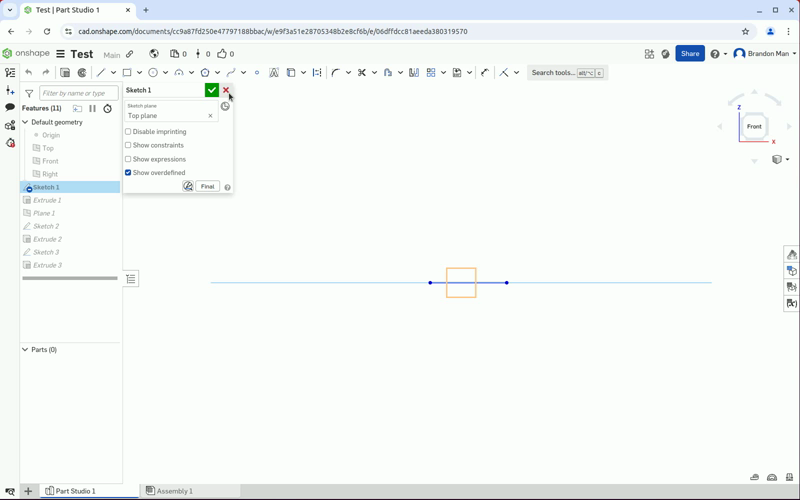
click(229, 92)
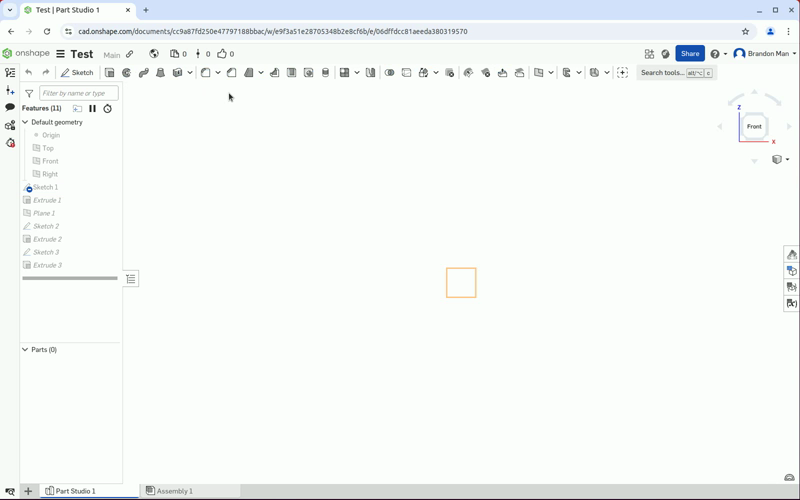
key(shift+s)
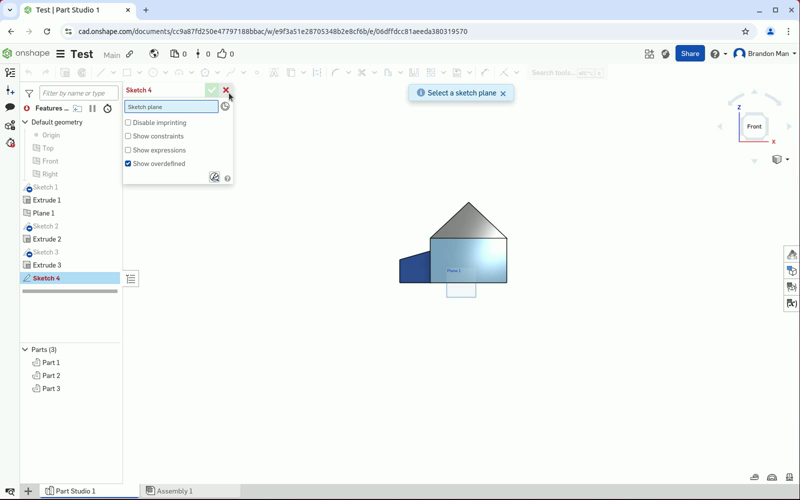
mouse_move(73, 215)
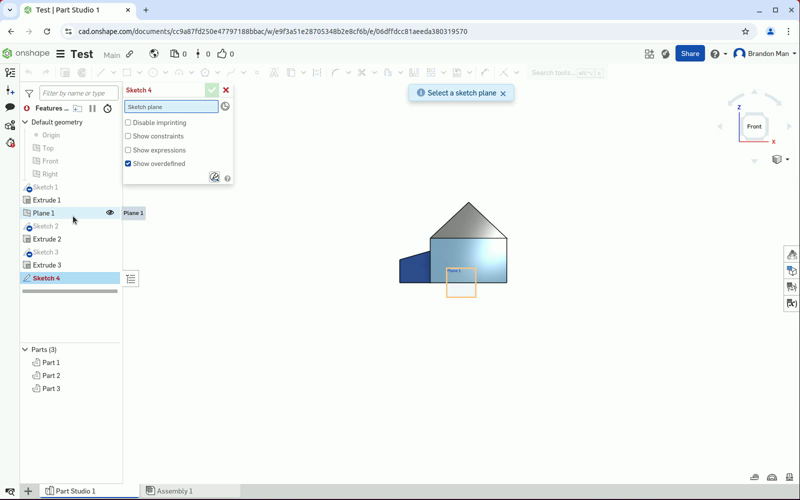
click(73, 215)
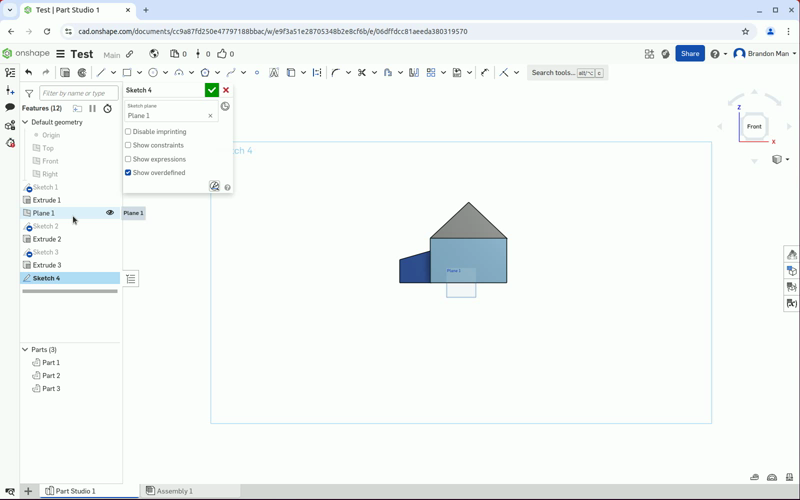
mouse_move(73, 352)
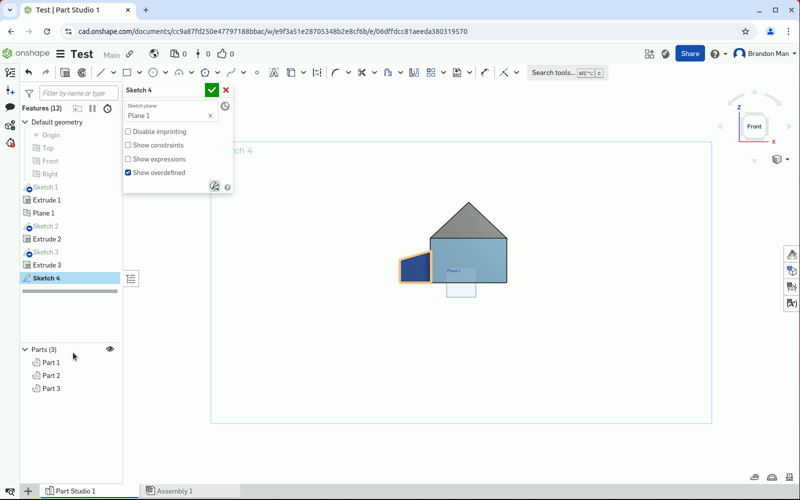
key(y)
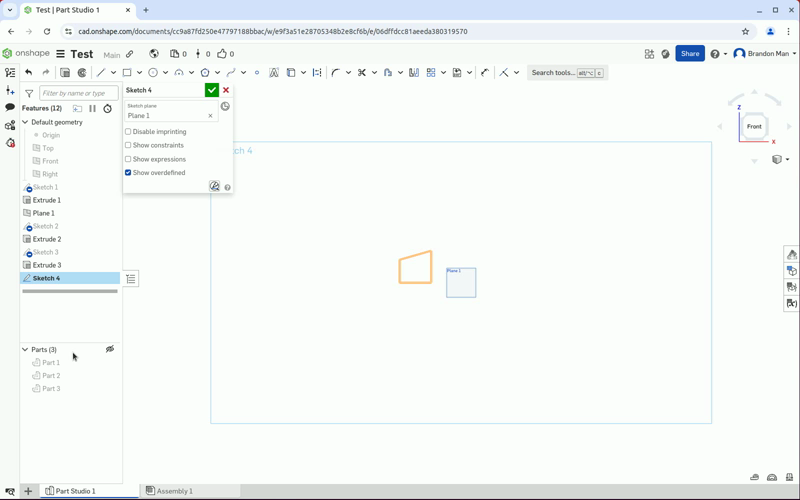
key(l)
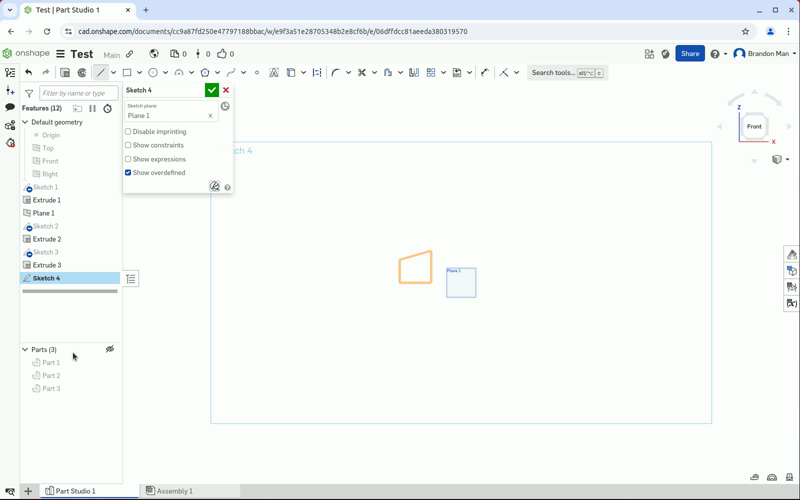
key_down(shift)
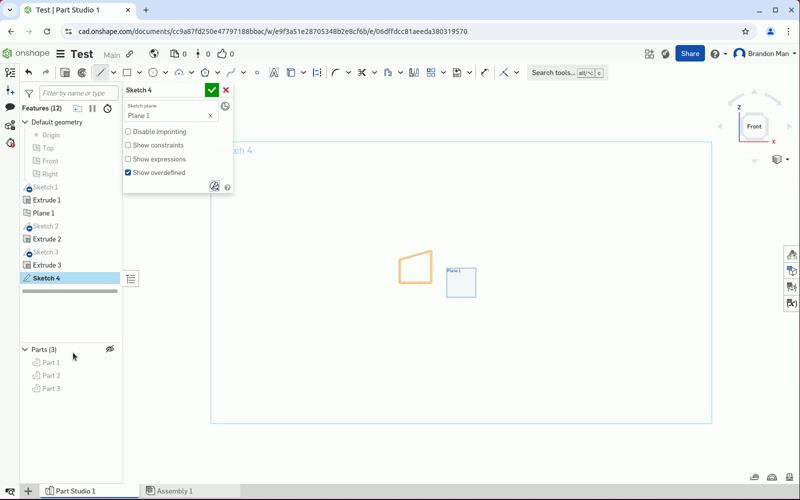
mouse_move(399, 282)
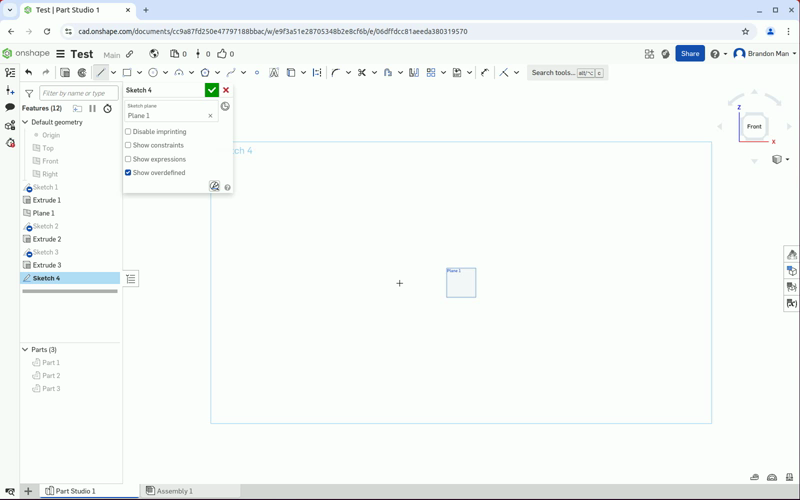
click(399, 282)
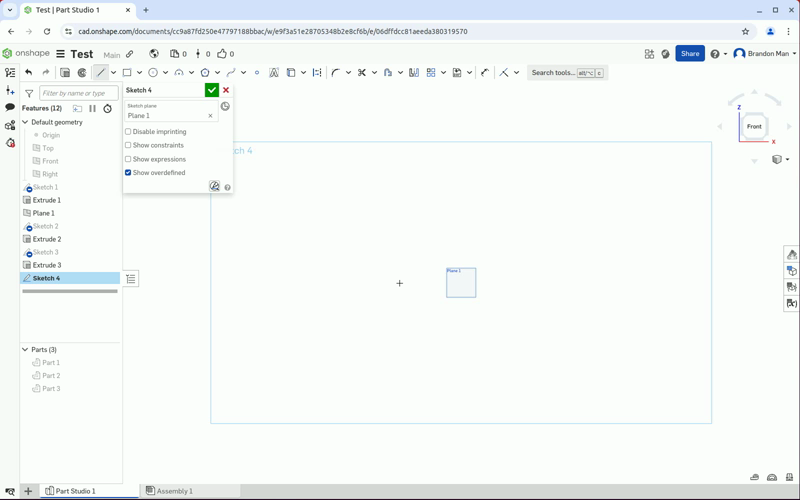
key_up(shift)
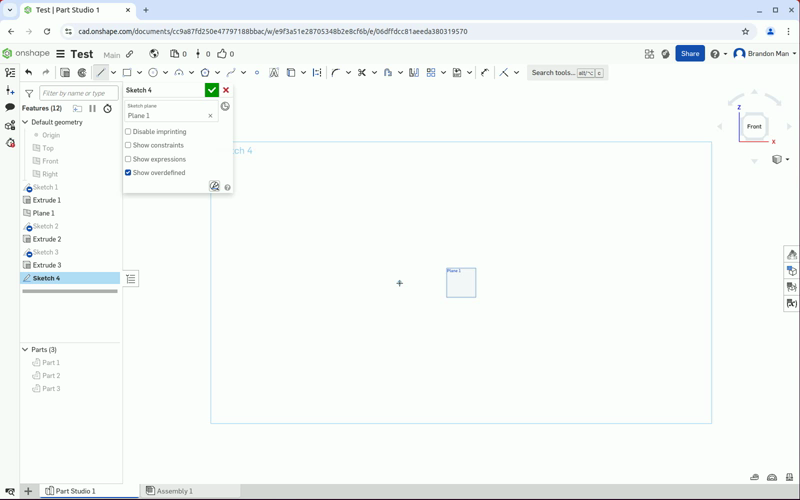
key_down(shift)
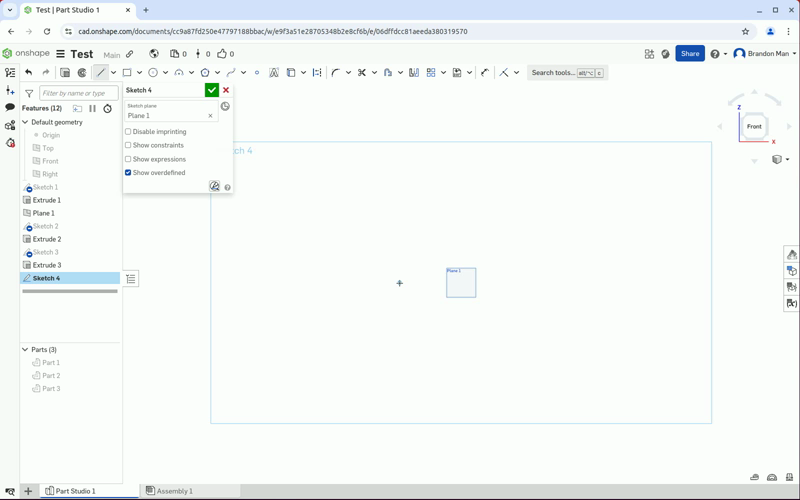
mouse_move(429, 282)
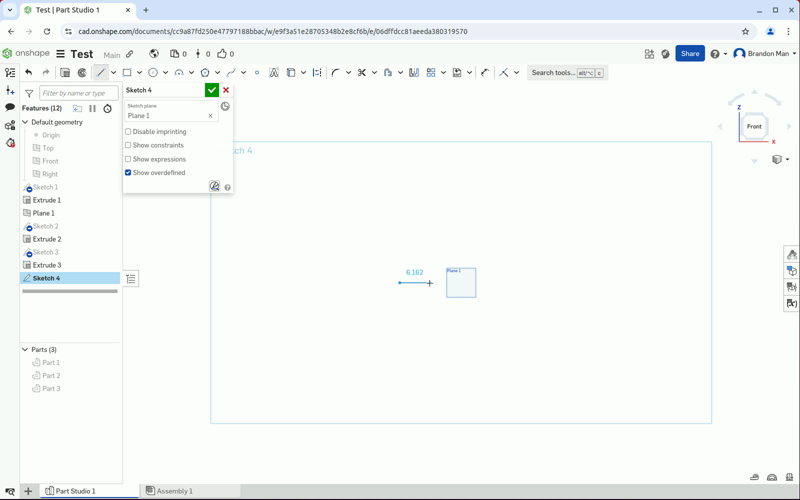
mouse_move(431, 282)
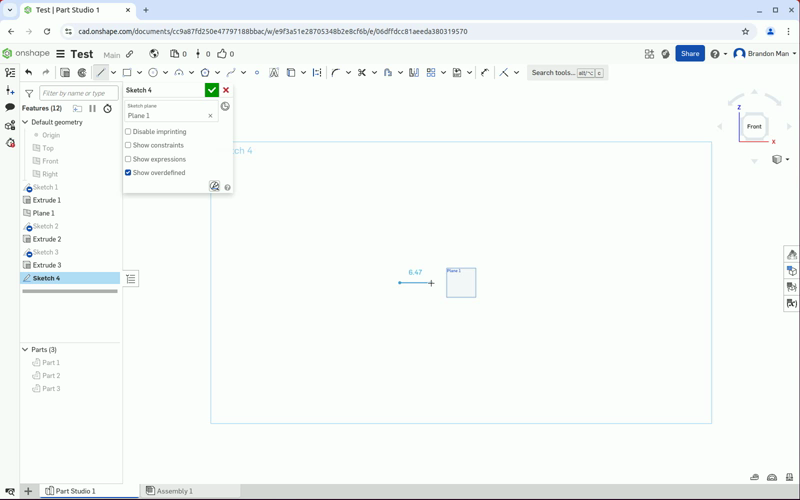
click(431, 282)
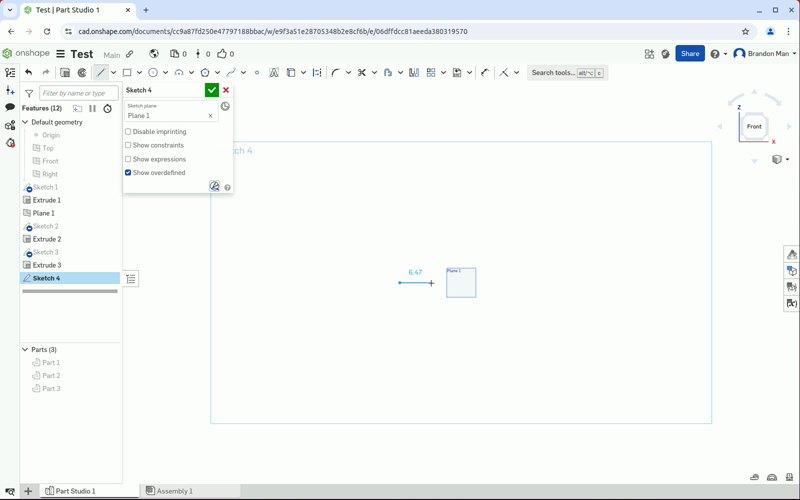
key_up(shift)
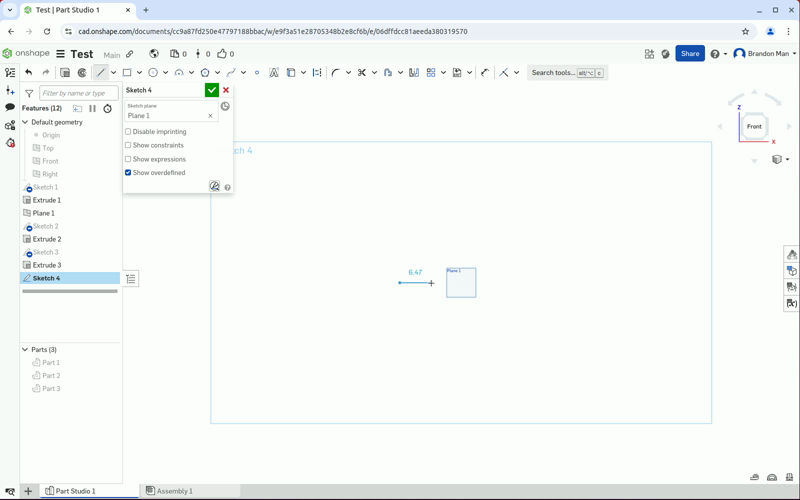
key_down(shift)
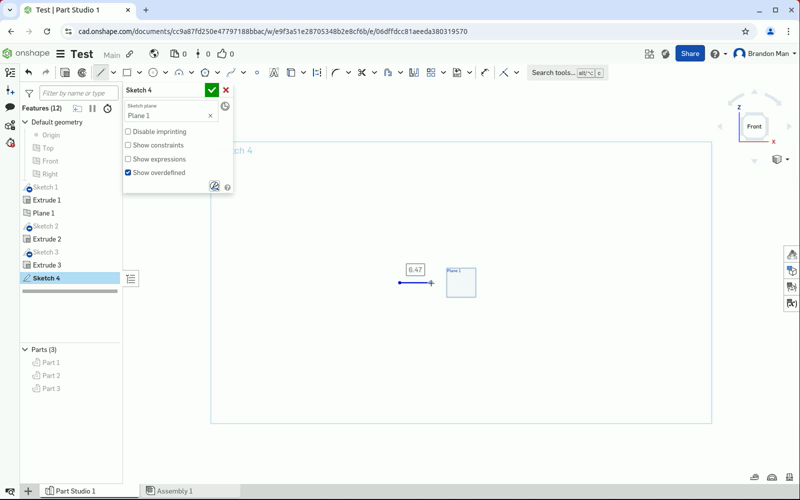
mouse_move(461, 282)
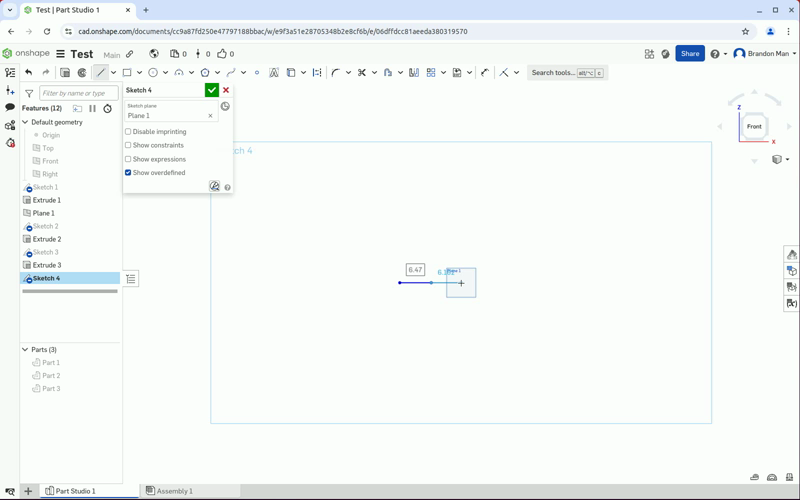
mouse_move(431, 250)
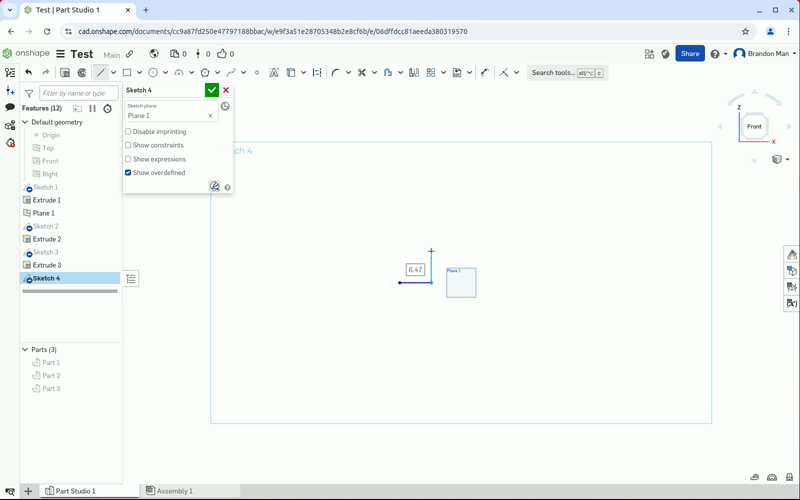
click(431, 250)
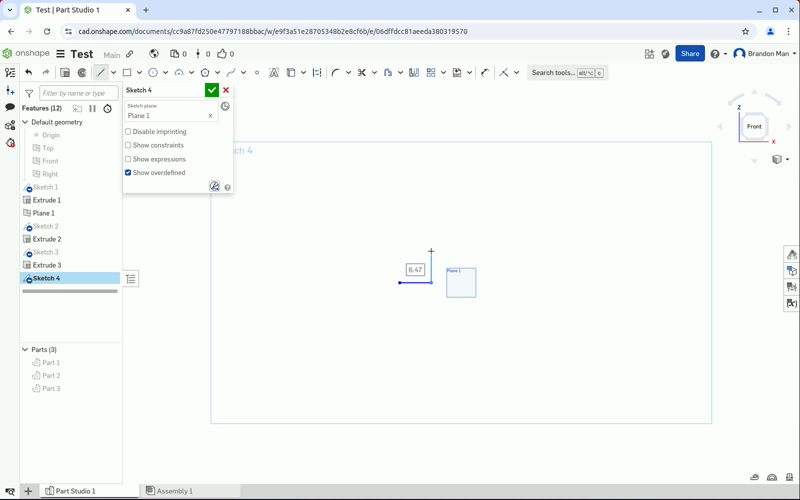
key_up(shift)
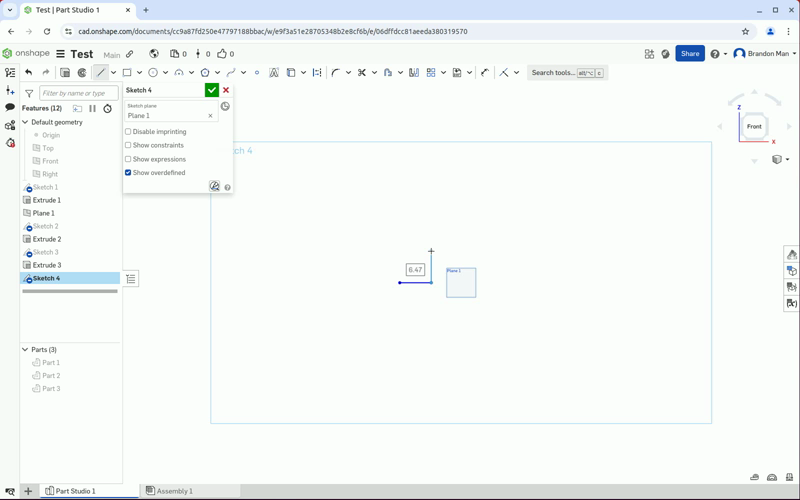
key_down(shift)
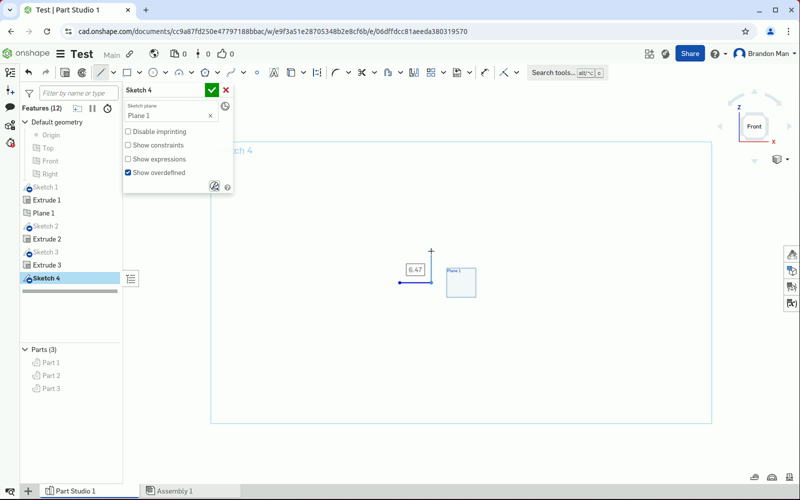
mouse_move(461, 250)
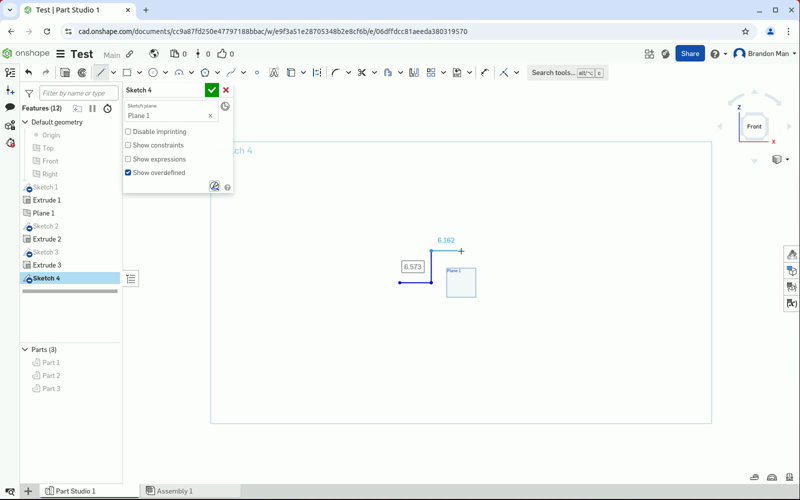
mouse_move(399, 259)
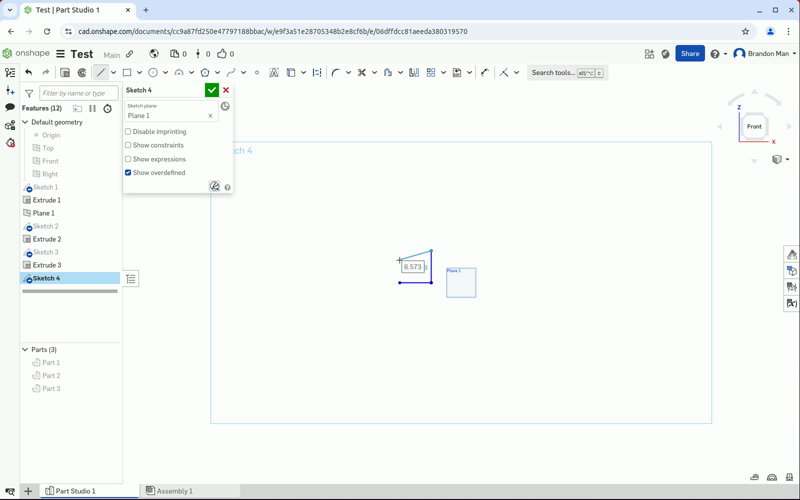
click(399, 259)
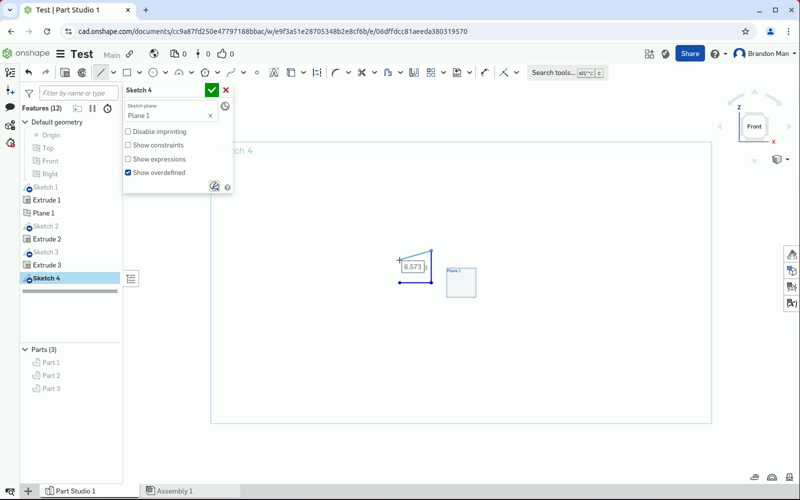
key_up(shift)
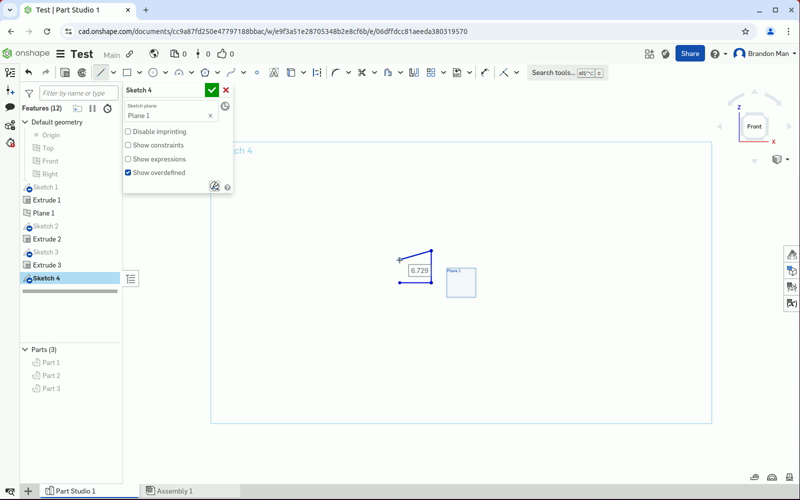
mouse_move(429, 259)
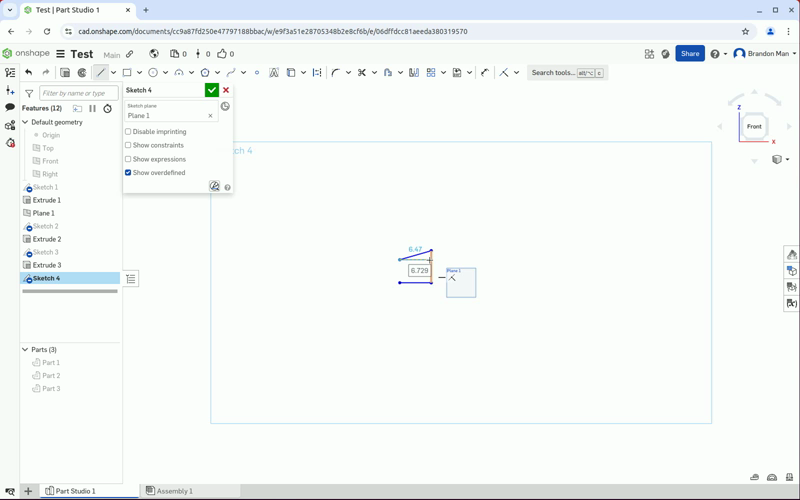
key_down(shift)
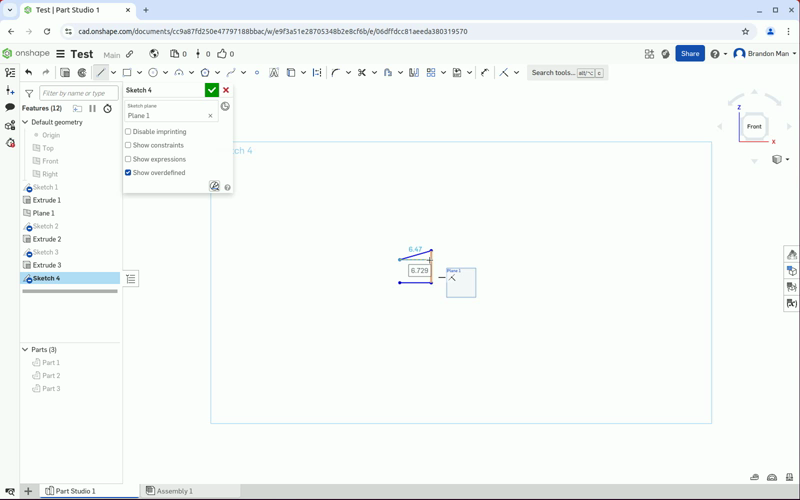
mouse_move(399, 282)
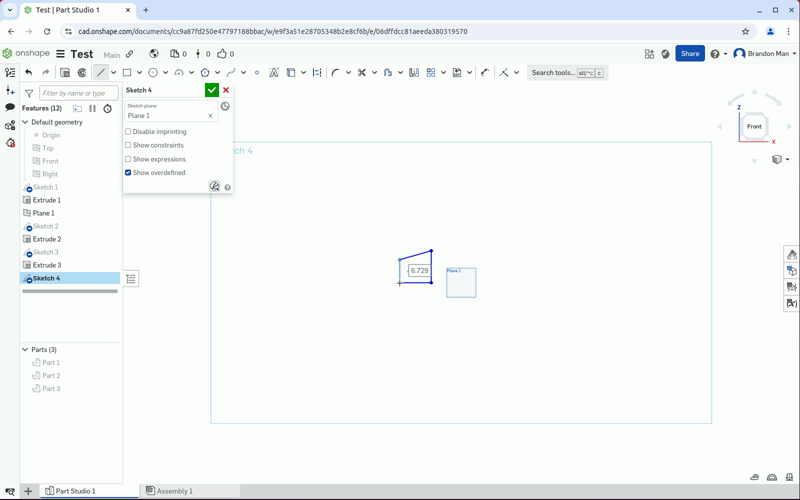
key_up(shift)
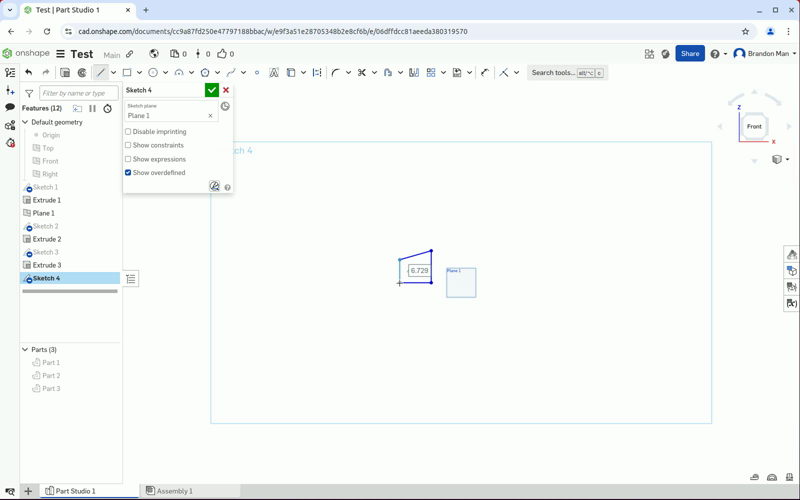
click(399, 282)
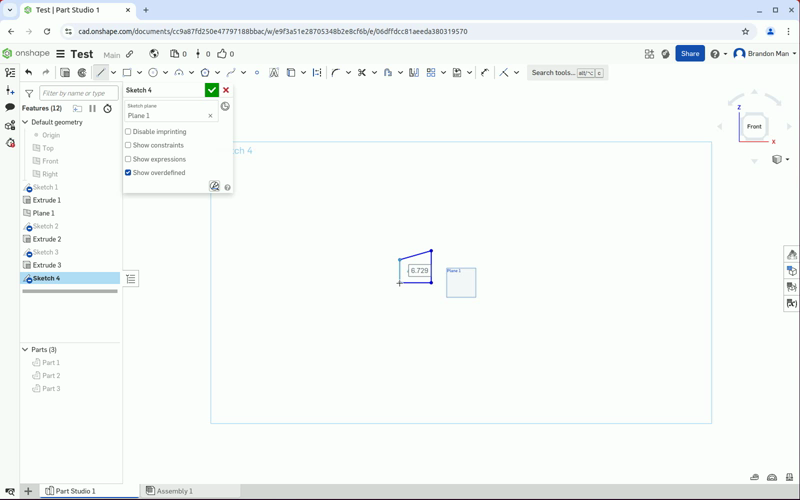
key(esc)
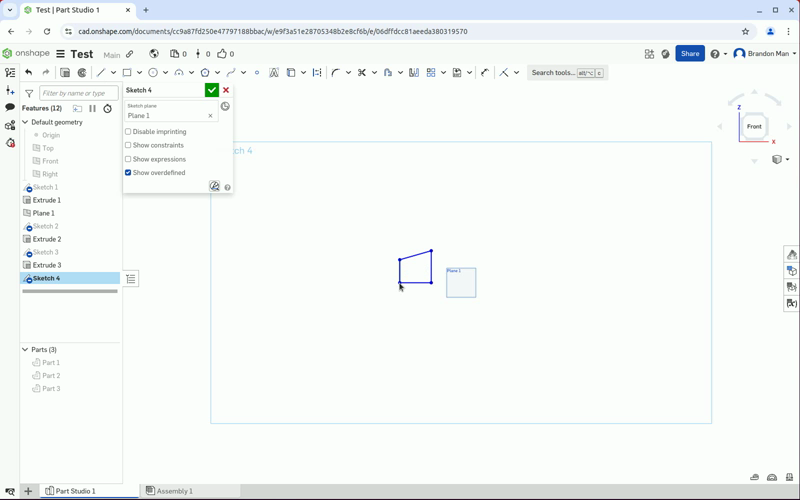
mouse_move(427, 278)
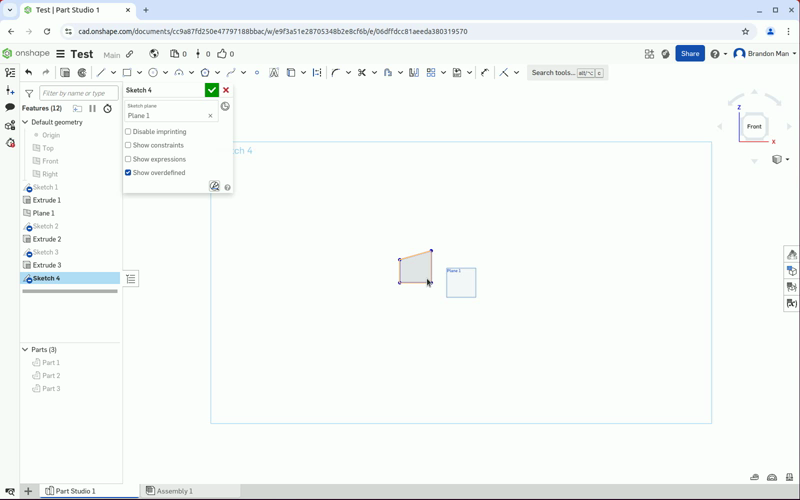
scroll(6)
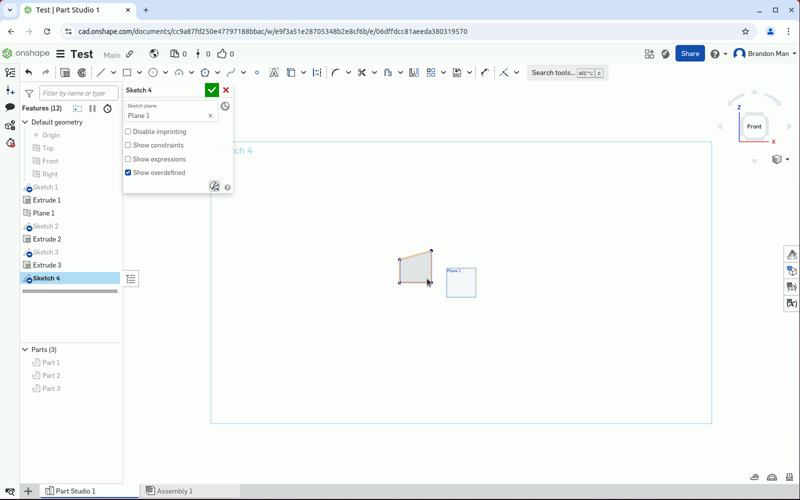
scroll(6)
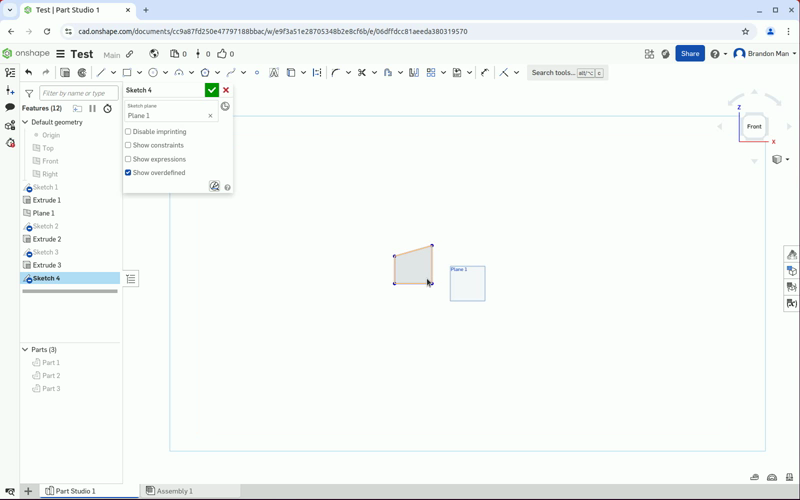
scroll(6)
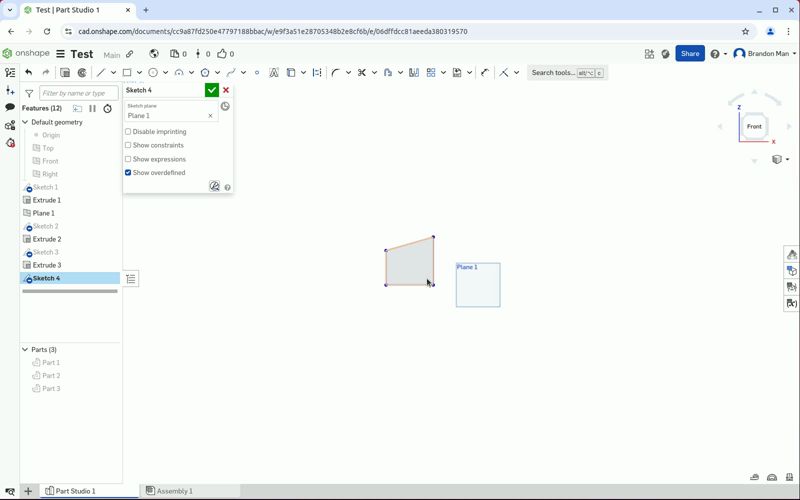
scroll(6)
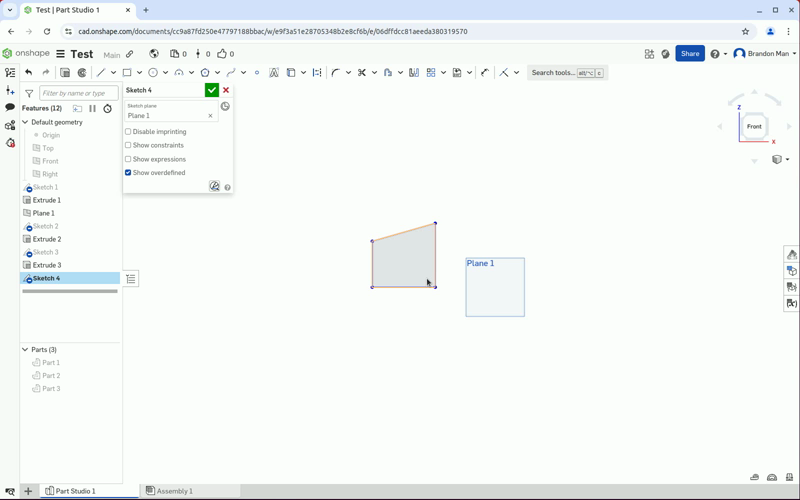
scroll(6)
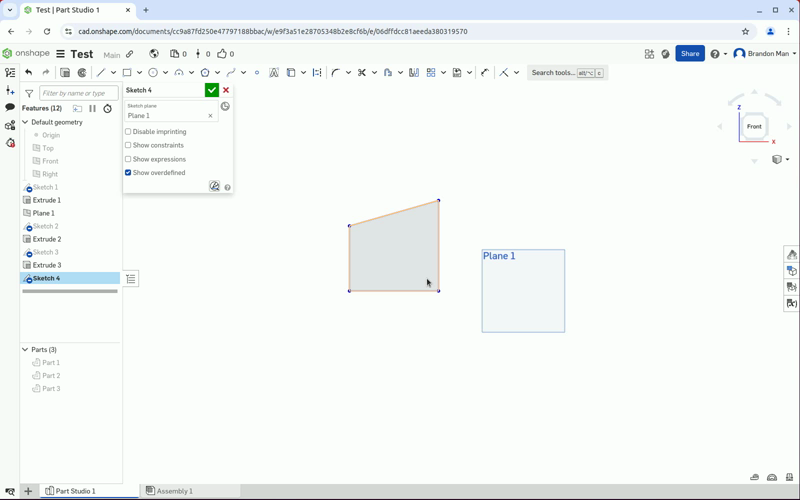
scroll(6)
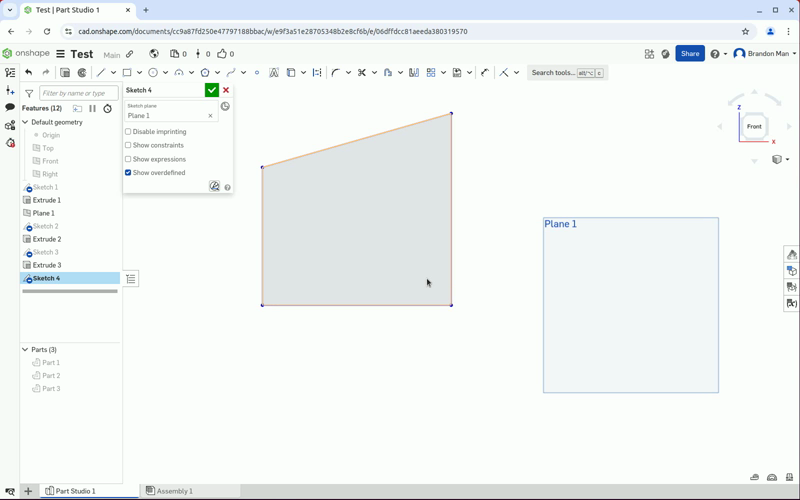
scroll(6)
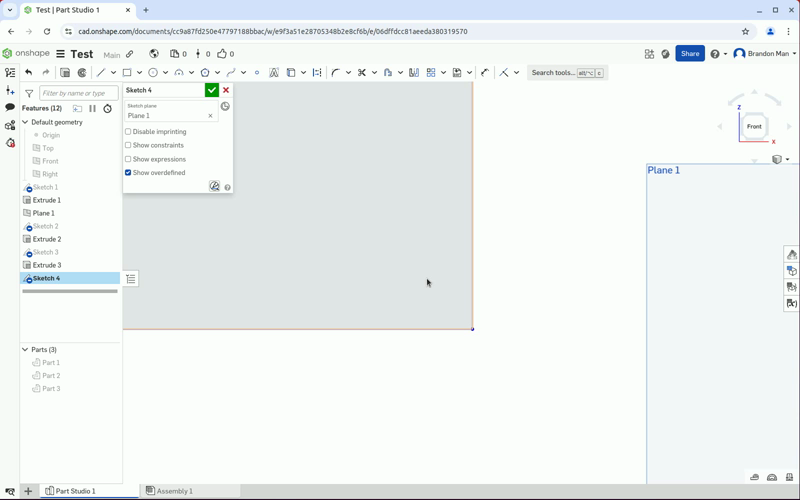
click(427, 278)
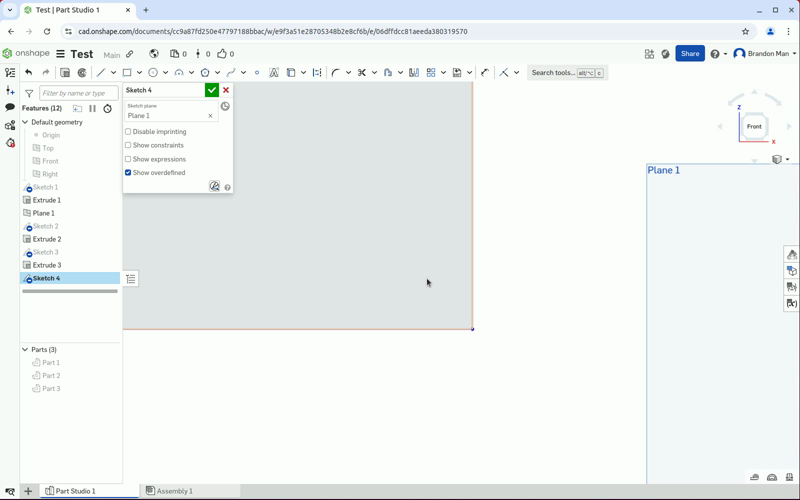
scroll(-6)
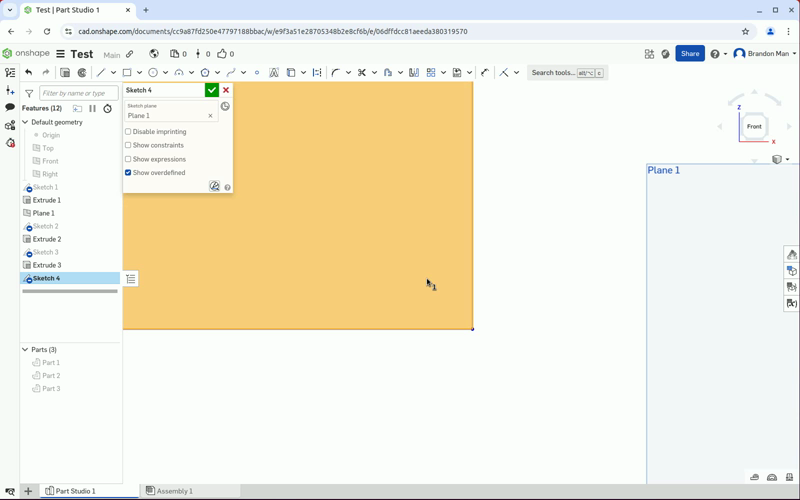
scroll(-6)
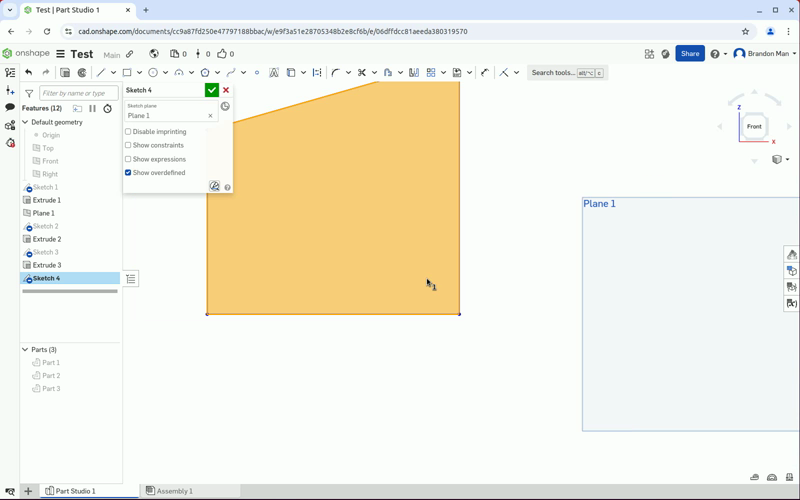
scroll(-6)
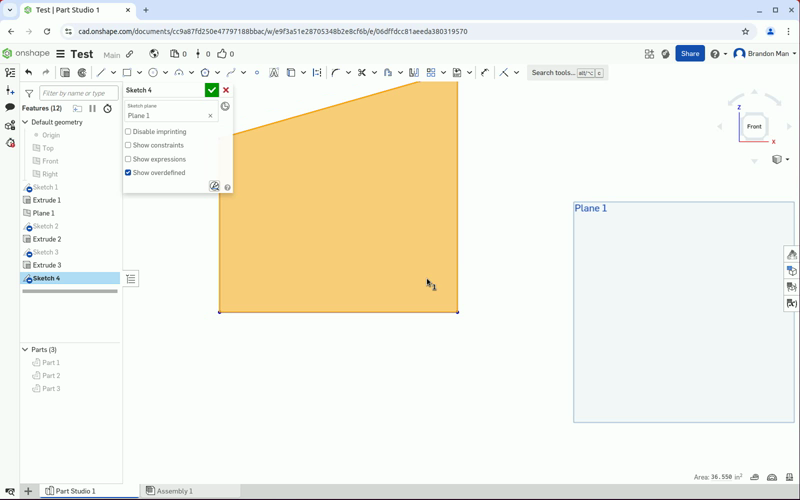
scroll(-6)
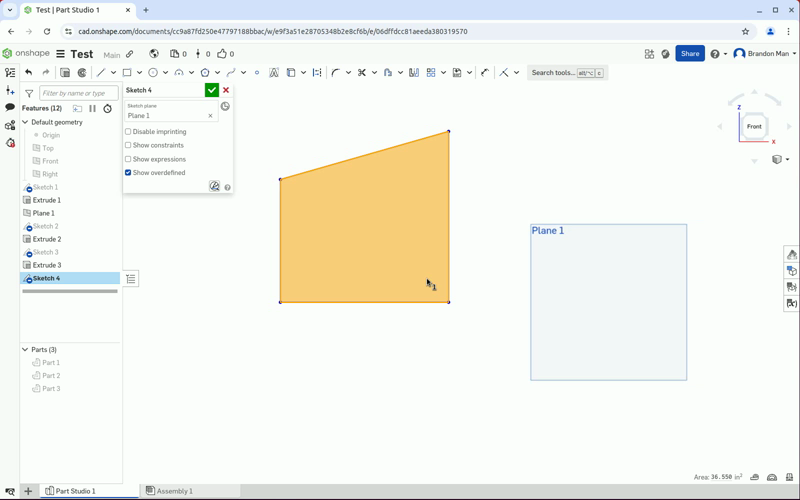
scroll(-6)
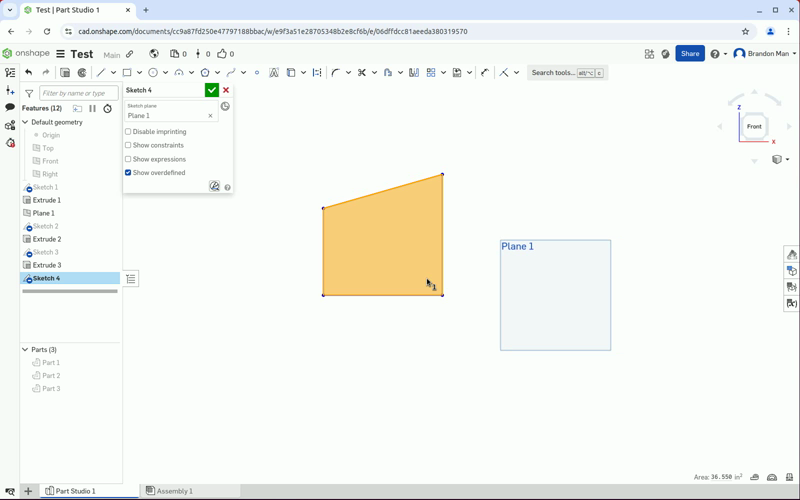
scroll(-6)
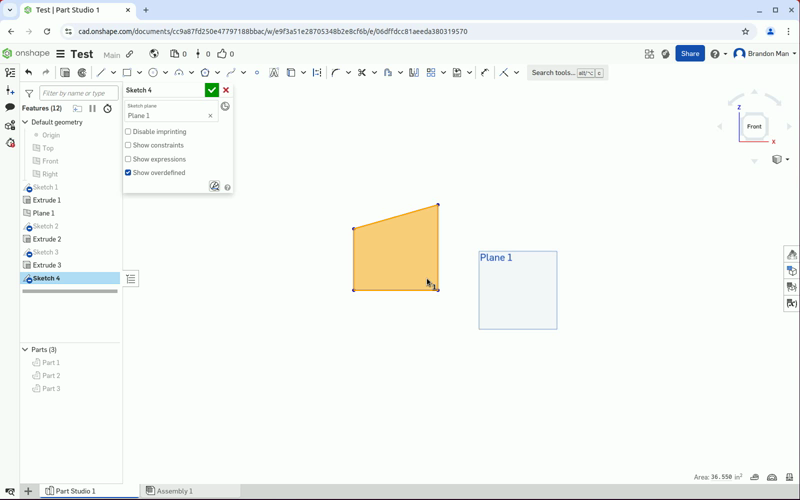
scroll(-6)
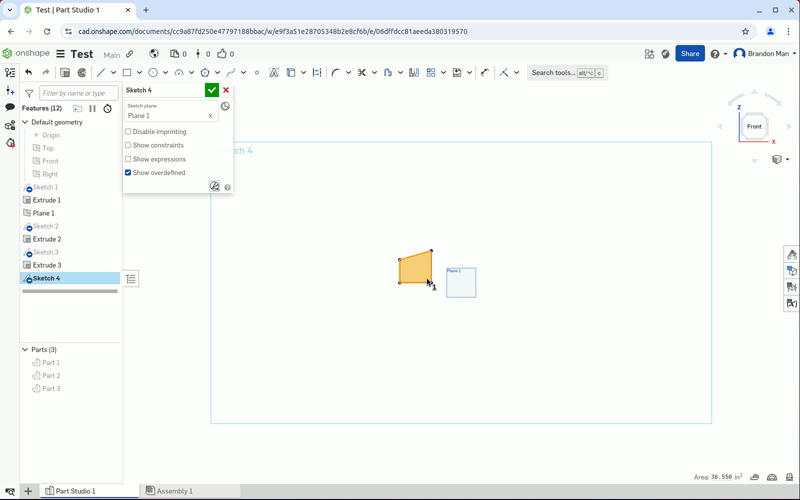
mouse_move(73, 352)
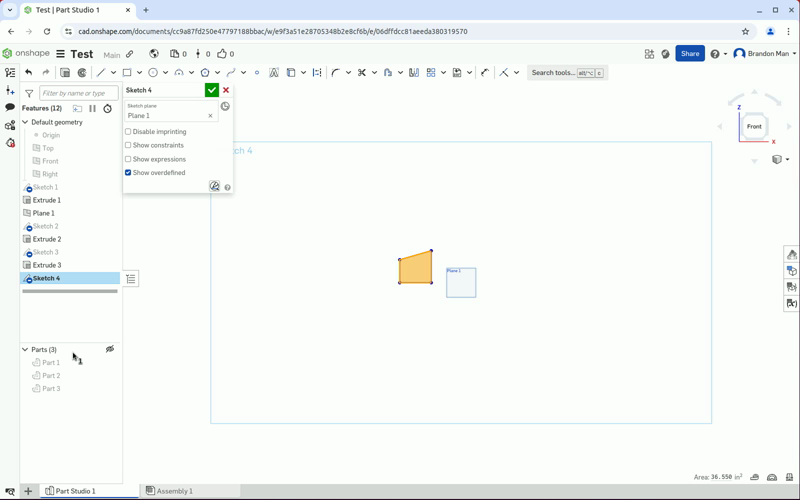
key(shift+y)
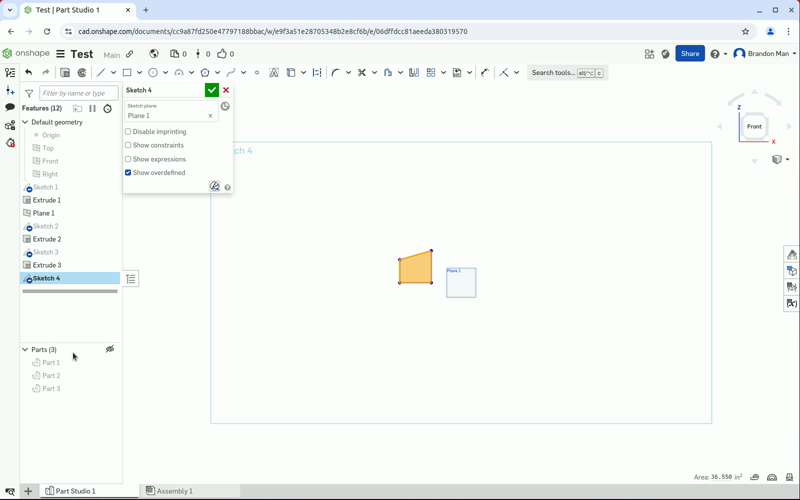
key(shift+e)
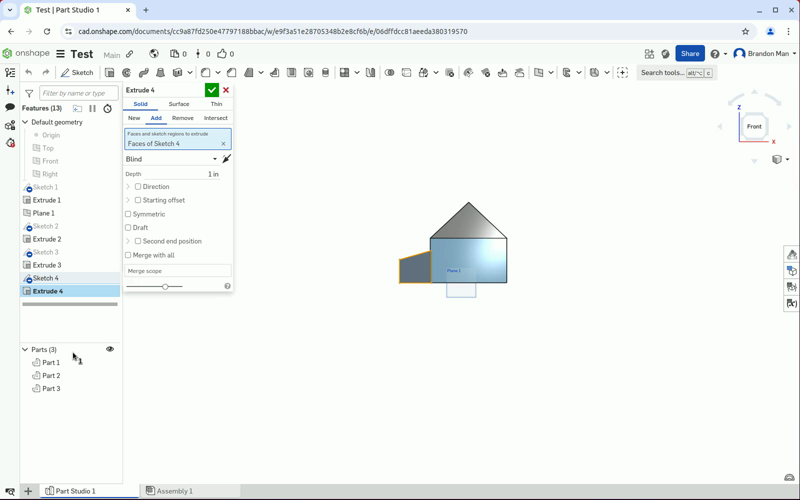
mouse_move(143, 106)
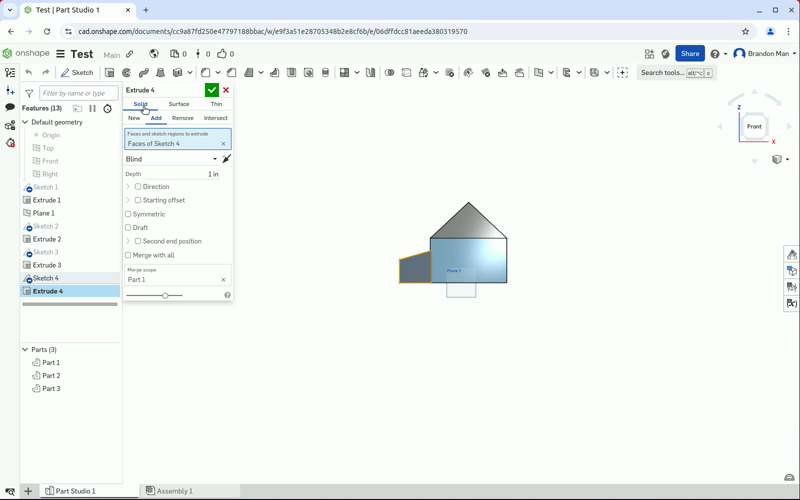
click(143, 106)
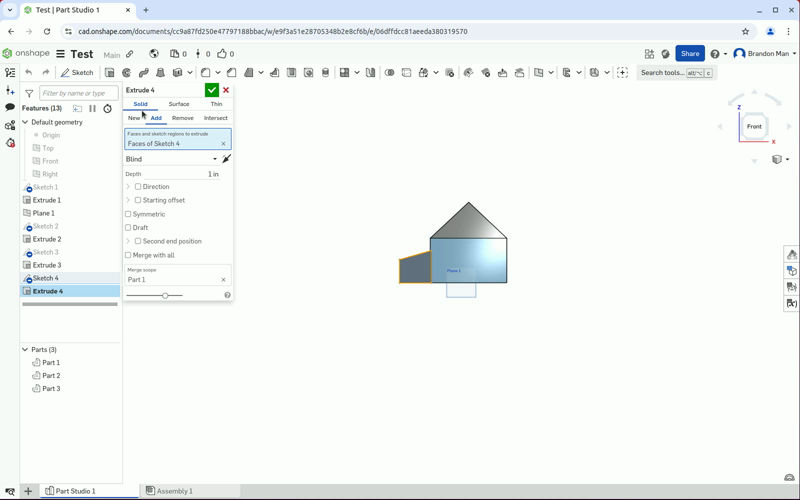
mouse_move(137, 120)
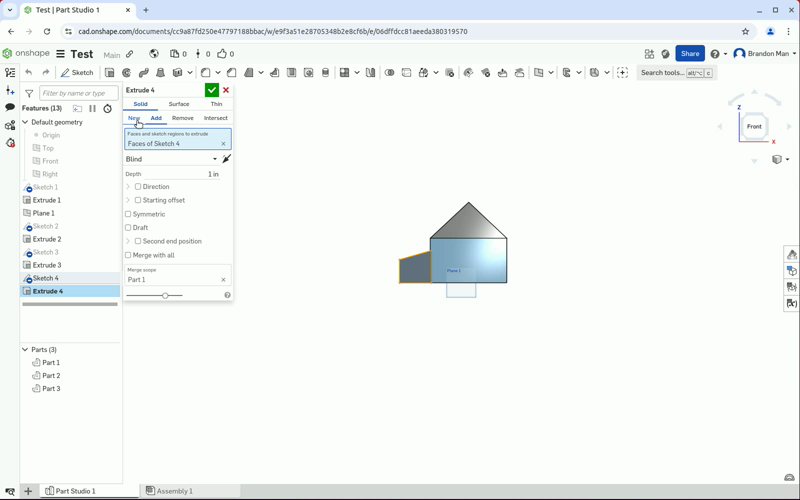
click(137, 120)
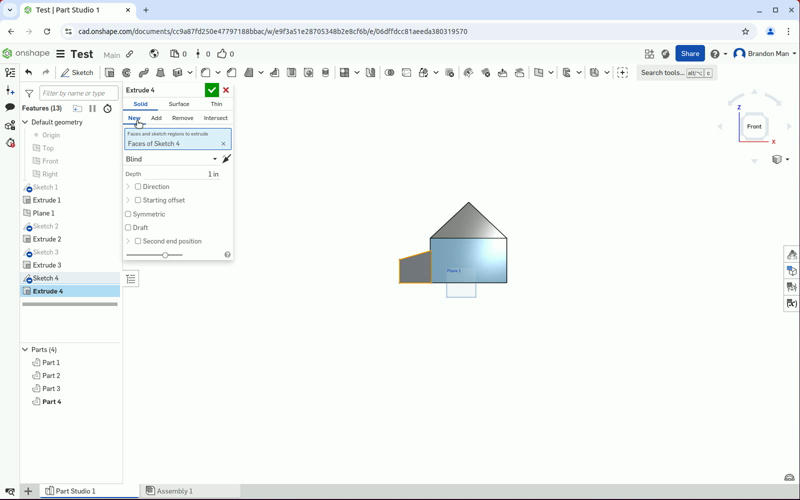
key(tab, 4)
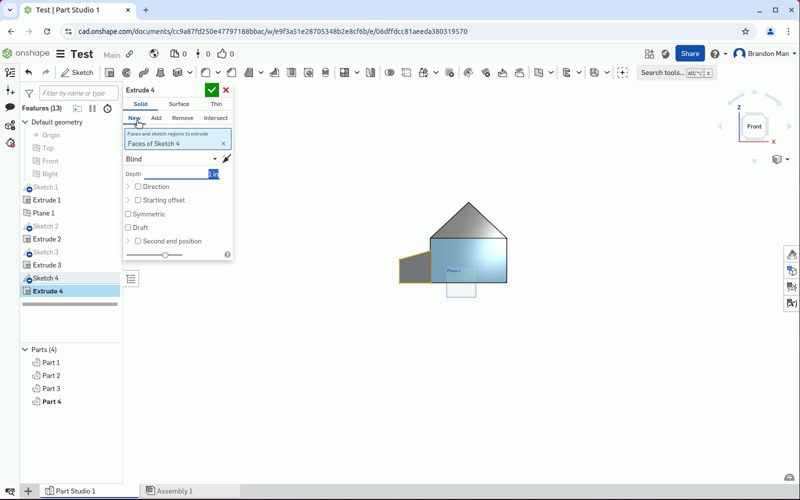
text(-12.998)
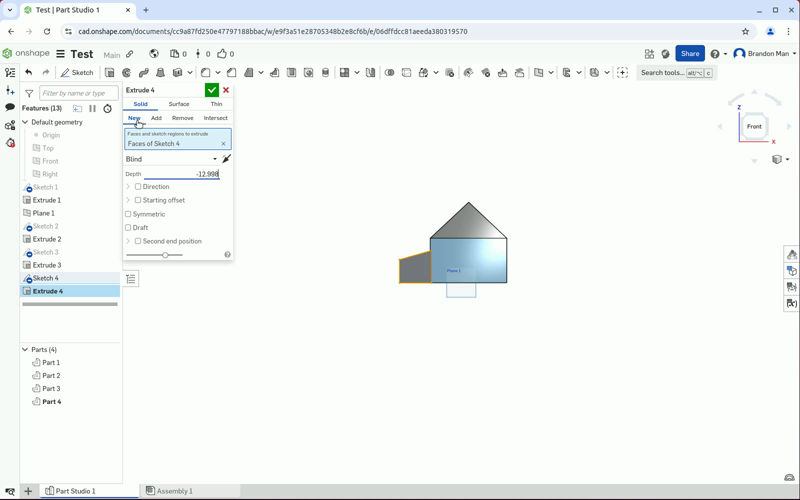
key(tab, 3)
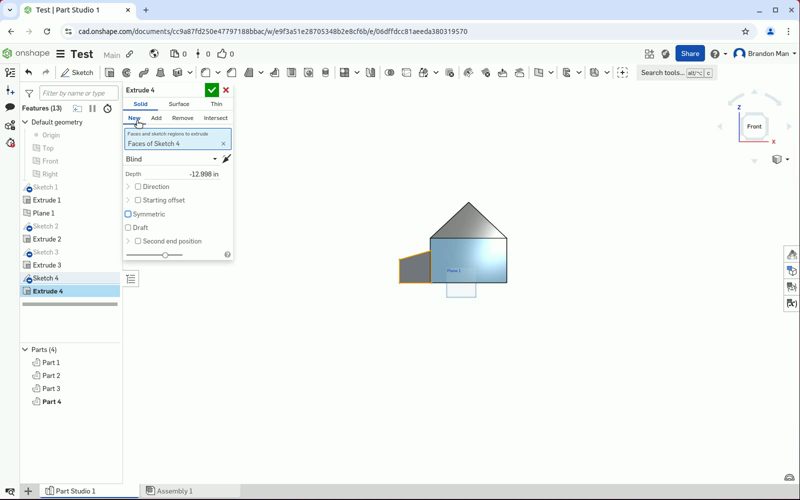
key(tab, 2)
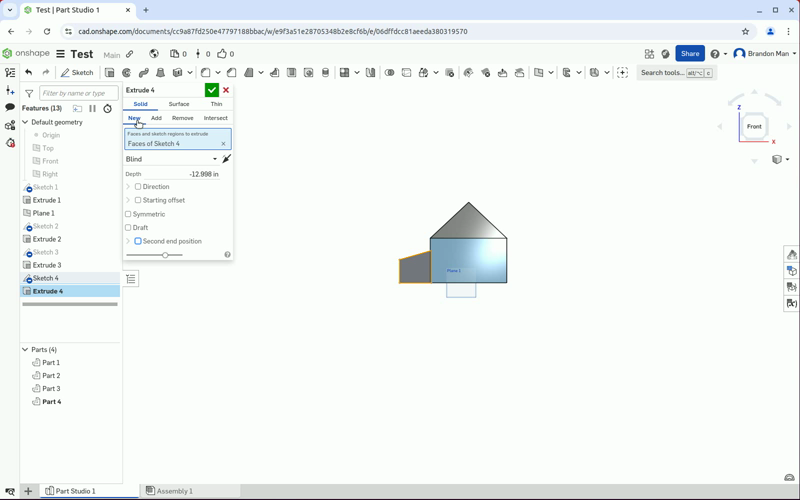
key(space)
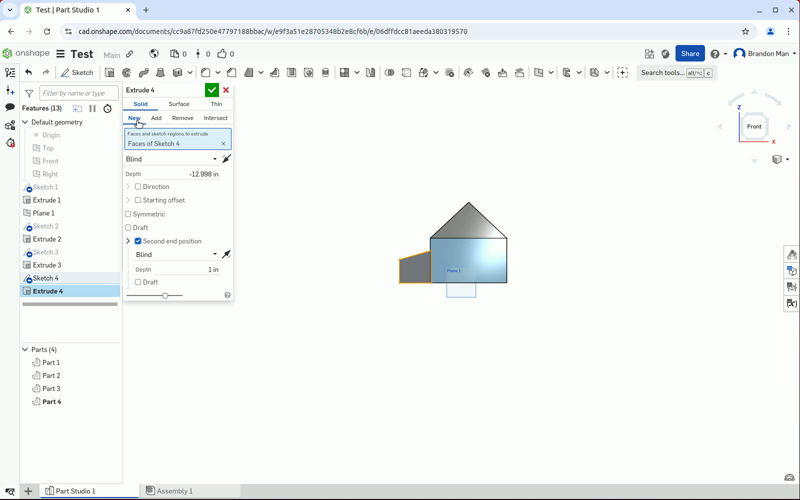
key(tab, 3)
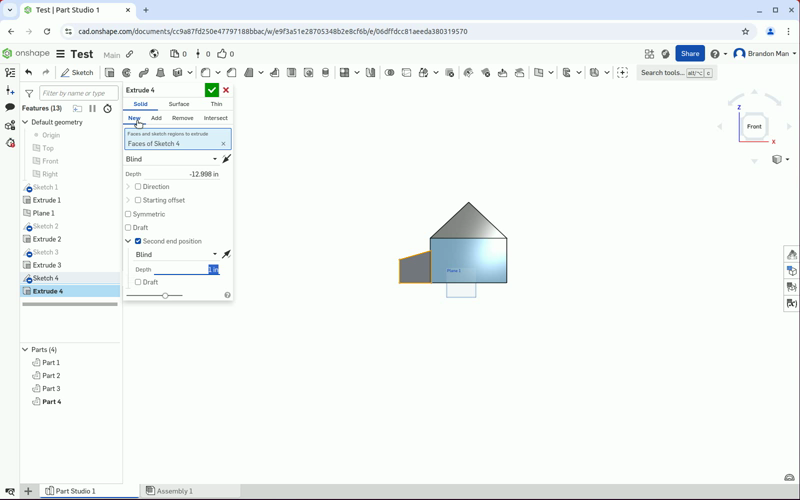
text(1.926)
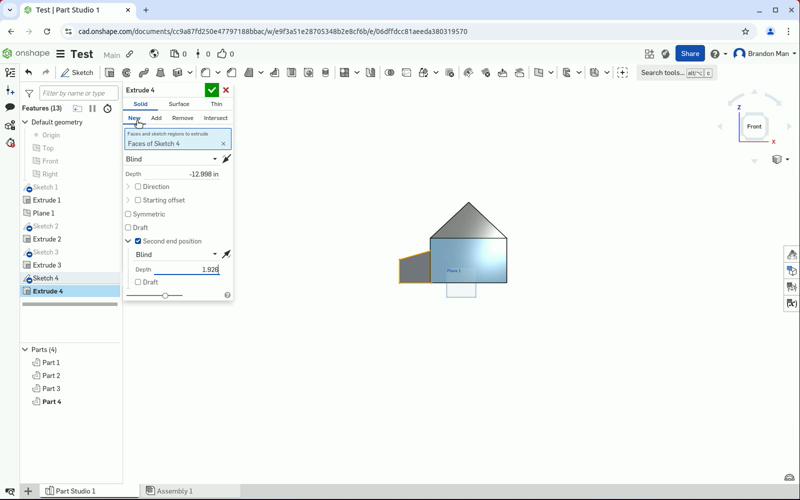
key(enter)
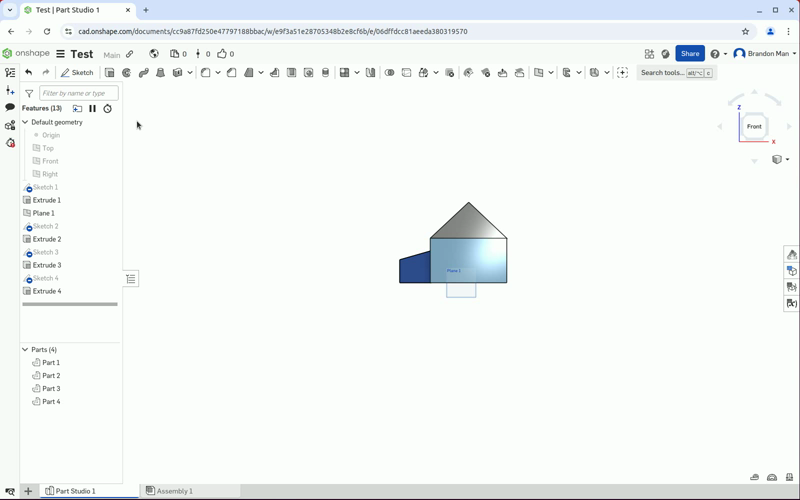
key(shift+h)
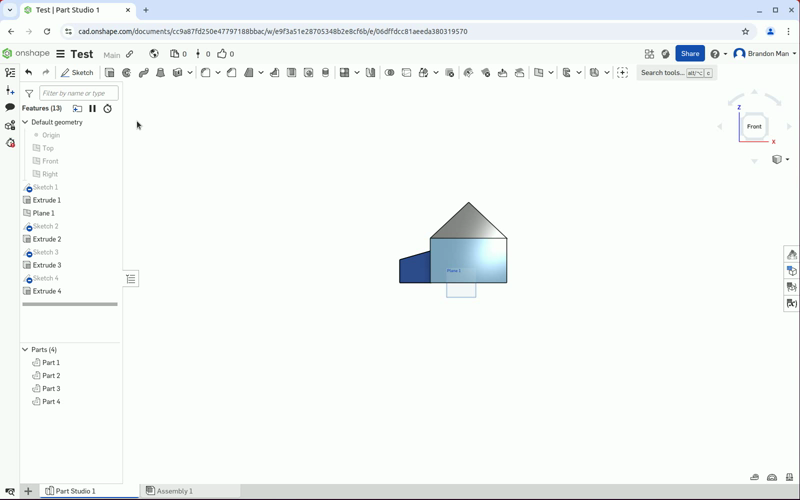
key(shift+h)
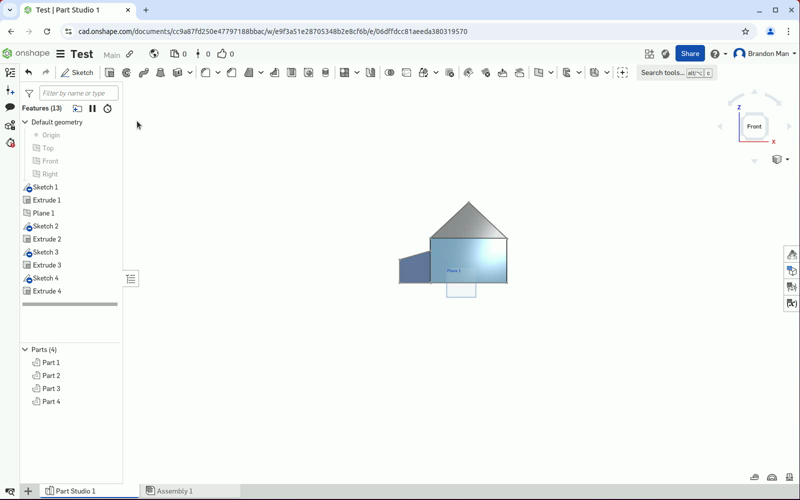
key(shift+7)
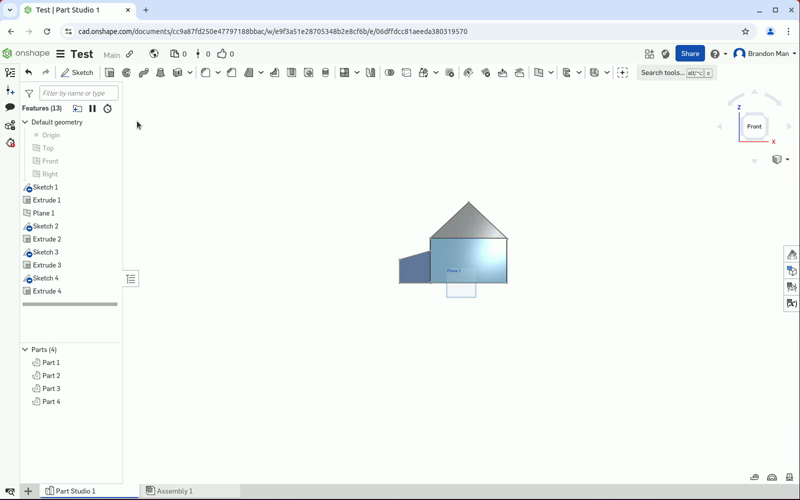
key(left, 2)
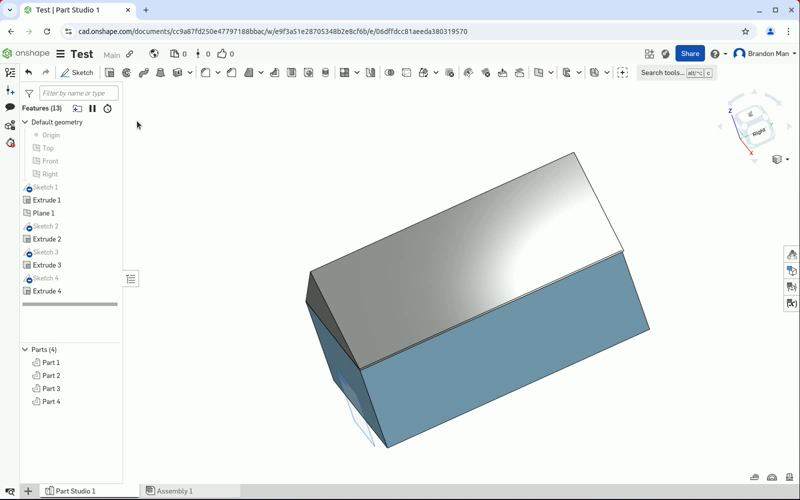
key(down, 2)
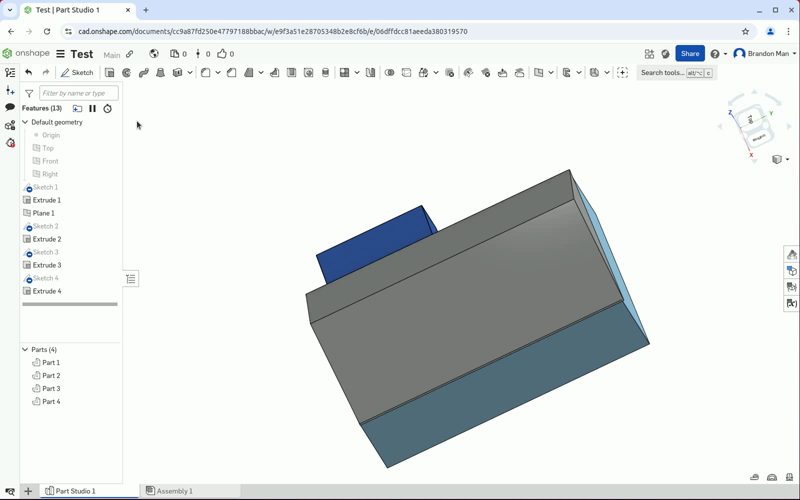
key(up, 2)
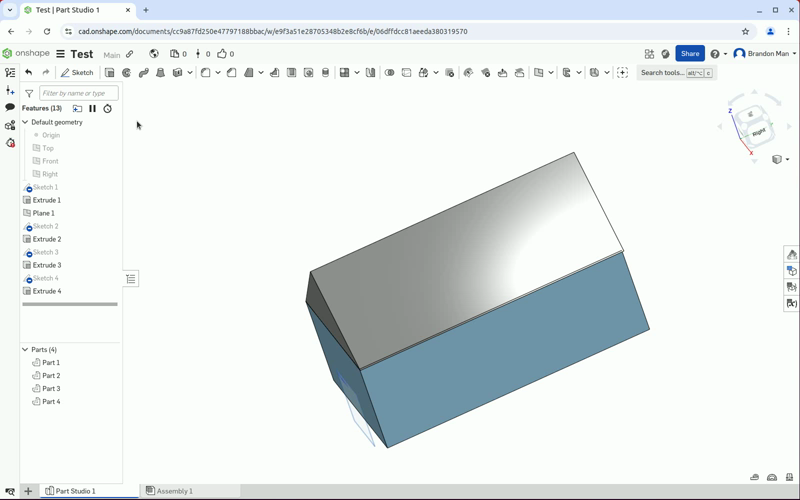
key(right, 2)
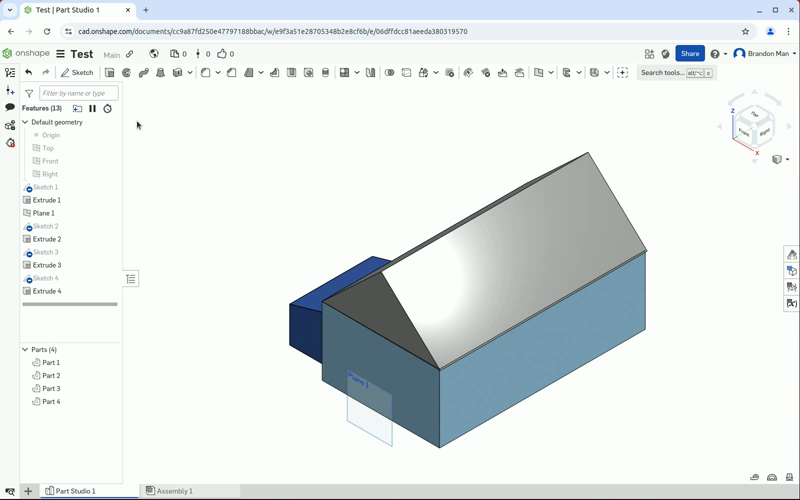
mouse_move(73, 189)
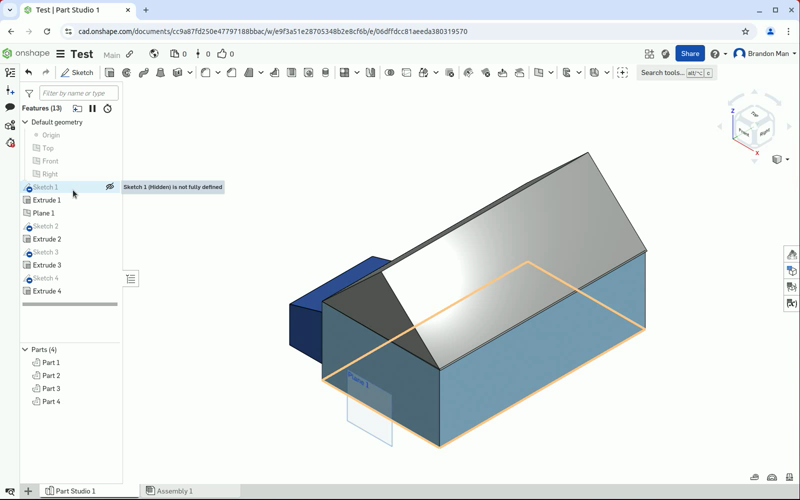
click(73, 189)